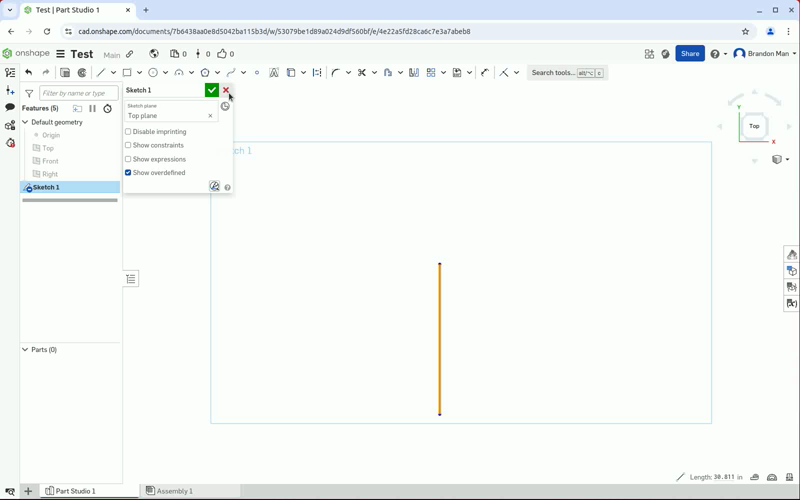
key(shift+h)
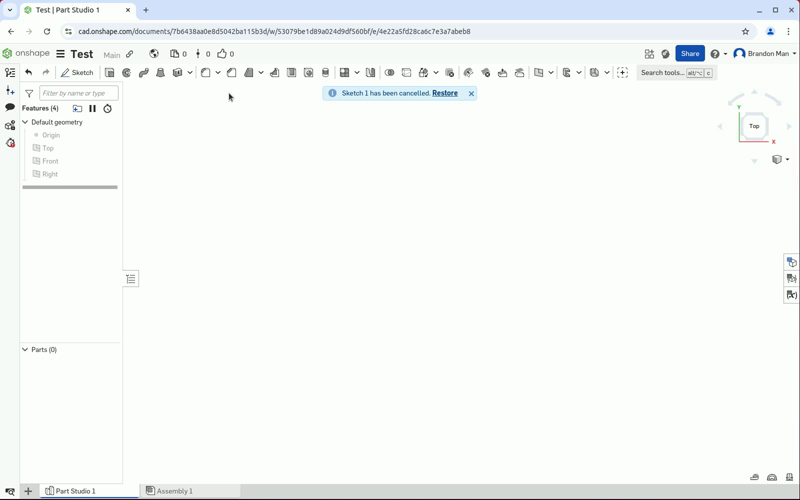
mouse_move(73, 352)
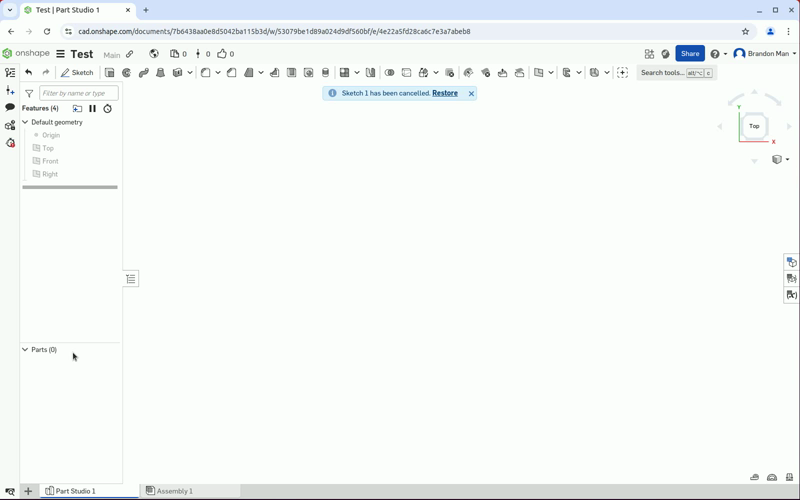
key(y)
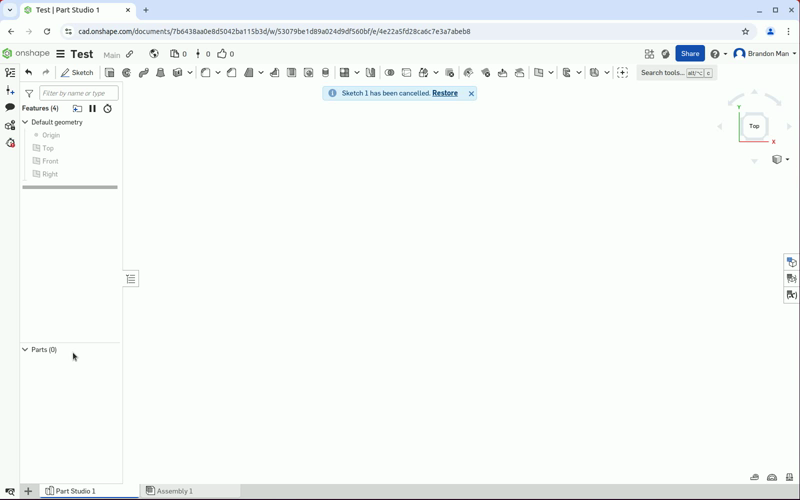
key(shift+p)
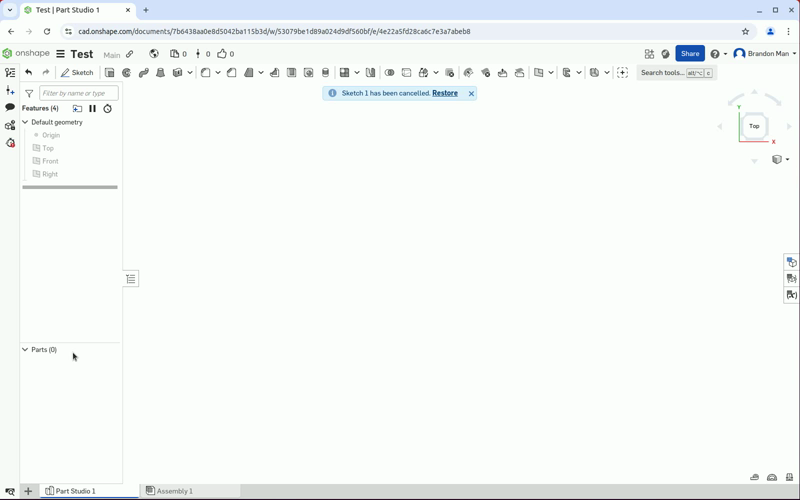
key(space)
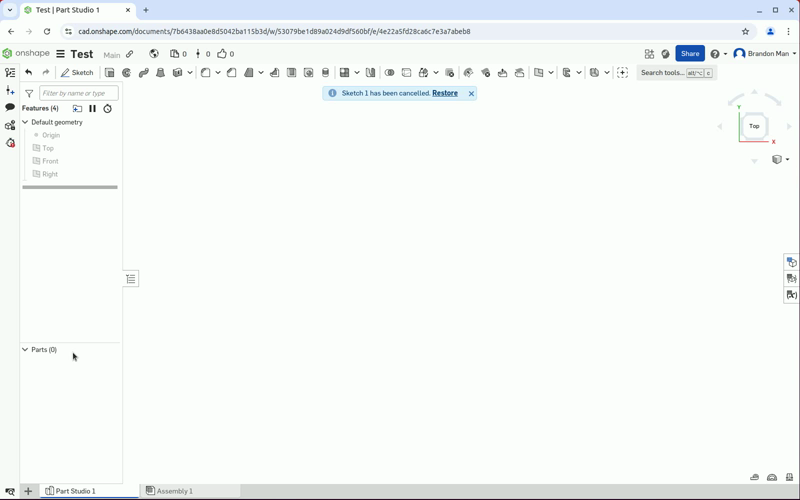
key_down(shift)
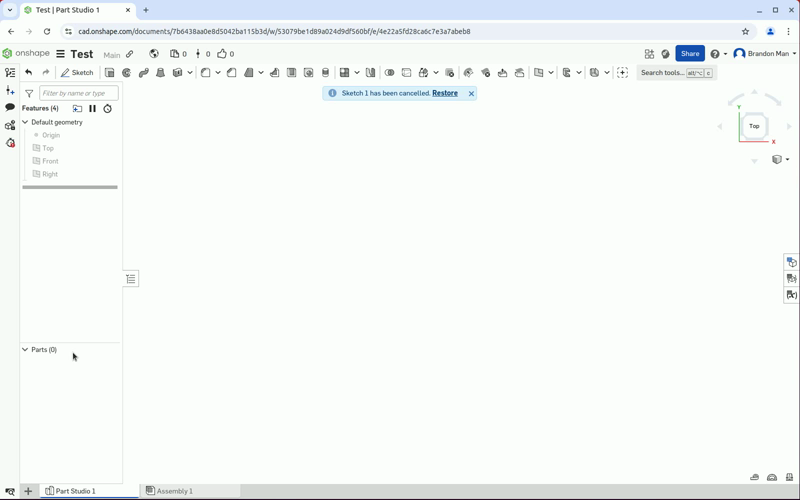
key(up)
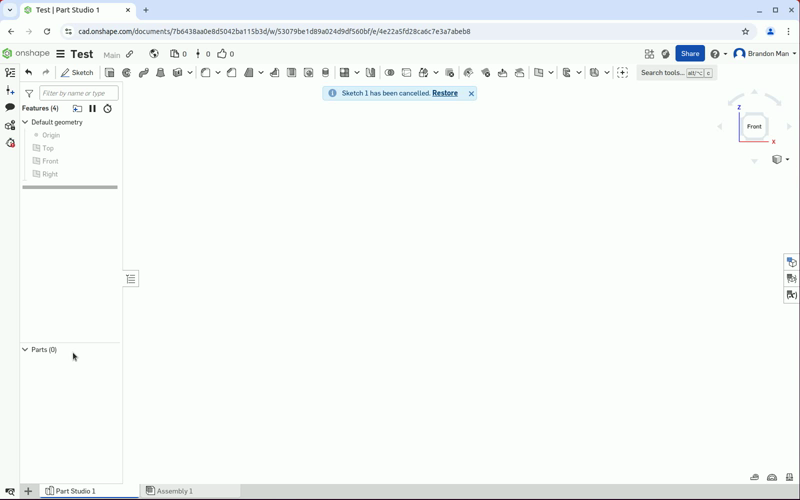
key_up(shift)
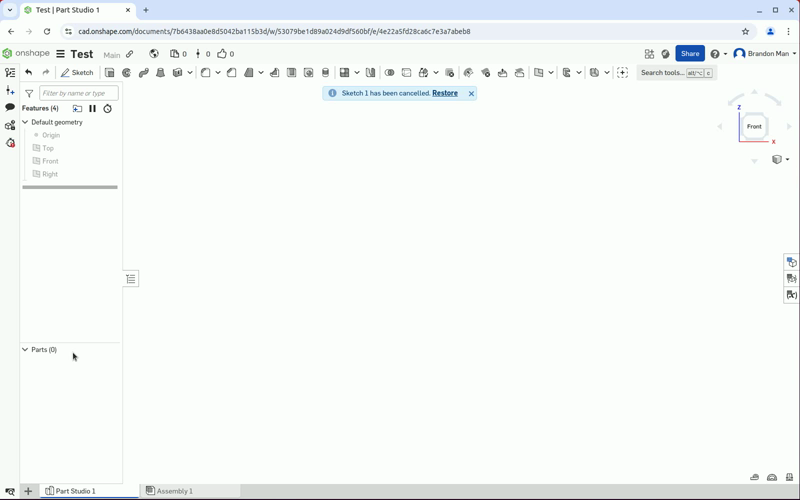
mouse_move(73, 352)
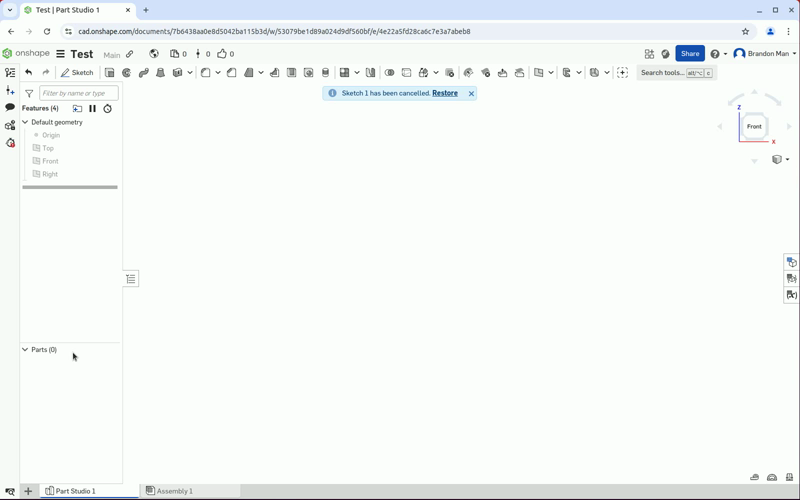
key(shift+y)
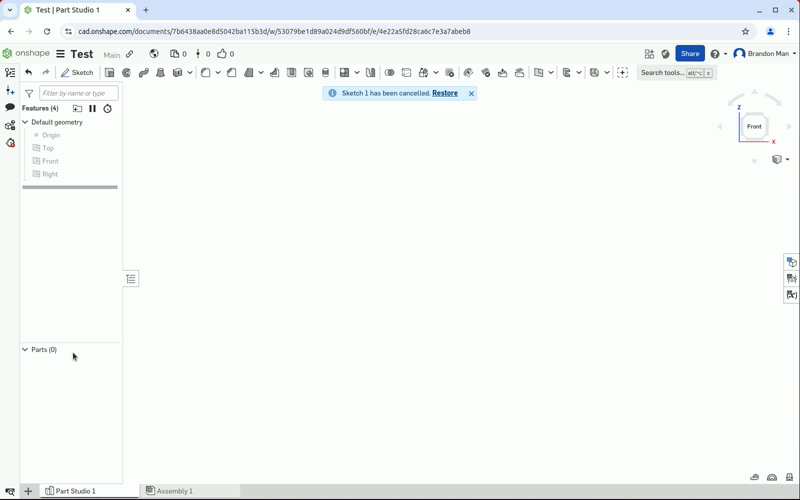
key(shift+s)
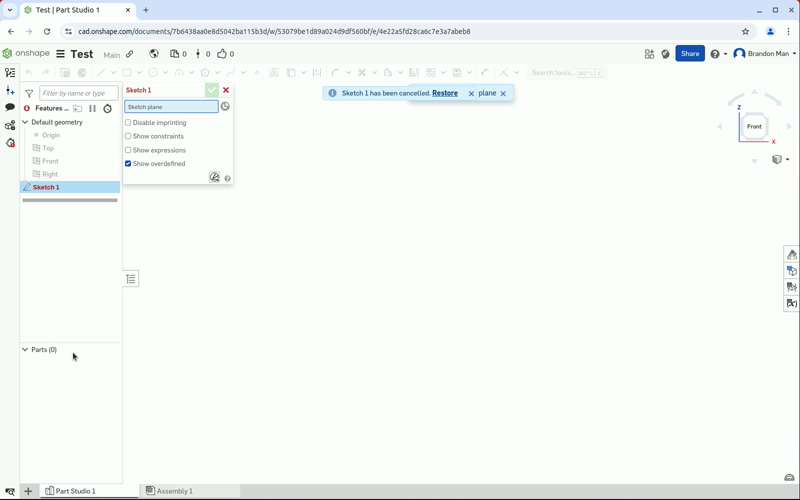
mouse_move(73, 163)
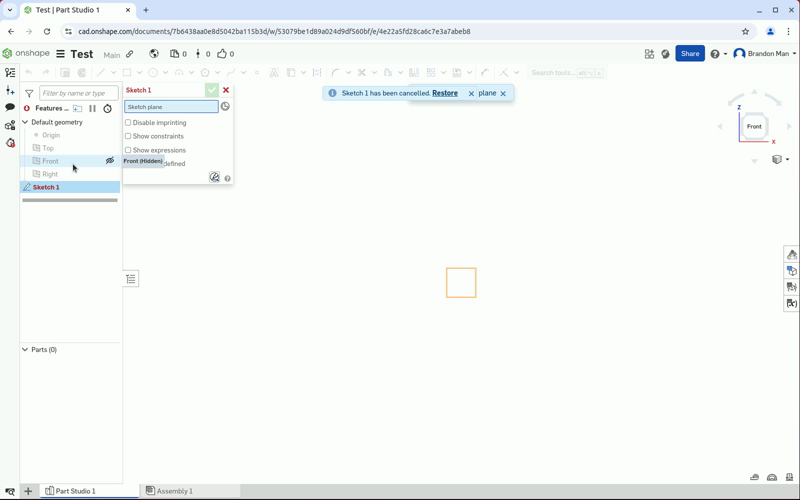
click(73, 163)
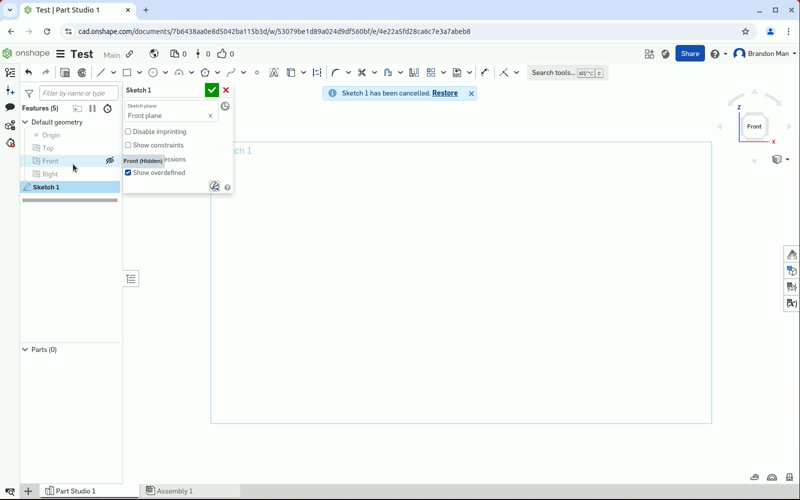
mouse_move(73, 352)
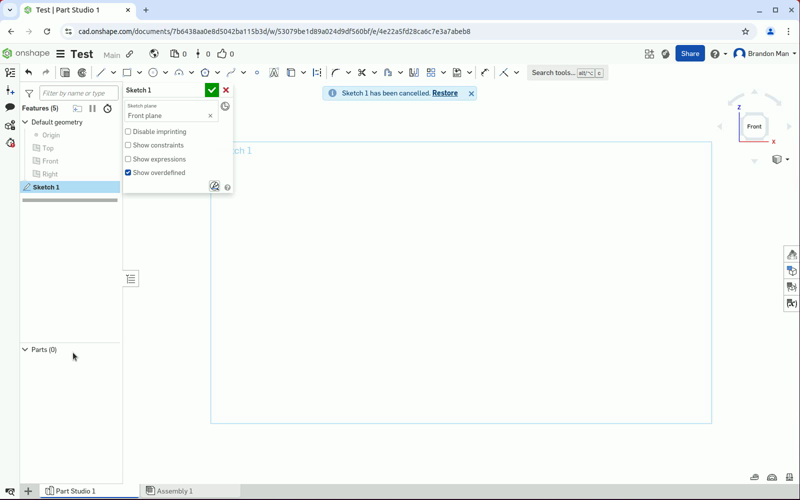
key(y)
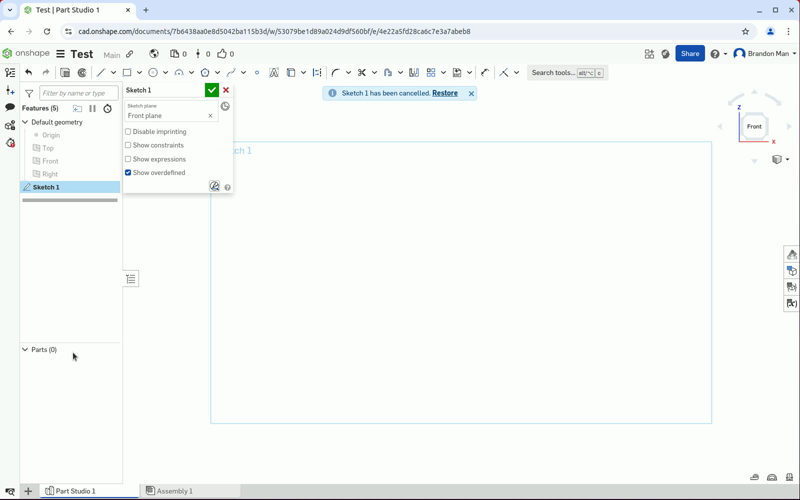
key(l)
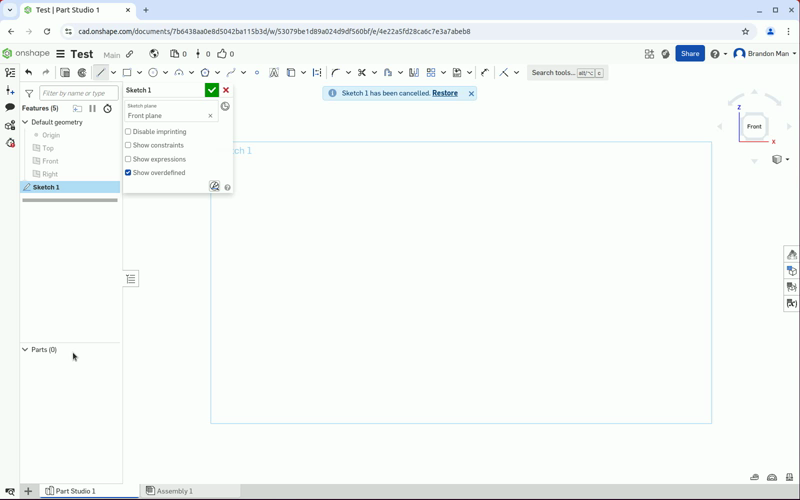
key_down(shift)
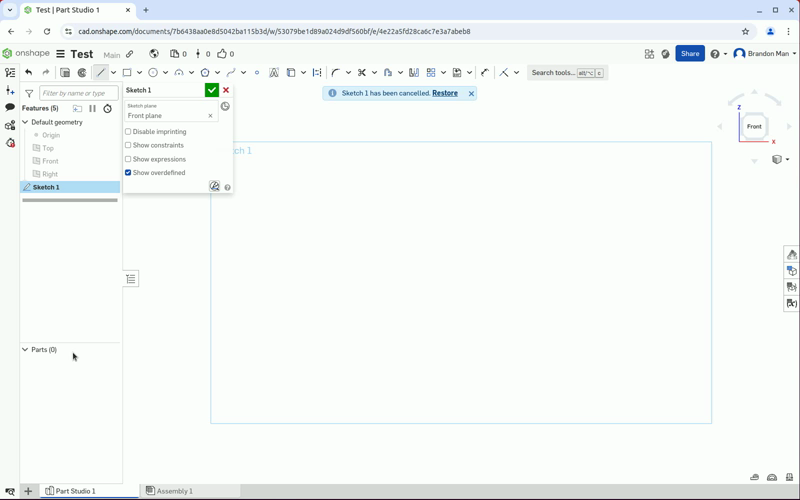
mouse_move(348, 376)
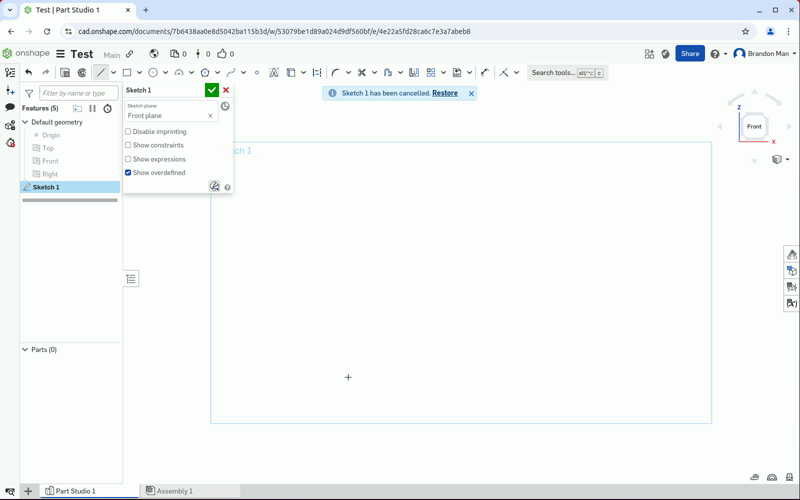
click(348, 376)
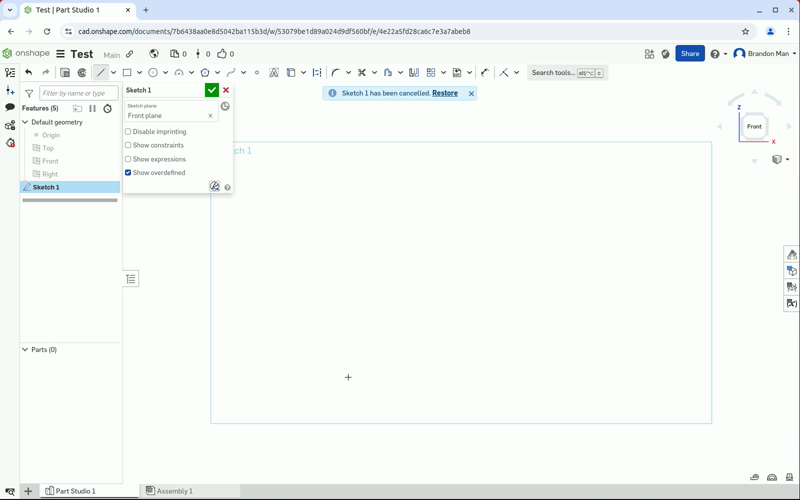
key_up(shift)
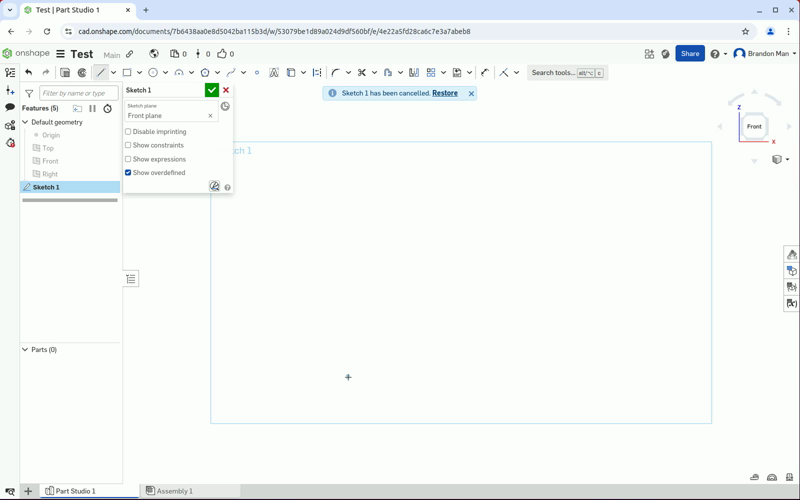
key_down(shift)
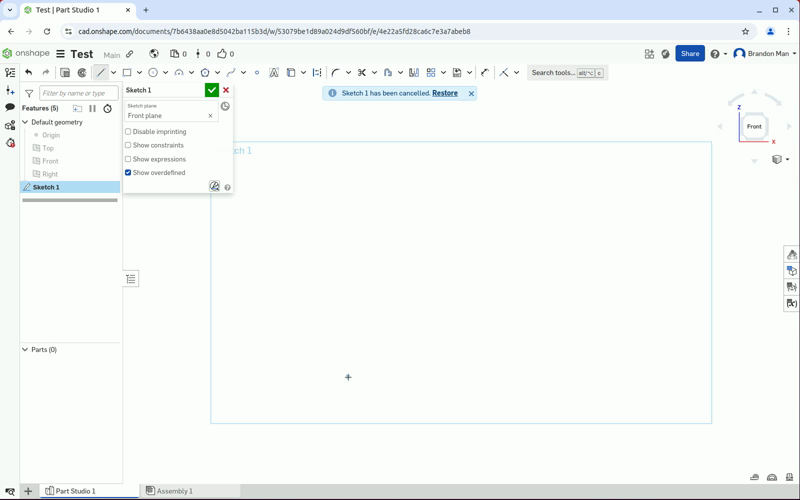
mouse_move(452, 376)
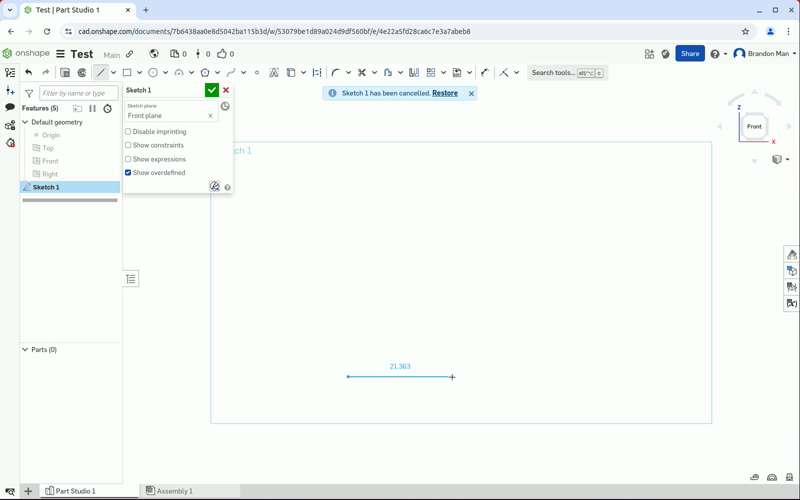
click(452, 376)
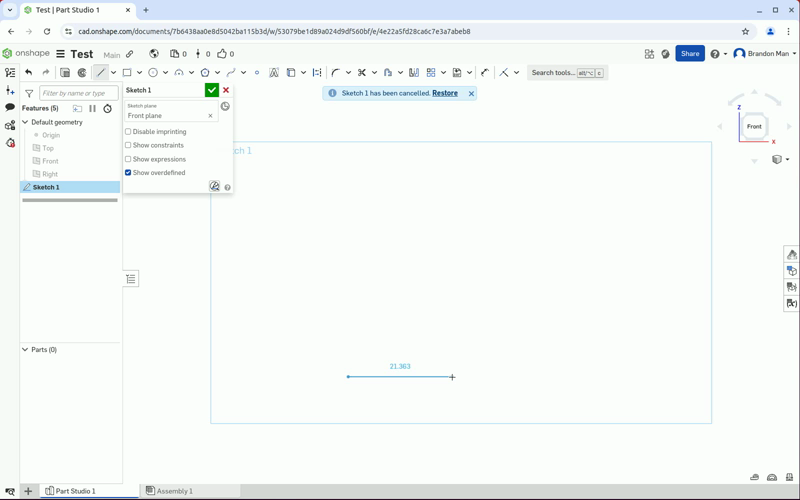
key_up(shift)
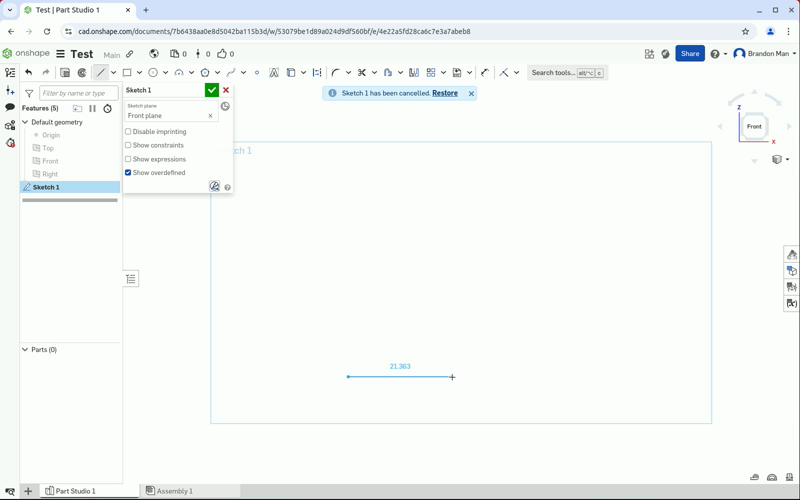
key_down(shift)
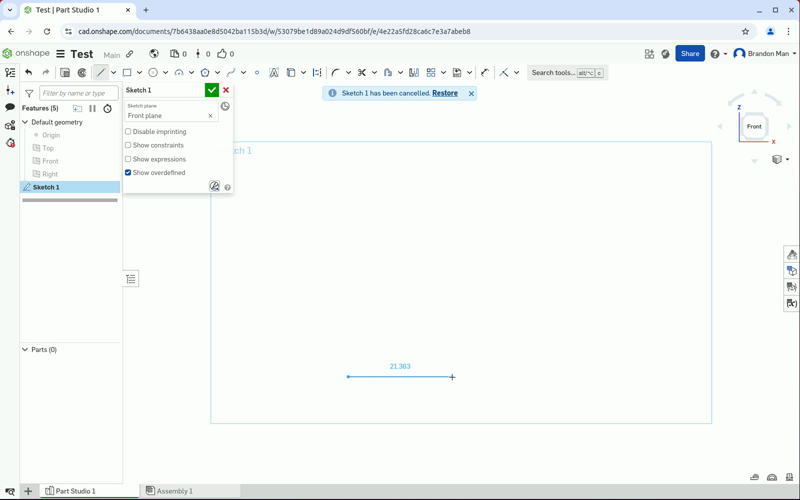
mouse_move(452, 189)
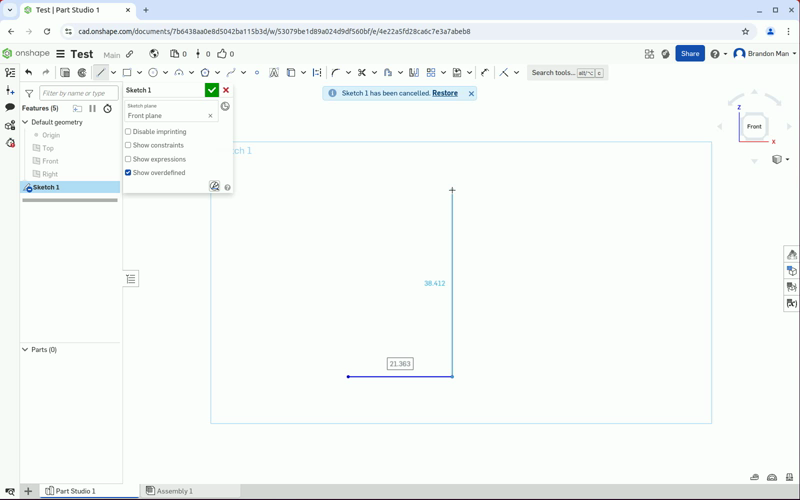
click(452, 189)
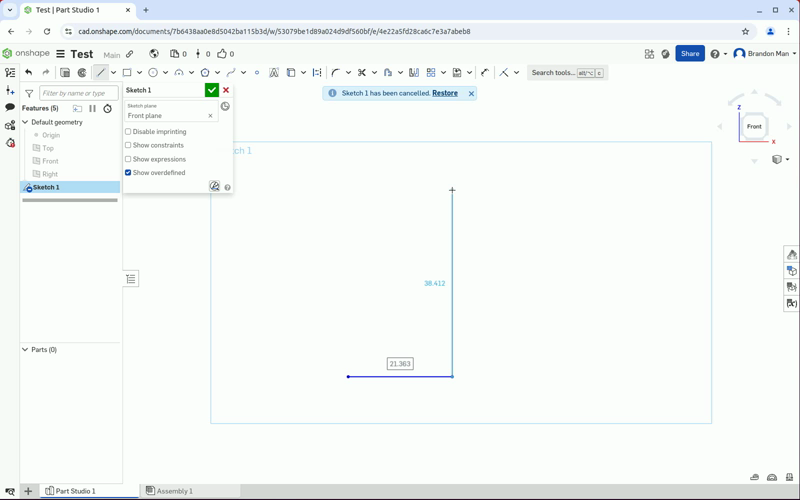
key_up(shift)
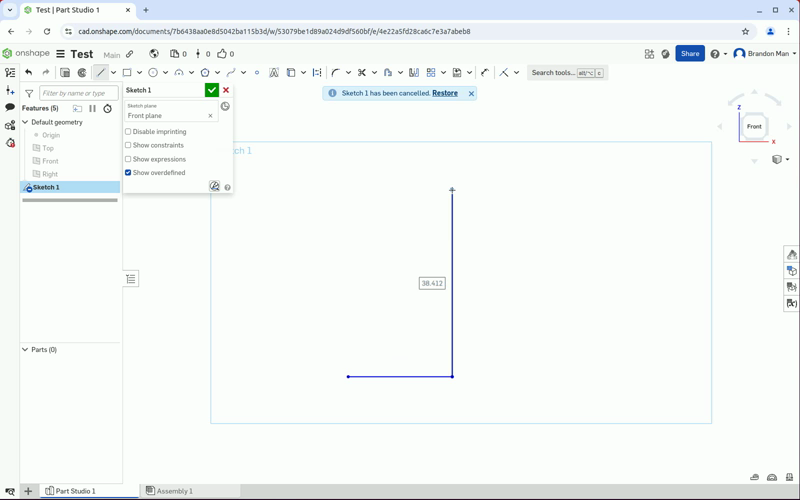
key_down(shift)
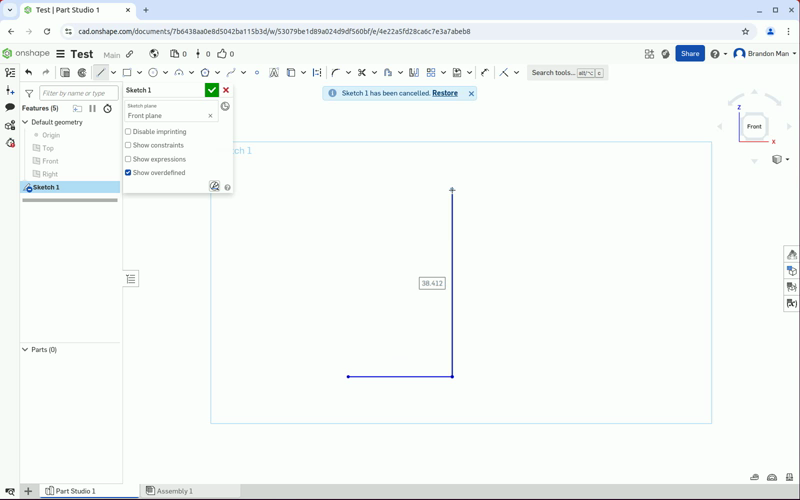
mouse_move(348, 189)
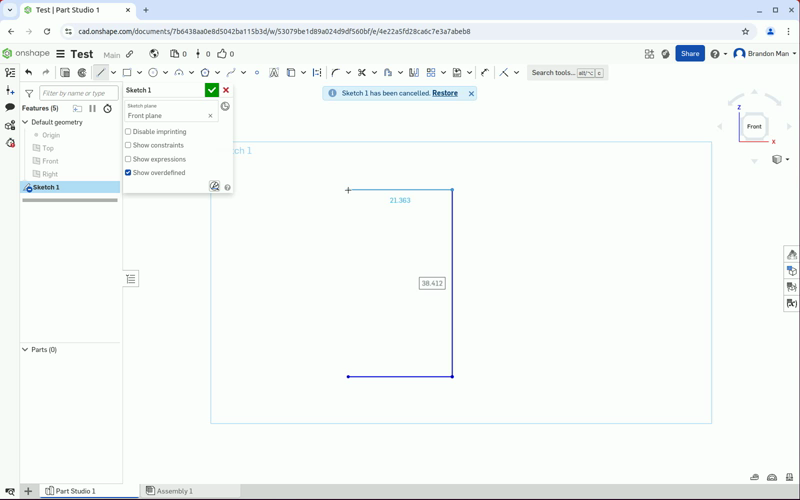
click(348, 189)
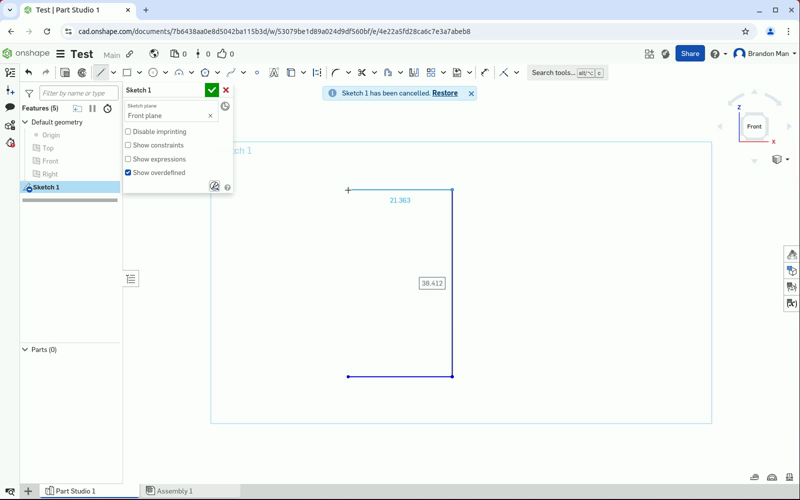
key_up(shift)
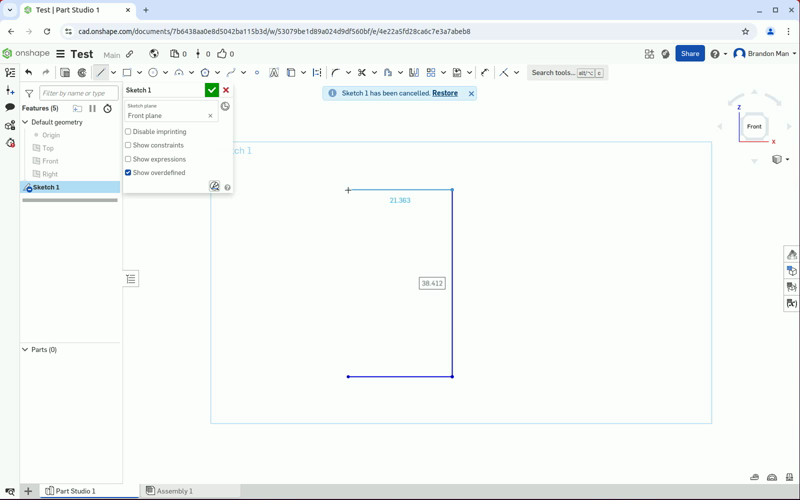
key_down(shift)
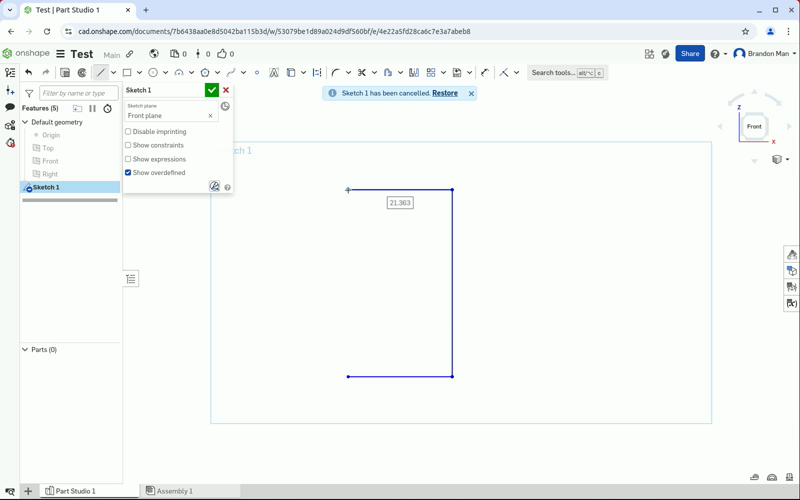
mouse_move(348, 376)
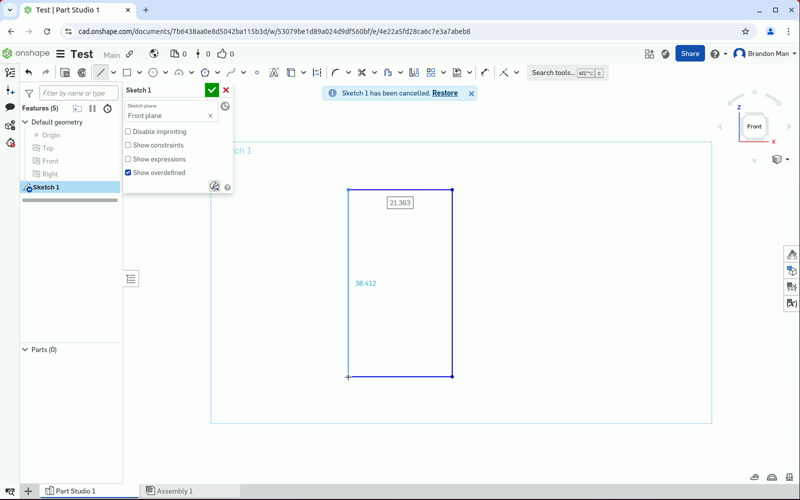
key_up(shift)
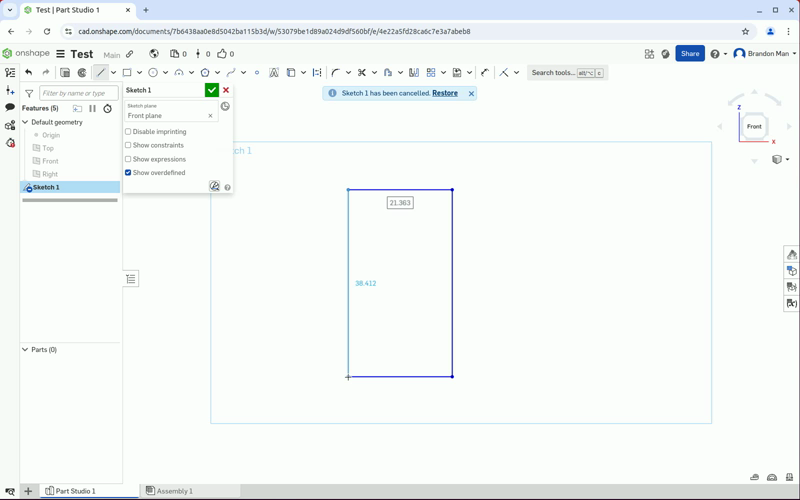
click(348, 376)
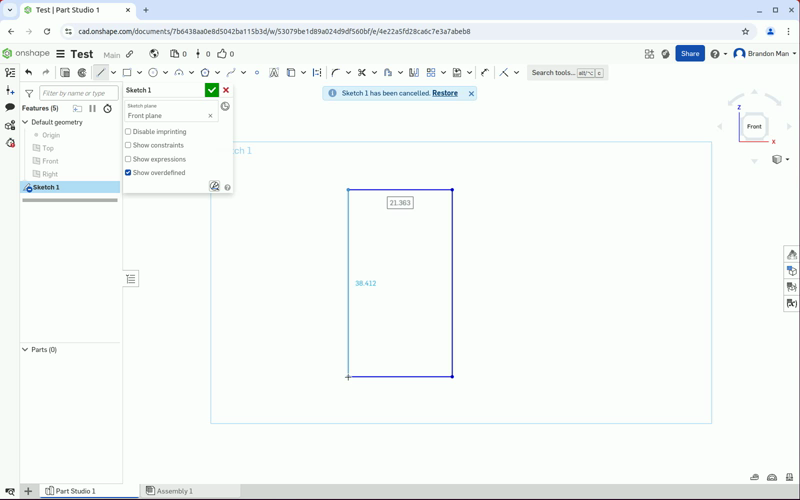
key(esc)
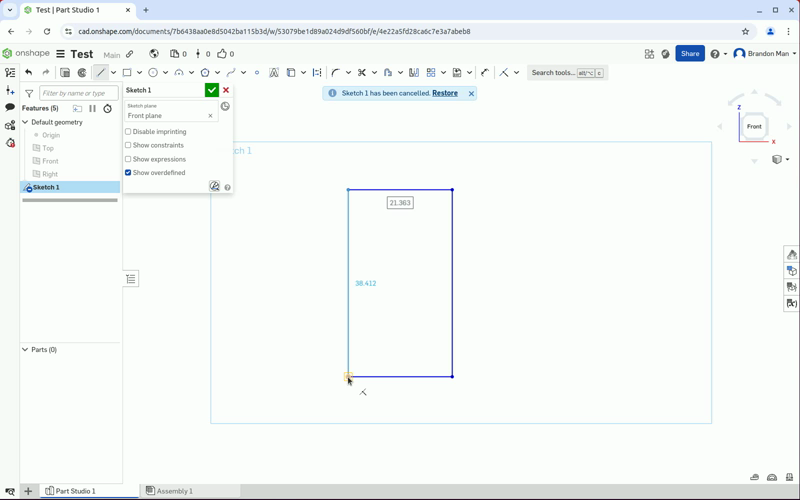
mouse_move(394, 288)
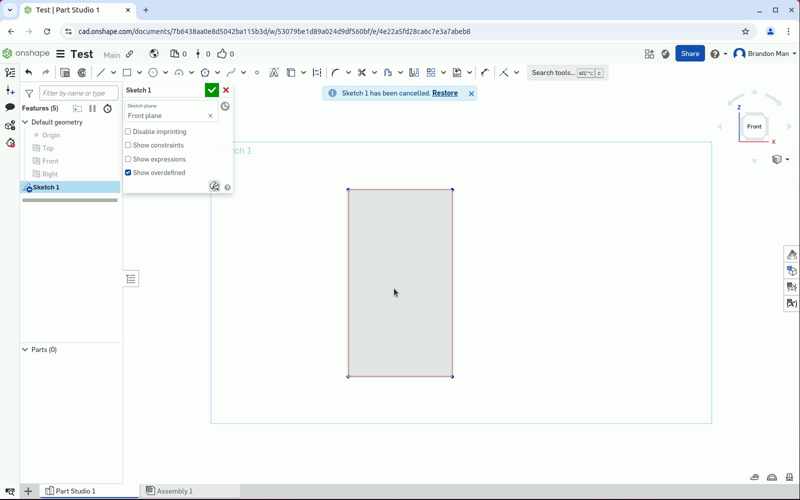
click(394, 288)
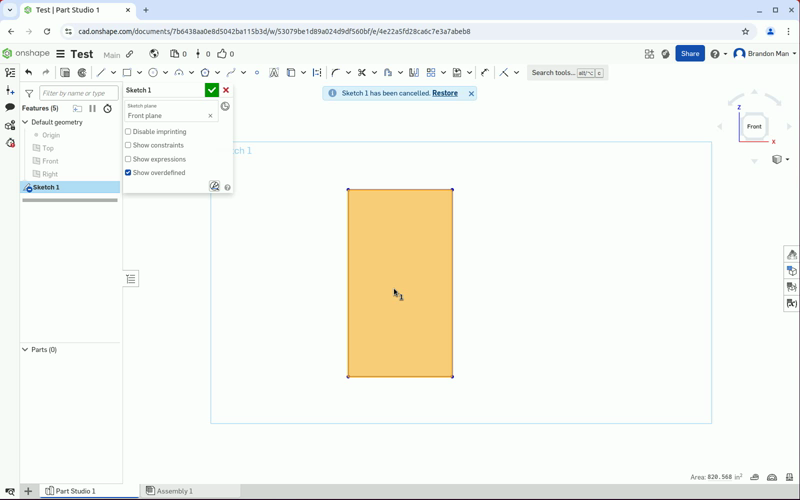
mouse_move(73, 352)
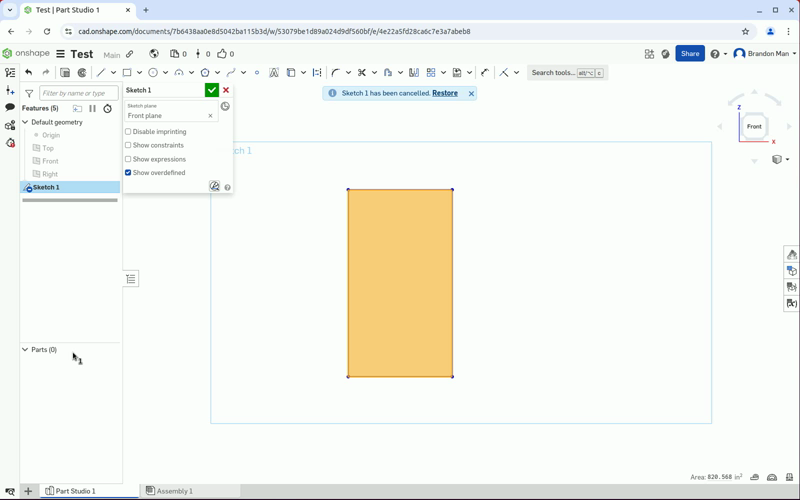
key(shift+y)
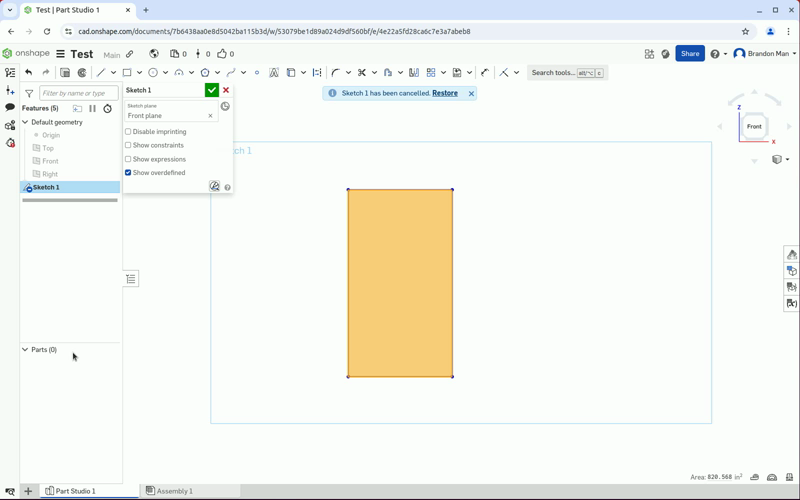
key(shift+e)
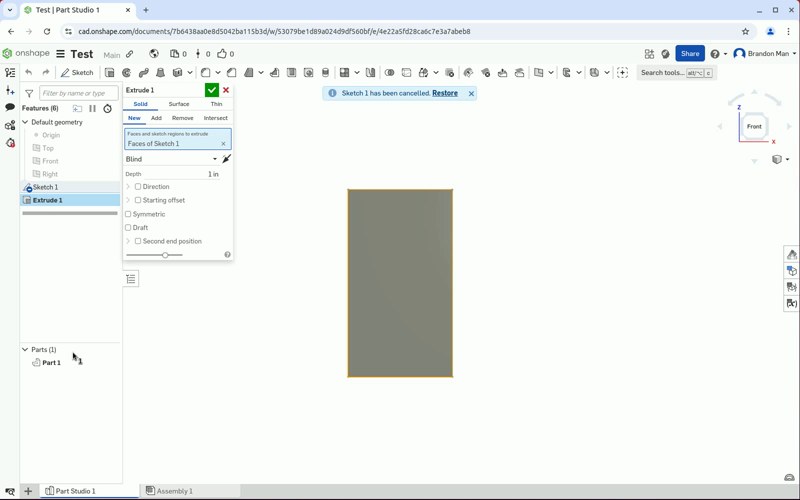
mouse_move(143, 106)
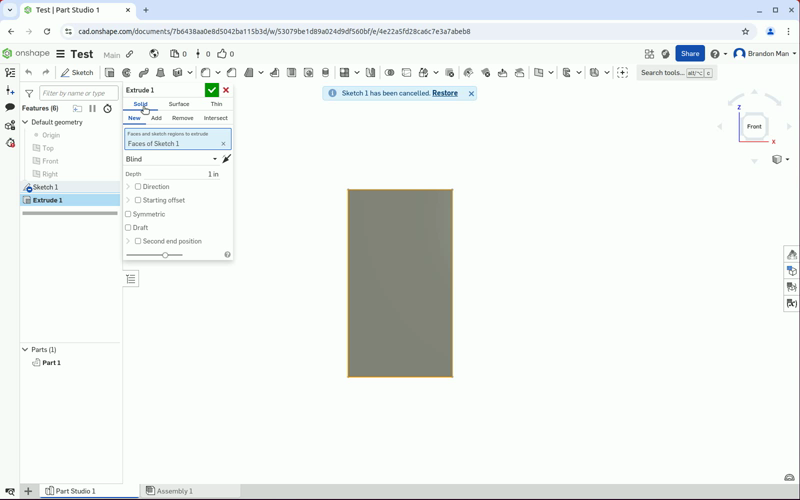
click(143, 106)
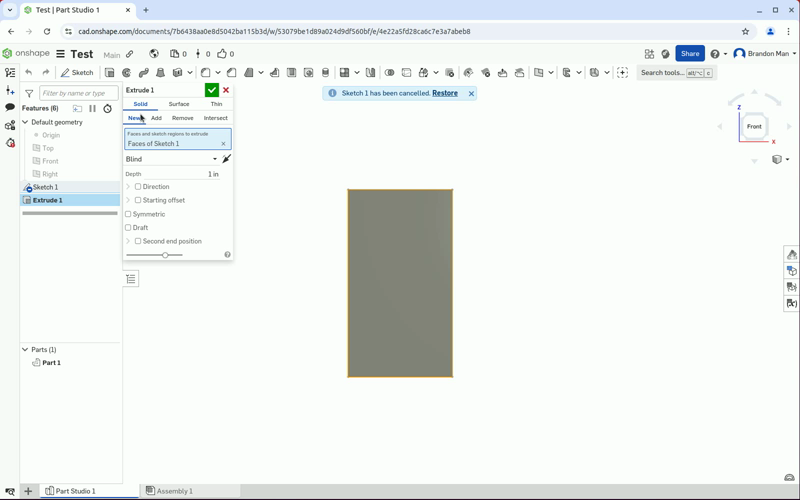
mouse_move(137, 120)
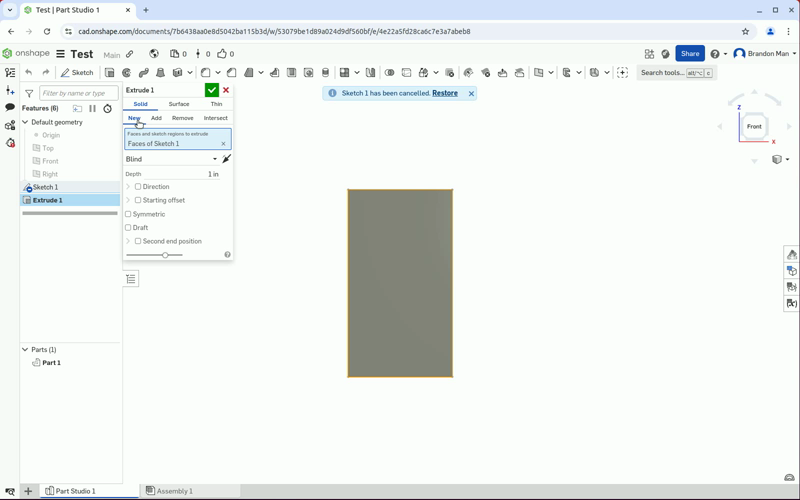
click(137, 120)
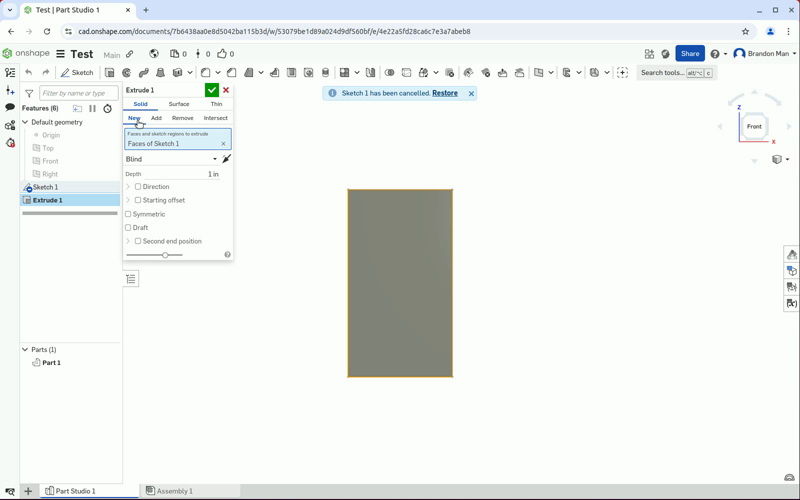
key(tab, 4)
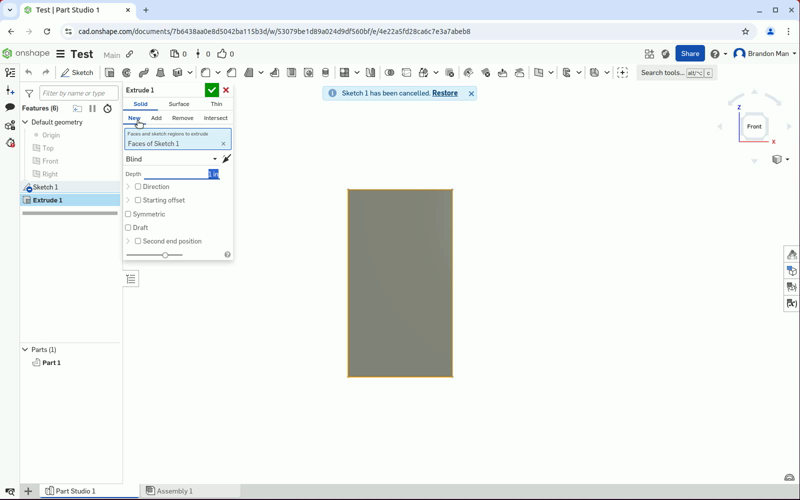
text(3.37)
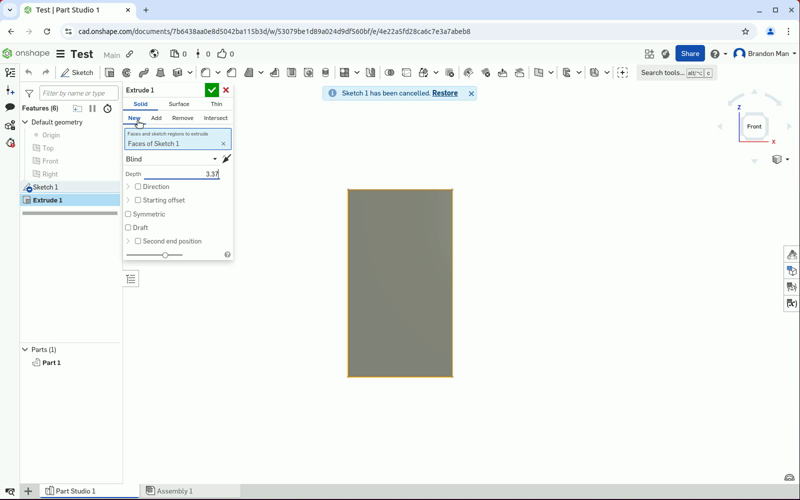
key(enter)
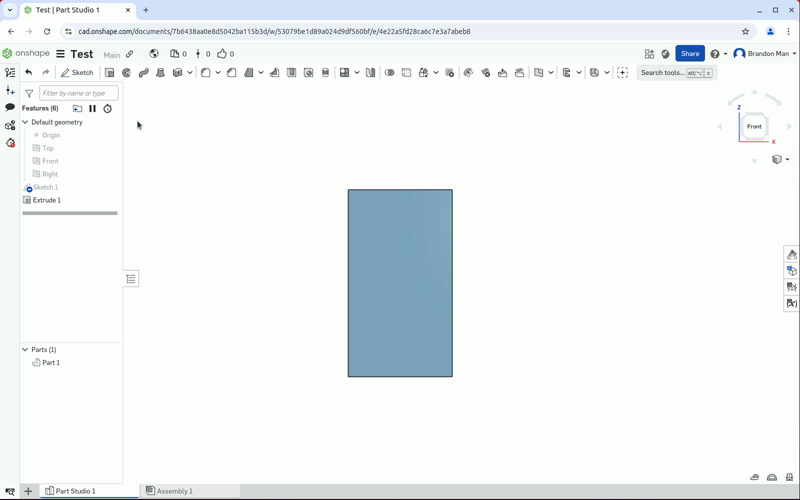
key(shift+h)
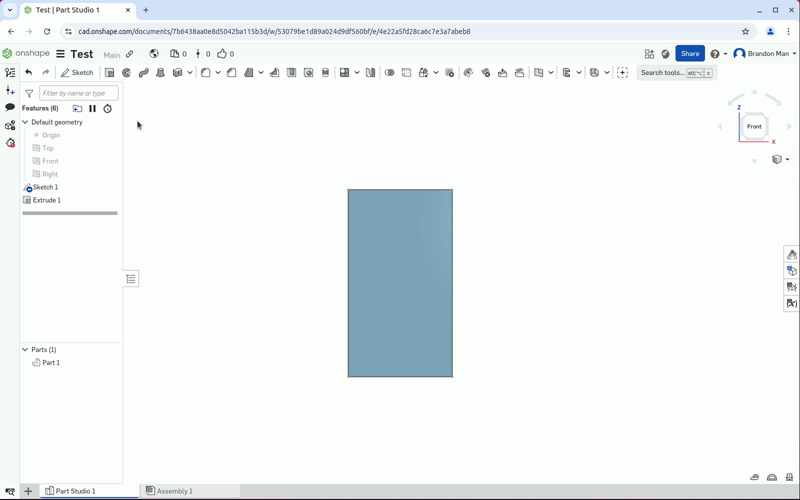
key(shift+h)
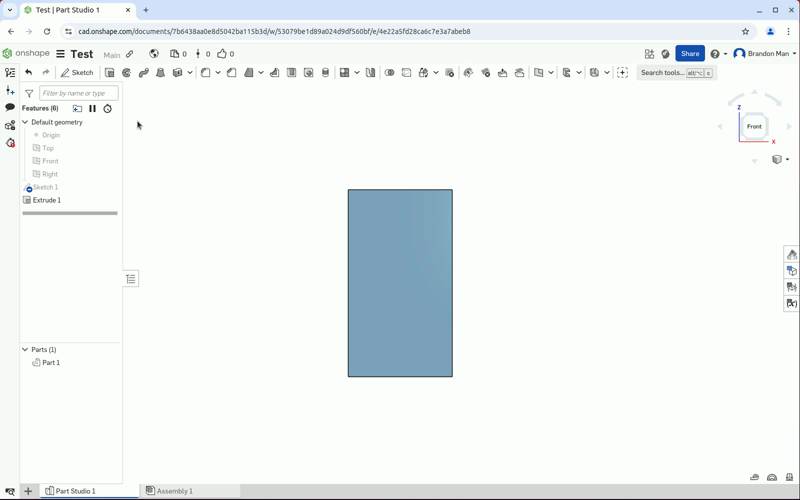
mouse_move(73, 189)
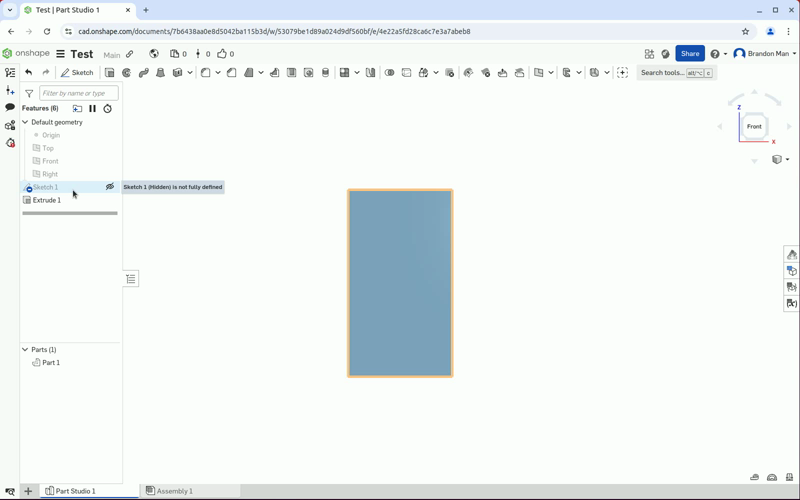
click(73, 189)
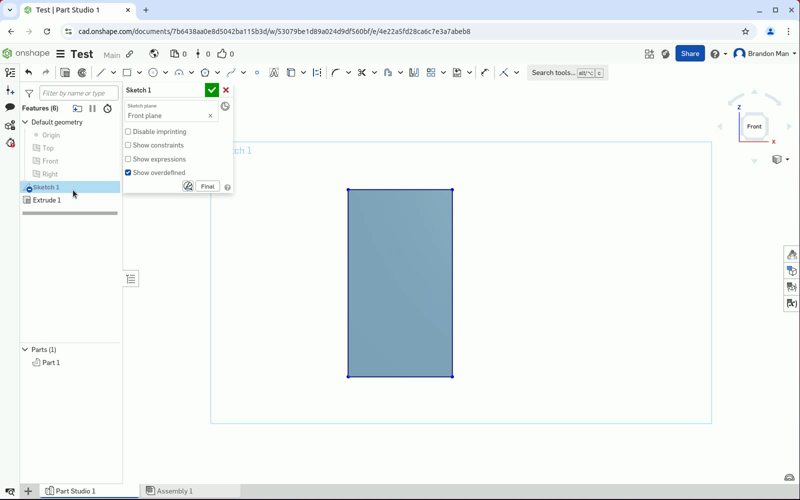
mouse_move(229, 92)
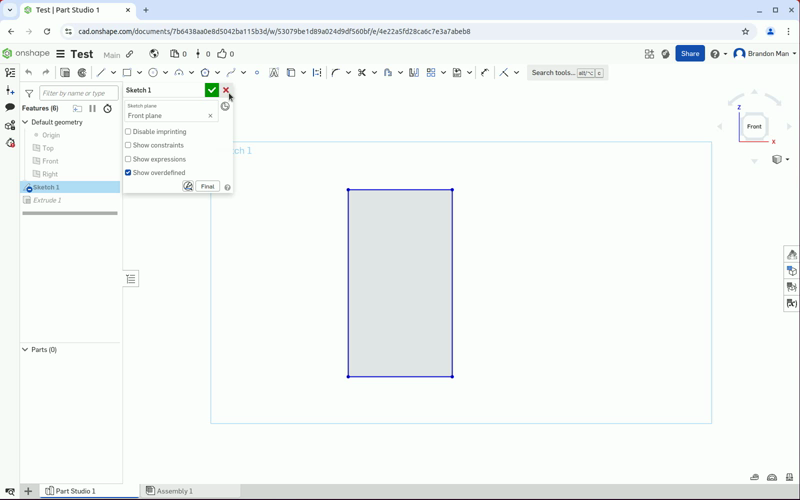
click(229, 92)
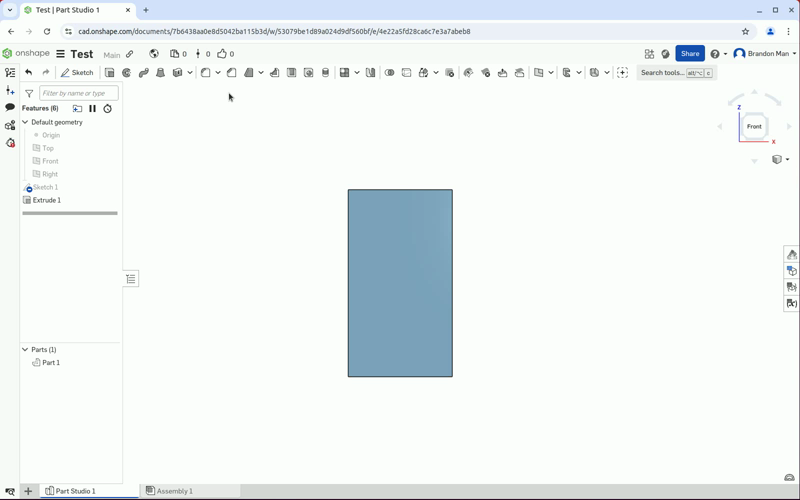
mouse_move(541, 75)
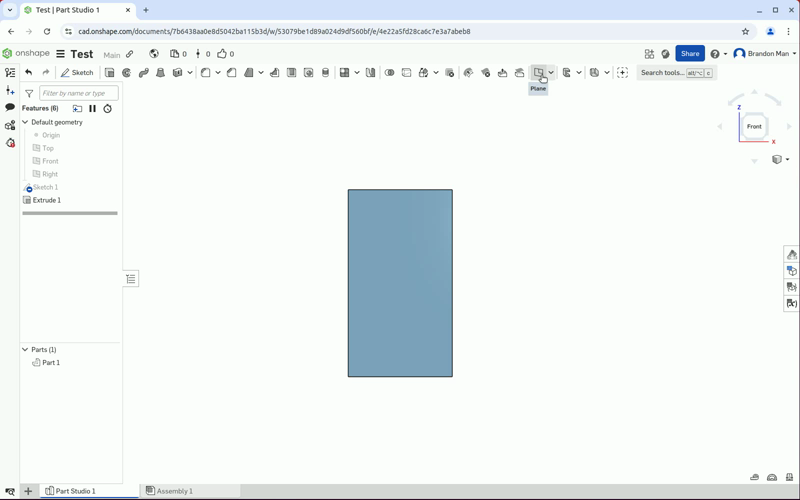
click(541, 75)
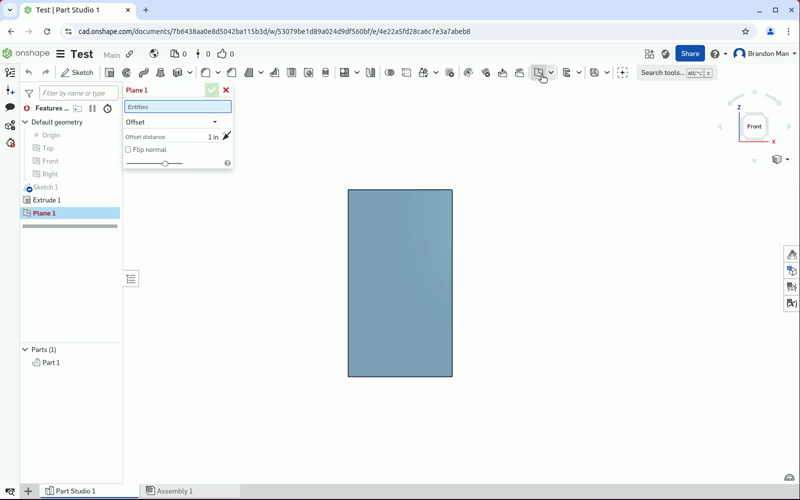
mouse_move(73, 163)
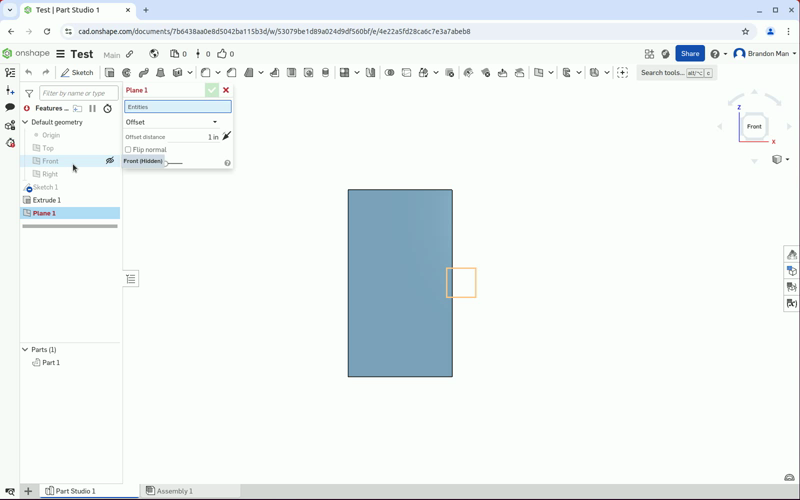
click(73, 163)
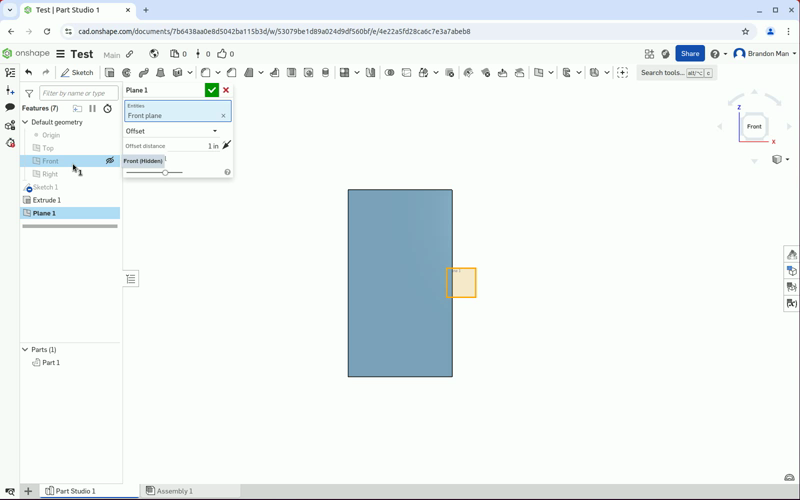
key(tab, 2)
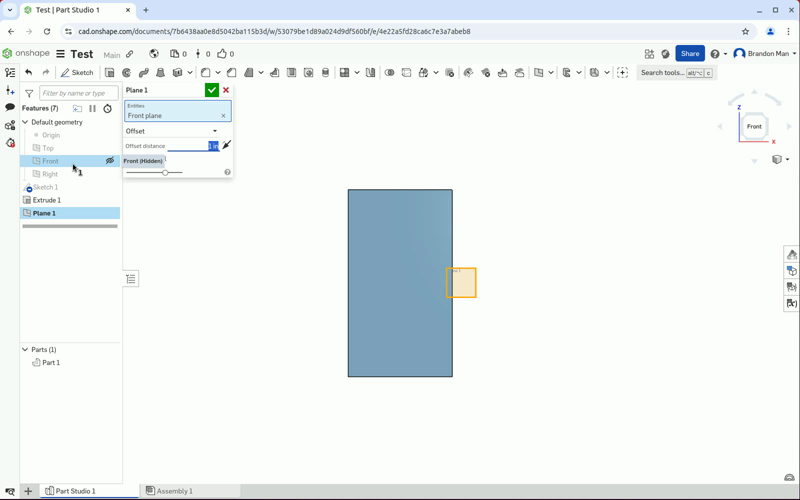
text(3.358)
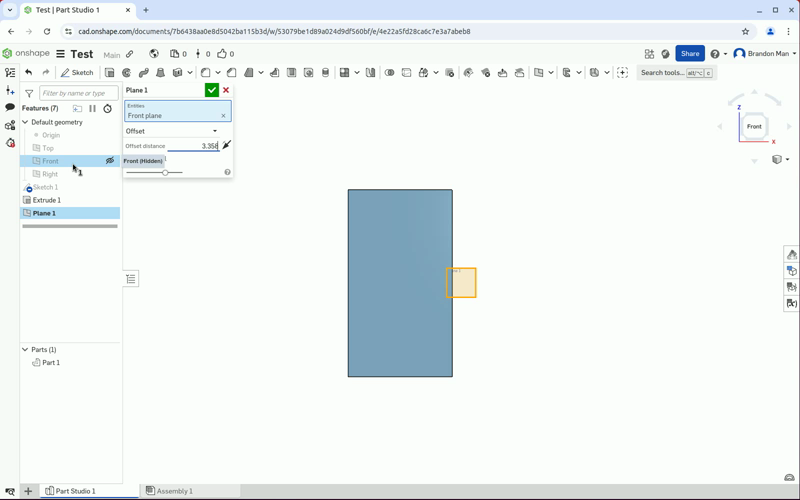
key(enter, 2)
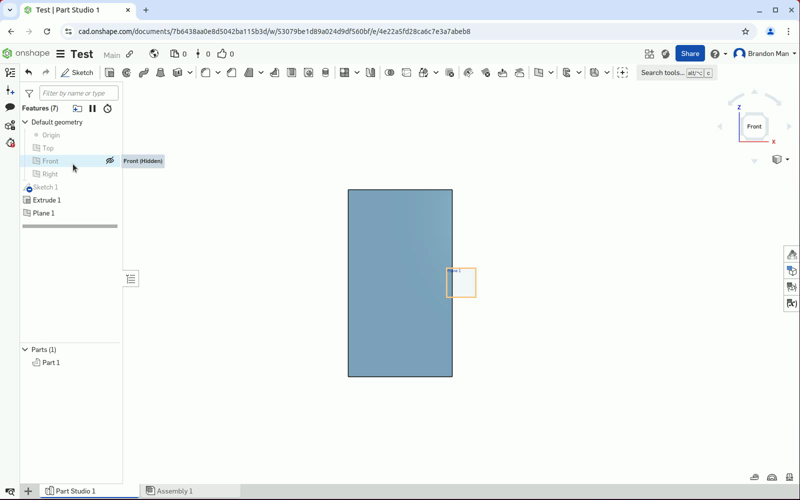
key(shift+s)
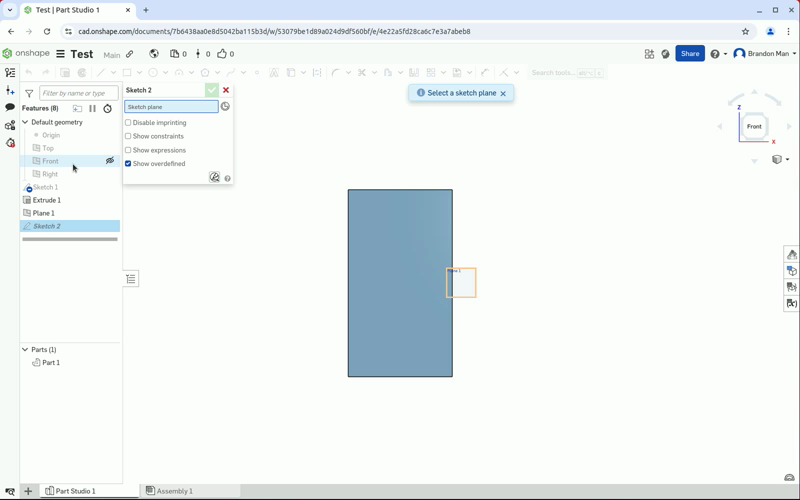
mouse_move(73, 215)
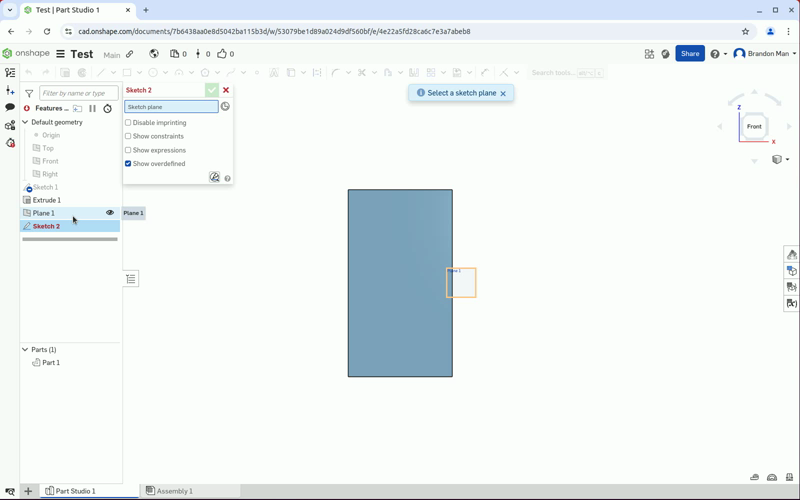
click(73, 215)
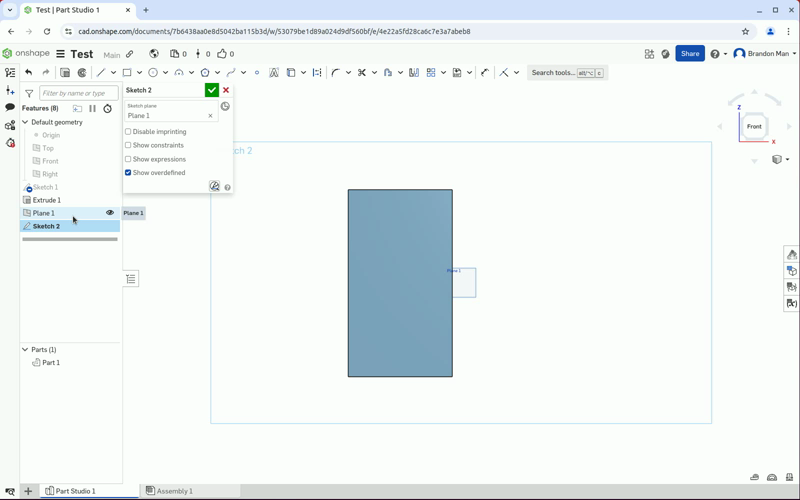
mouse_move(73, 352)
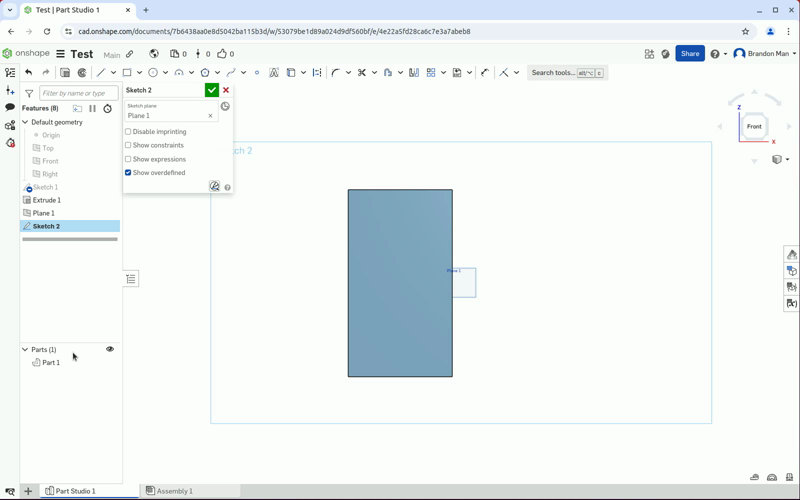
key(y)
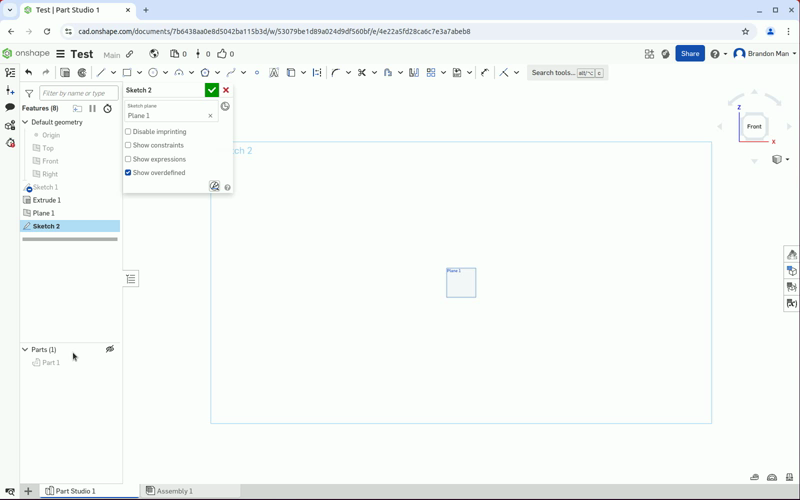
key(l)
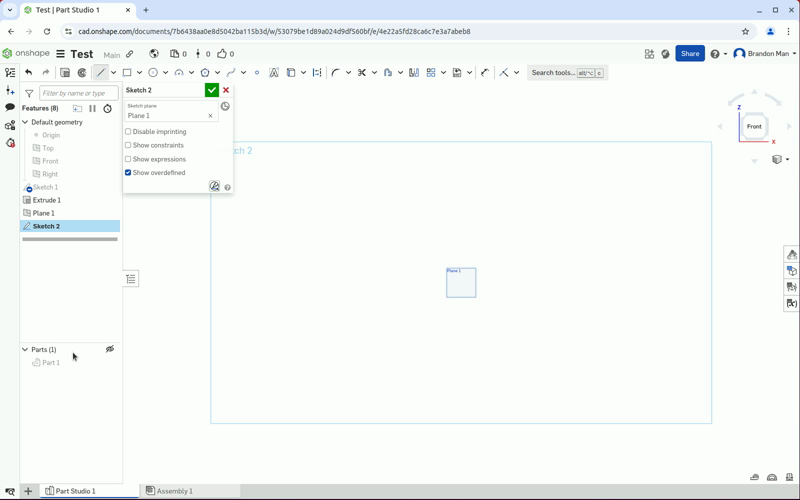
key_down(shift)
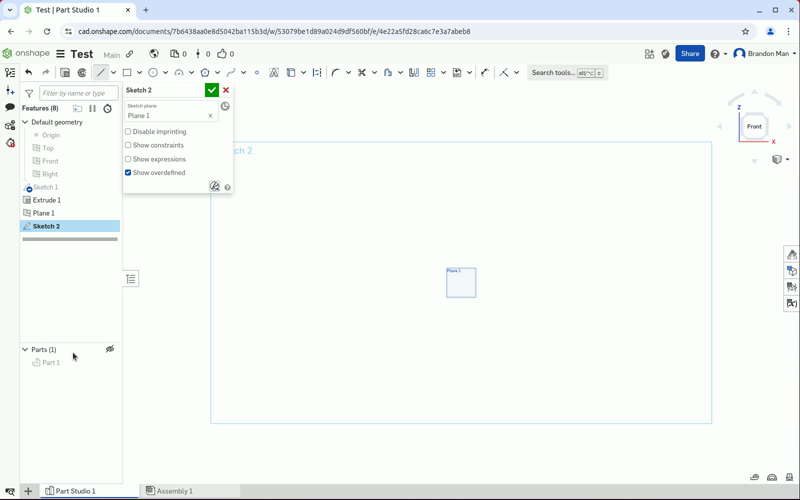
mouse_move(355, 343)
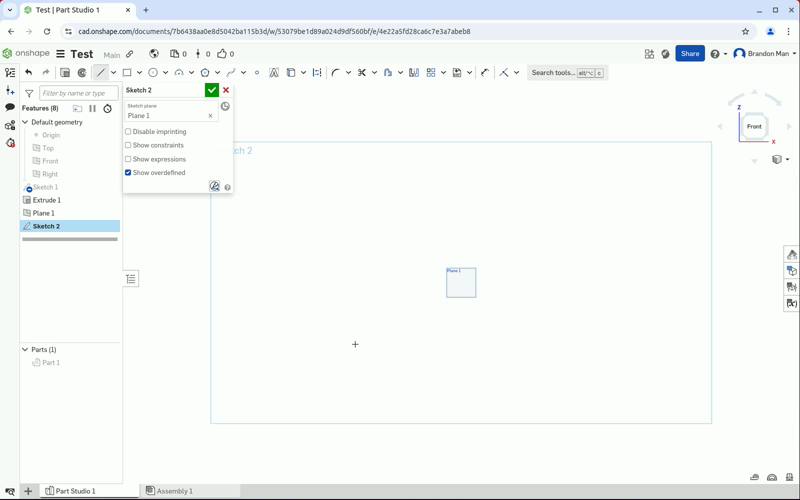
click(355, 343)
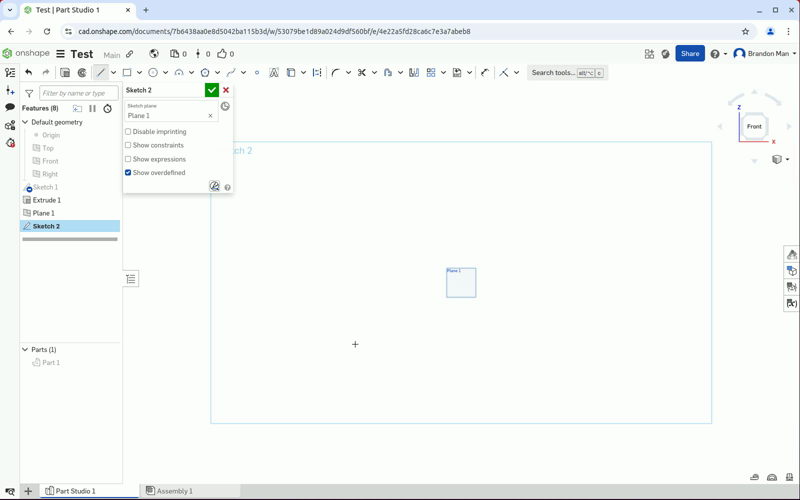
key_up(shift)
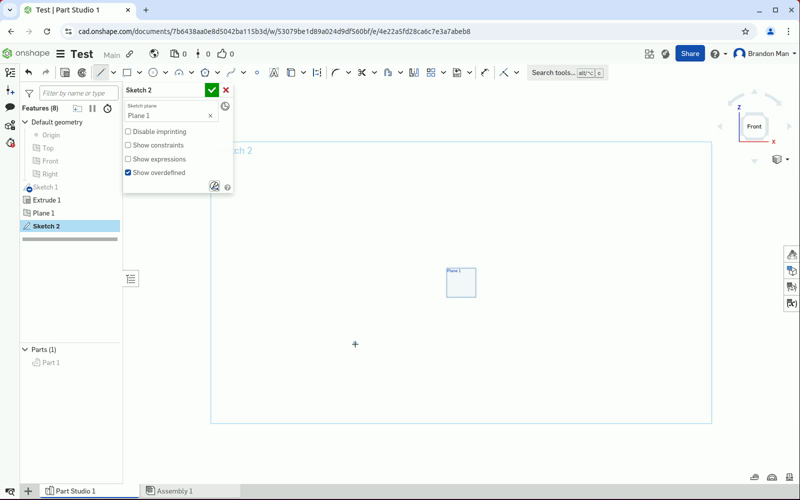
key_down(shift)
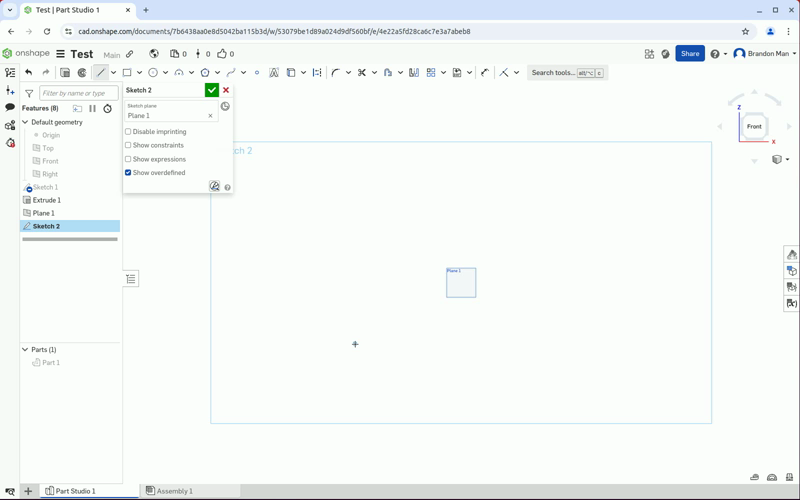
mouse_move(447, 343)
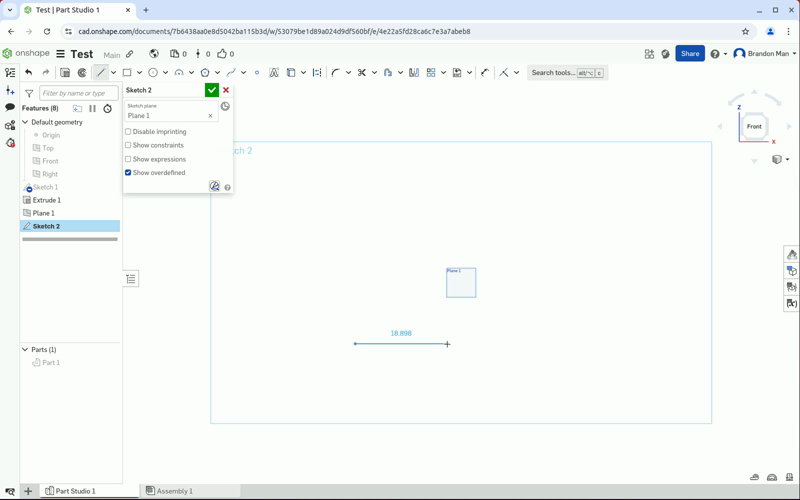
click(447, 343)
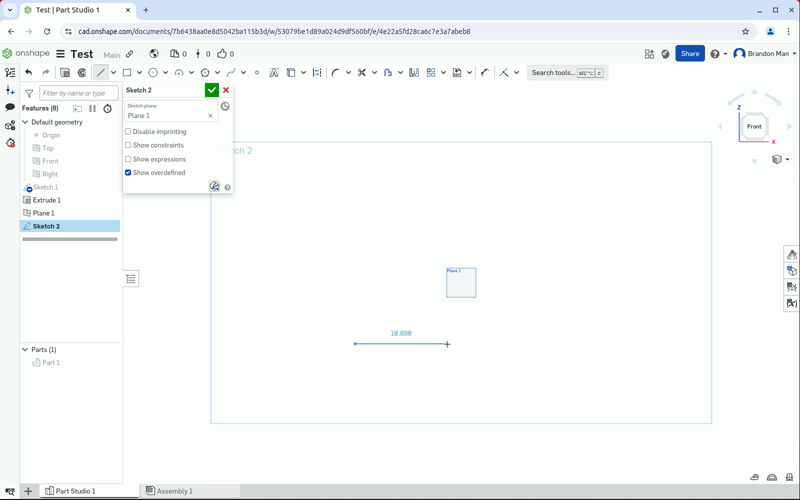
key_up(shift)
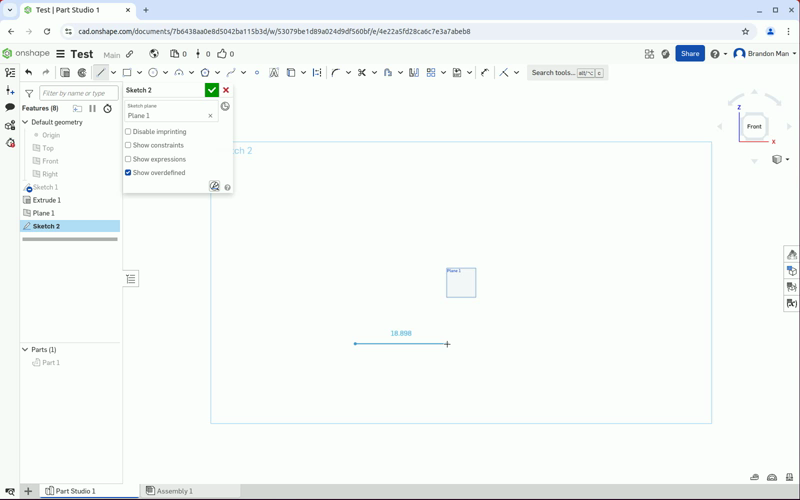
key_down(shift)
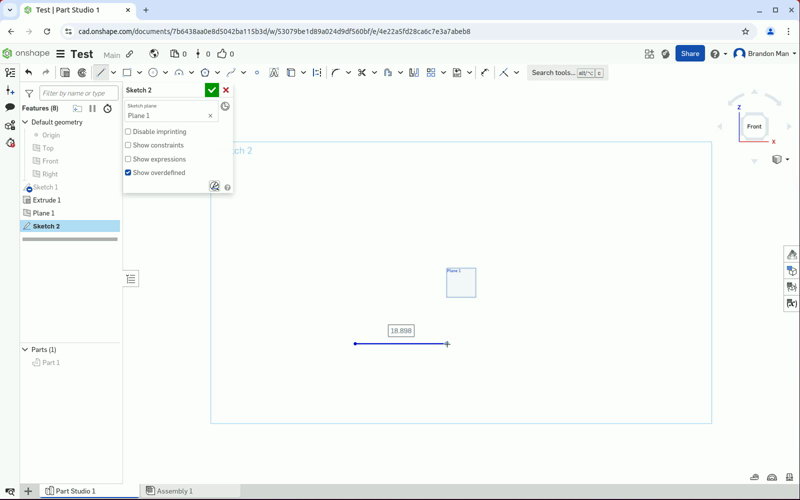
mouse_move(447, 220)
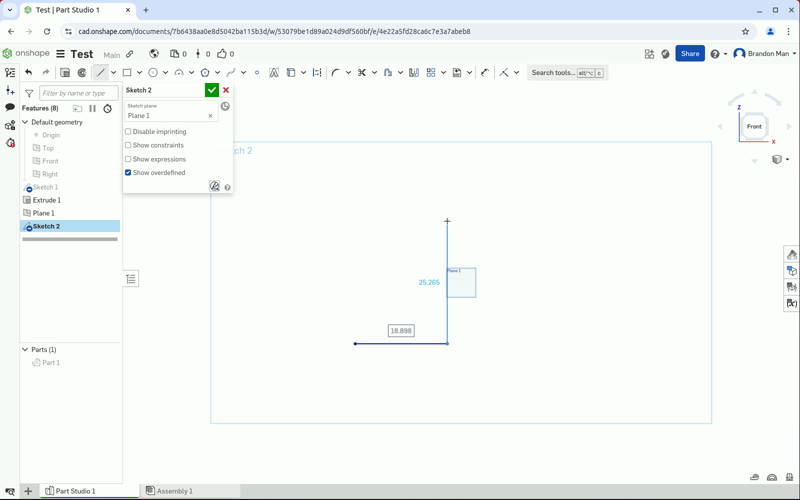
click(447, 220)
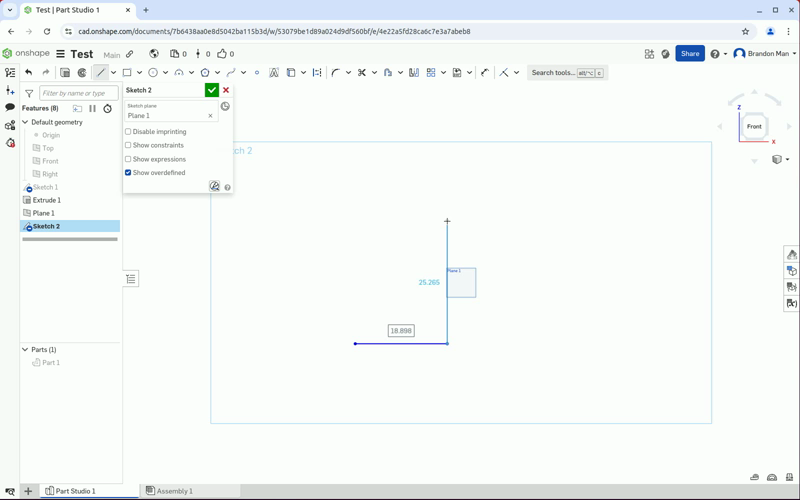
key_up(shift)
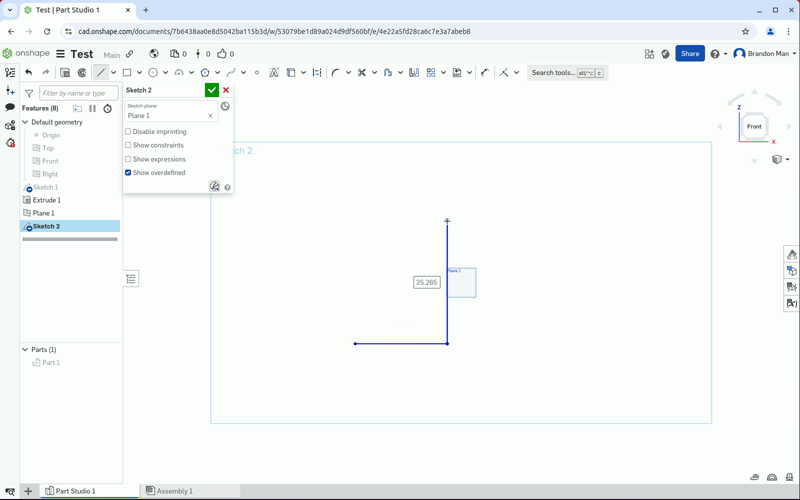
key_down(shift)
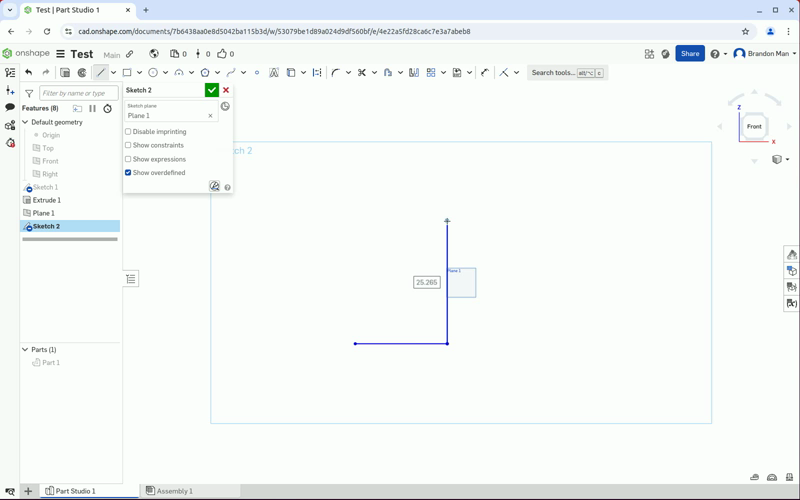
mouse_move(355, 220)
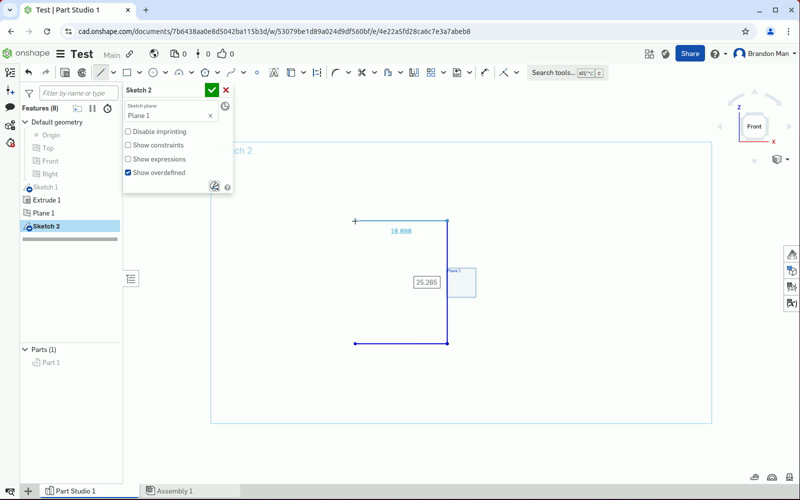
click(355, 220)
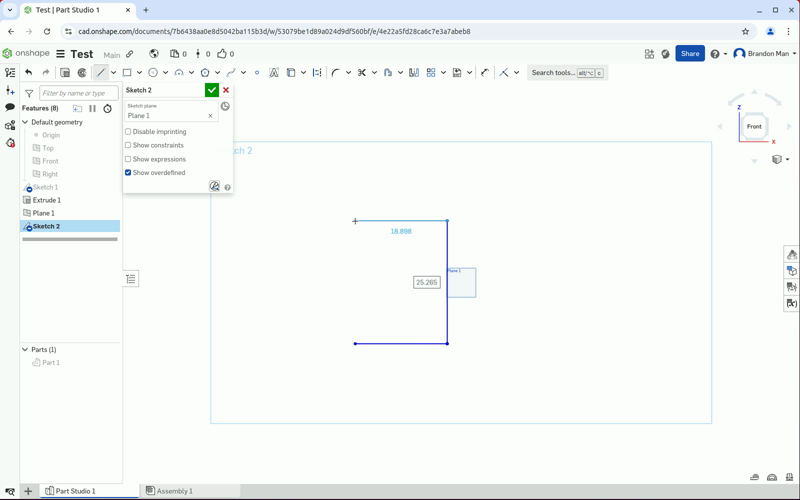
key_up(shift)
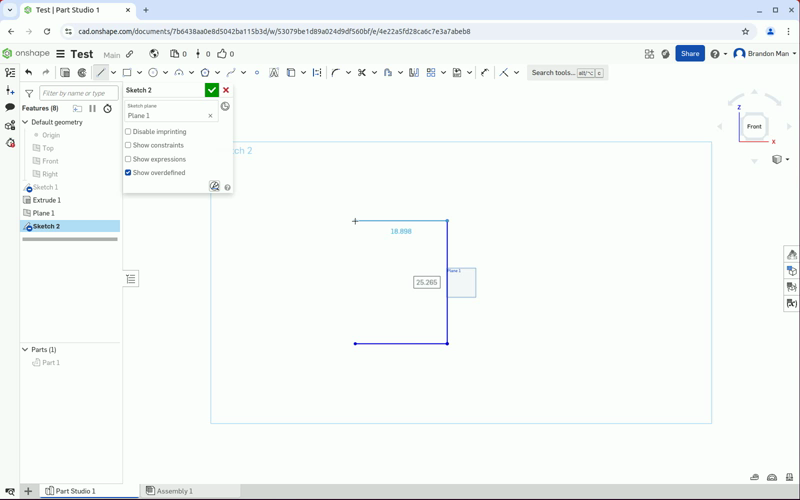
key_down(shift)
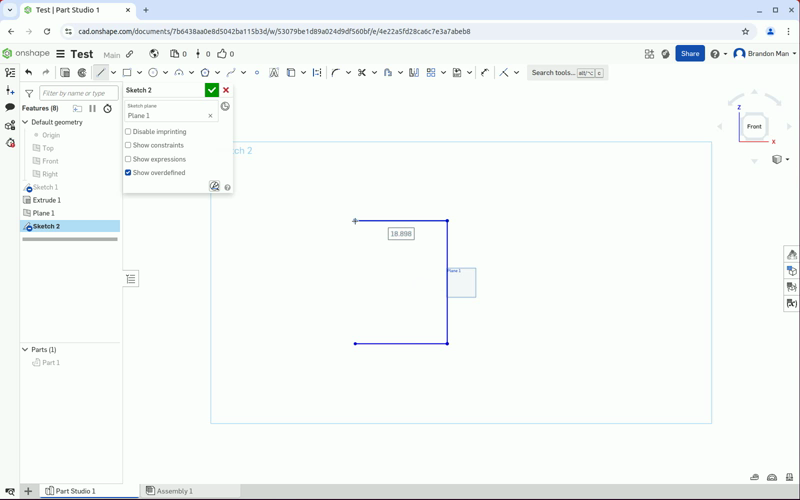
mouse_move(355, 343)
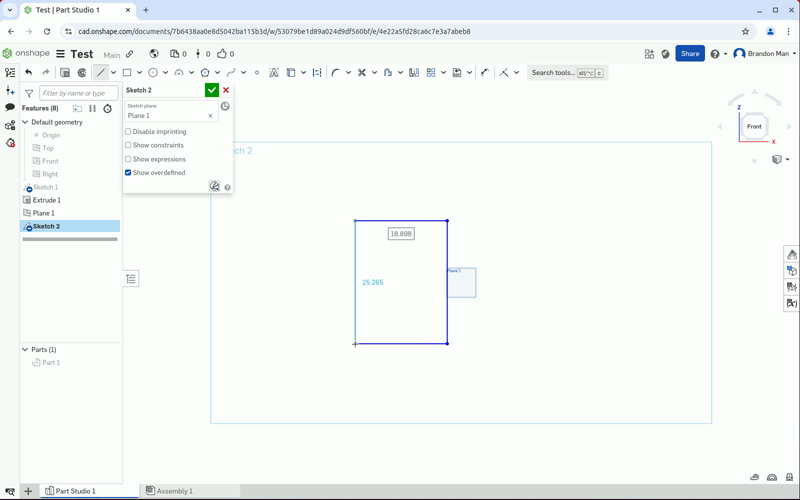
key_up(shift)
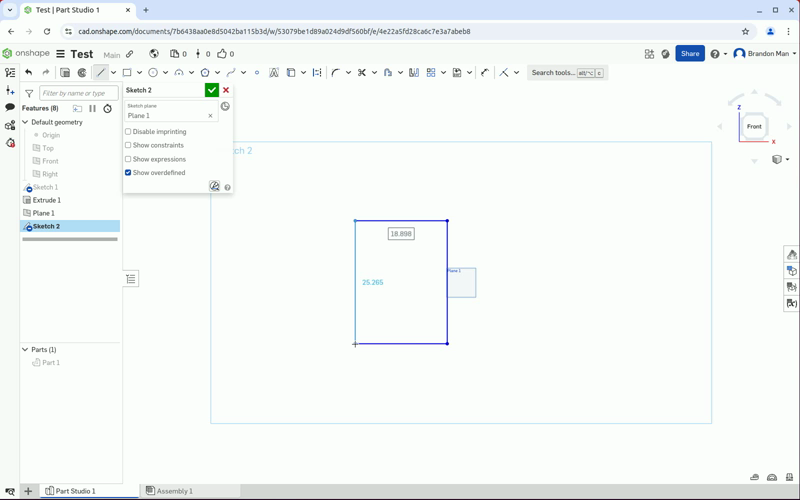
click(355, 343)
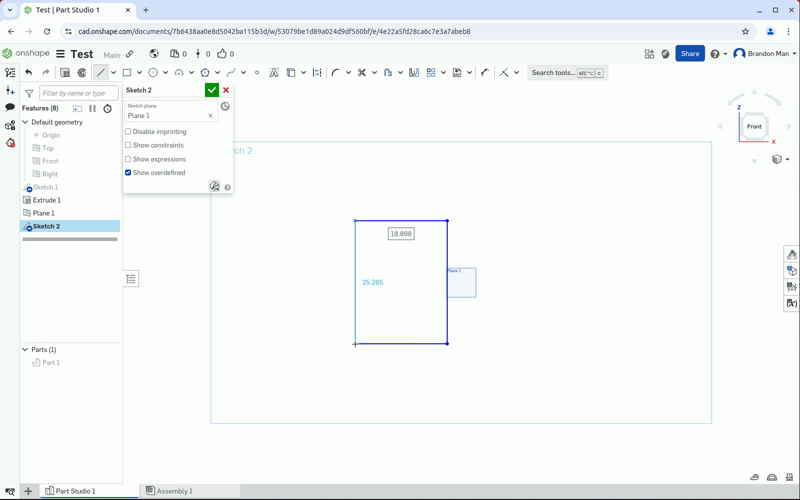
key(esc)
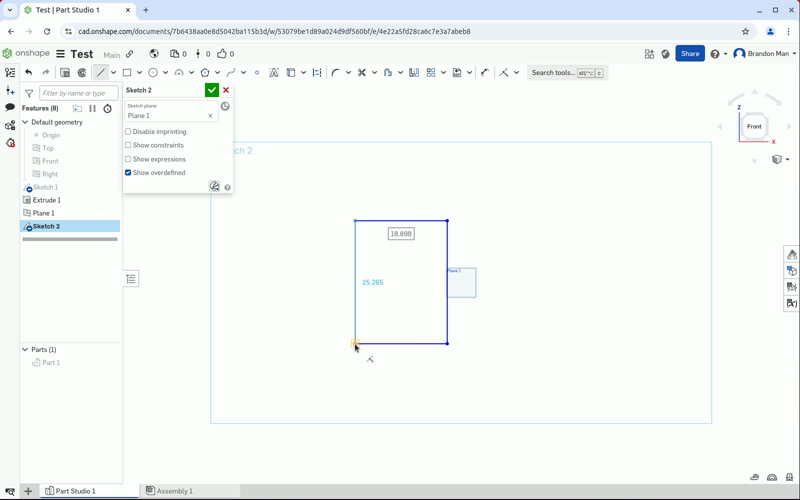
mouse_move(412, 289)
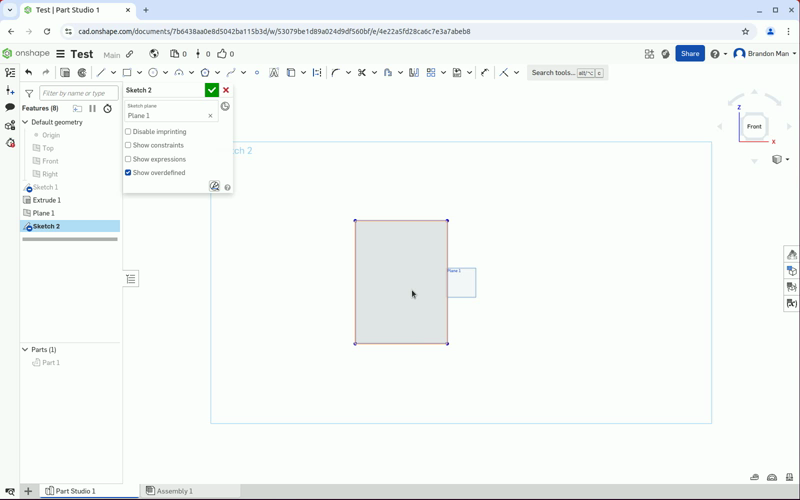
click(412, 289)
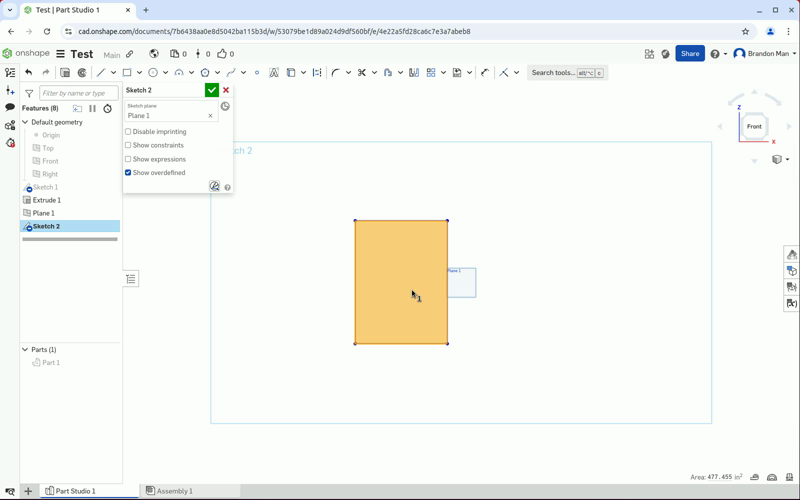
mouse_move(73, 352)
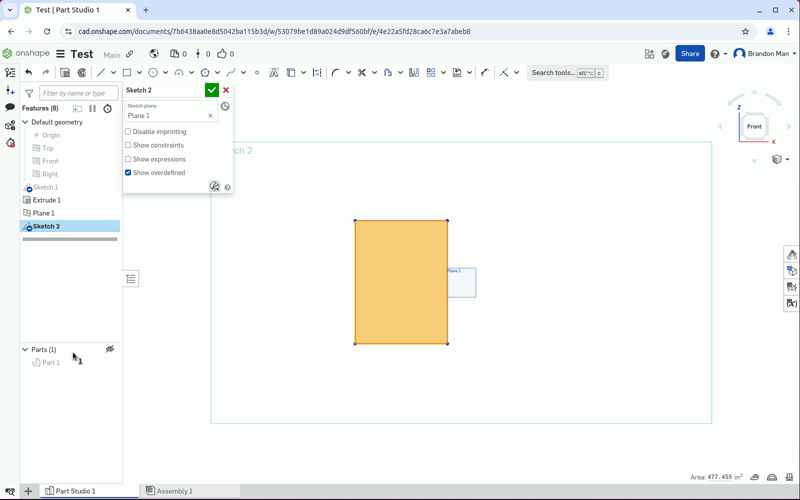
key(shift+y)
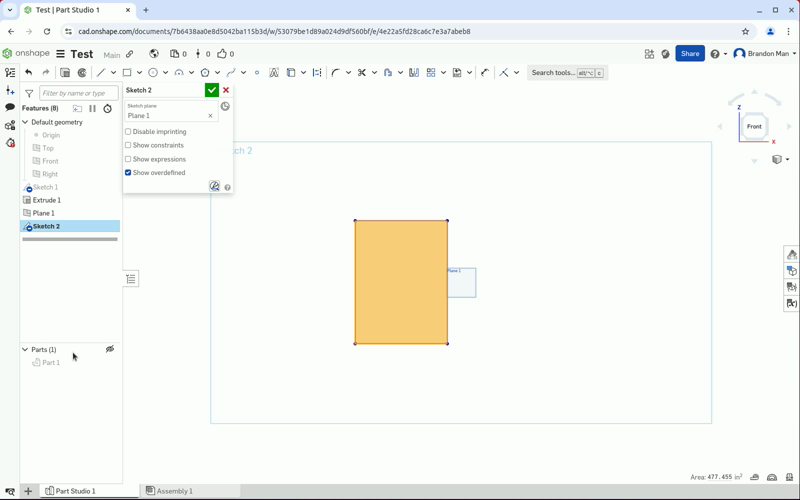
key(shift+e)
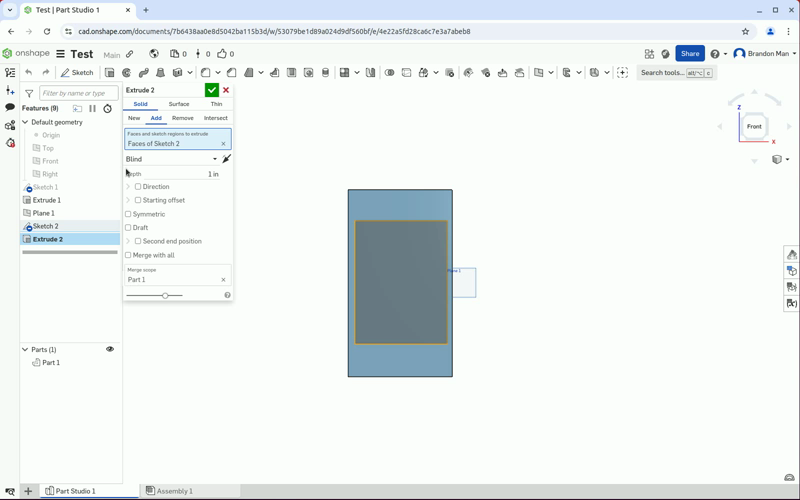
mouse_move(143, 106)
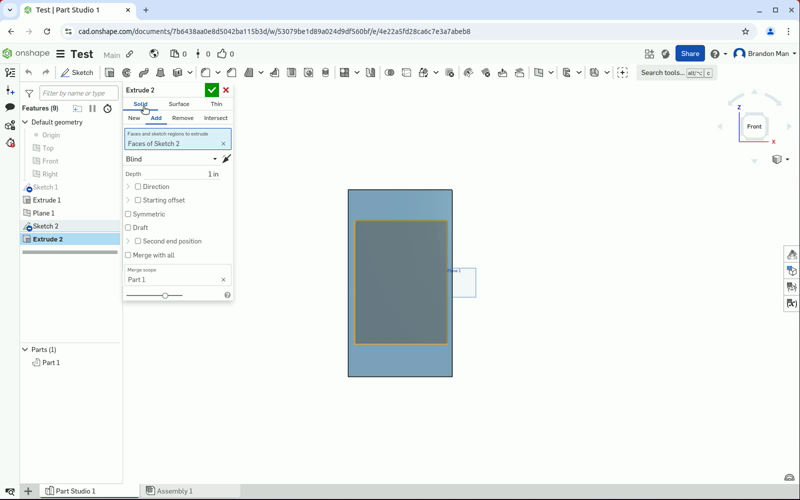
click(143, 106)
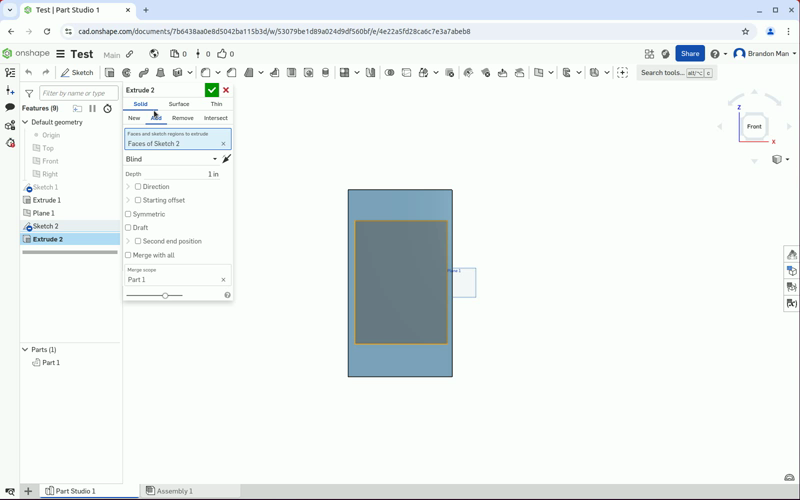
mouse_move(186, 120)
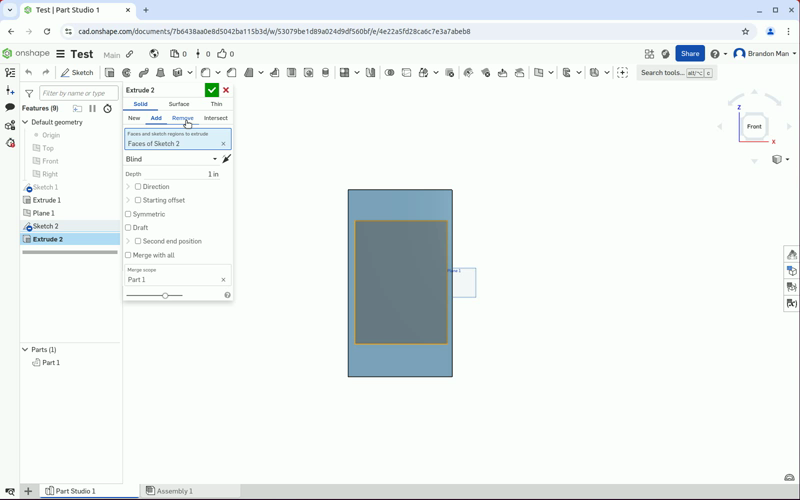
click(186, 120)
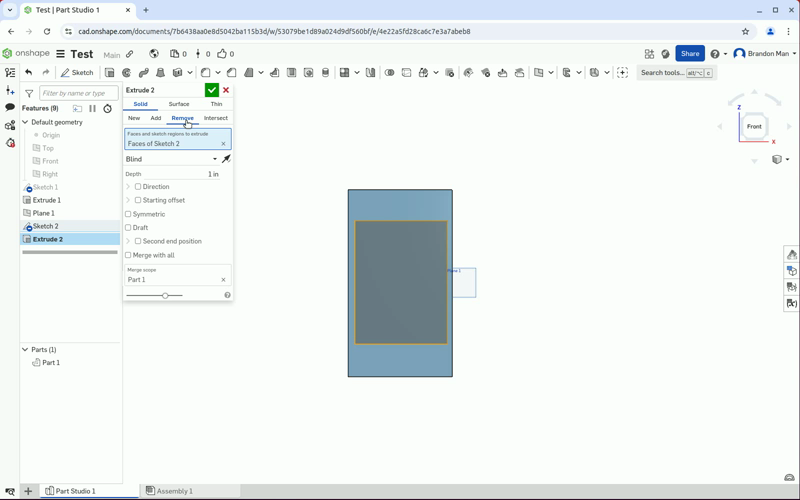
key(tab, 4)
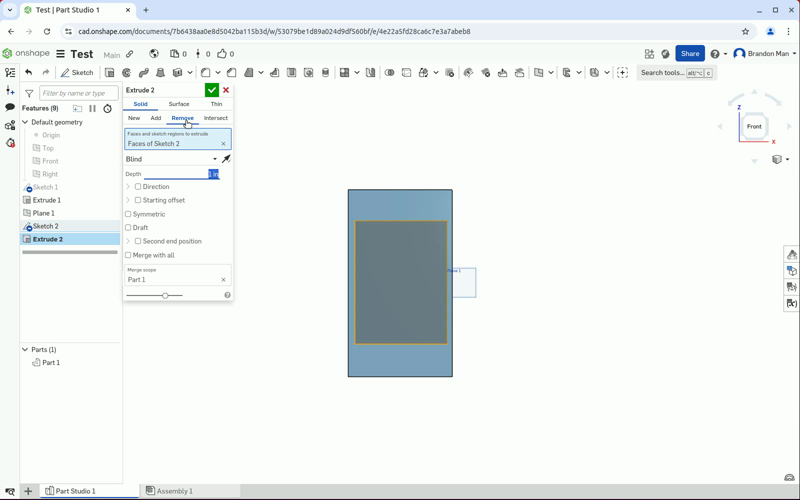
text(0.722)
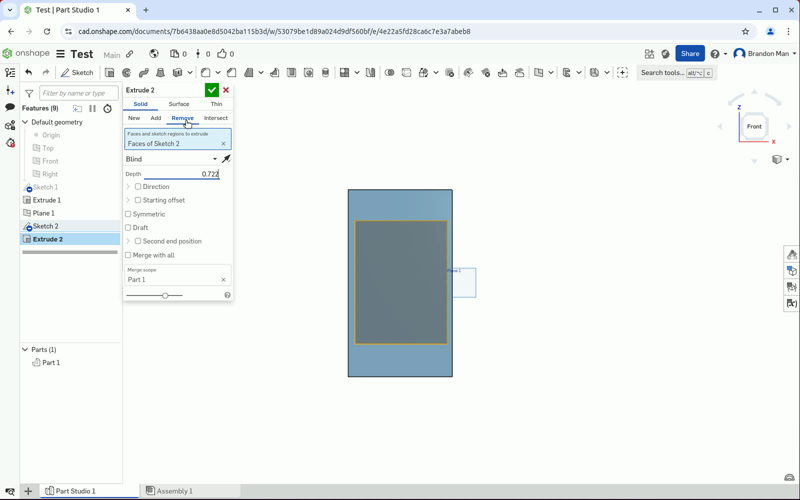
key(tab, 6)
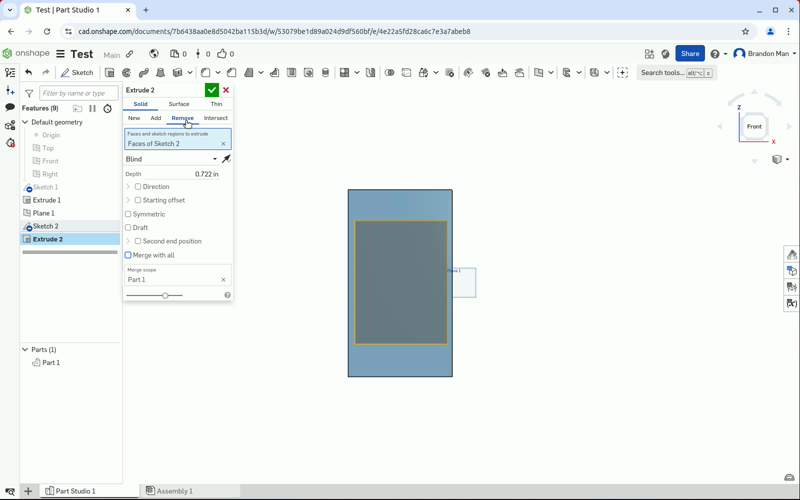
key(space)
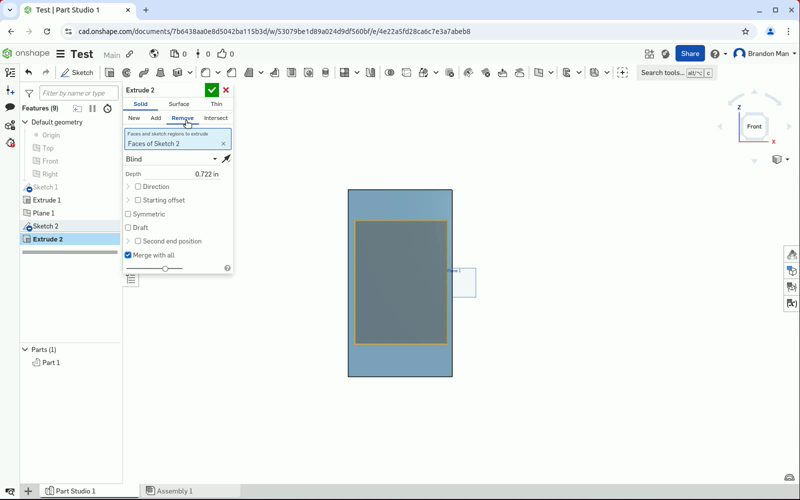
key(enter)
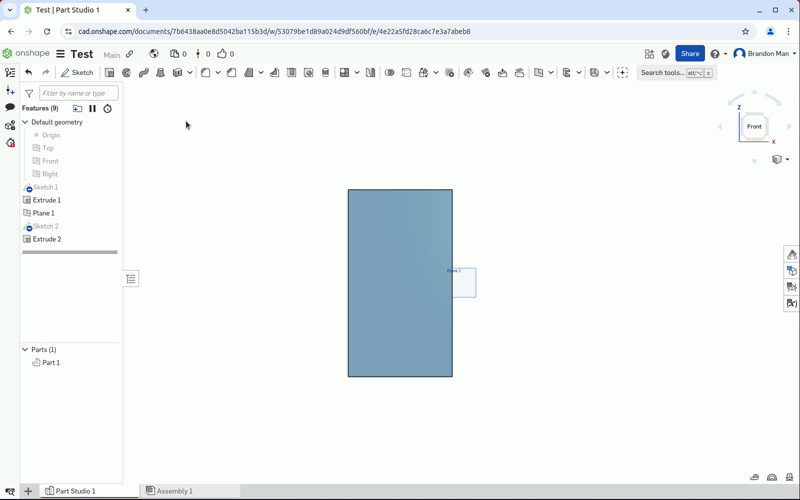
key(shift+h)
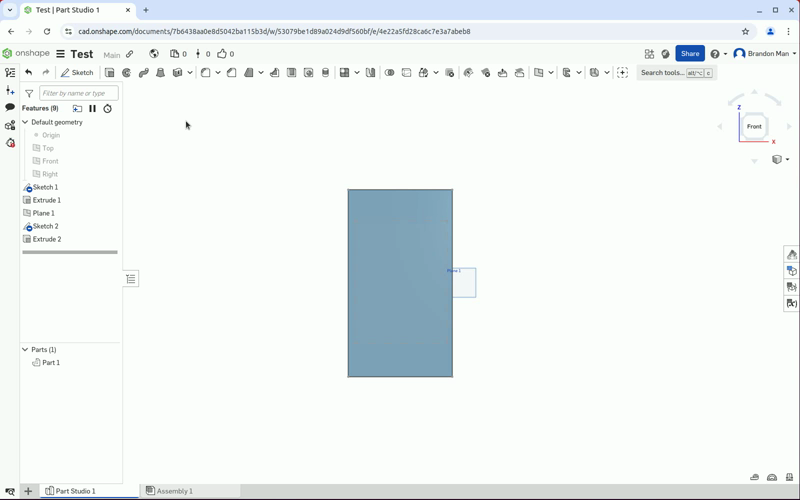
key(shift+h)
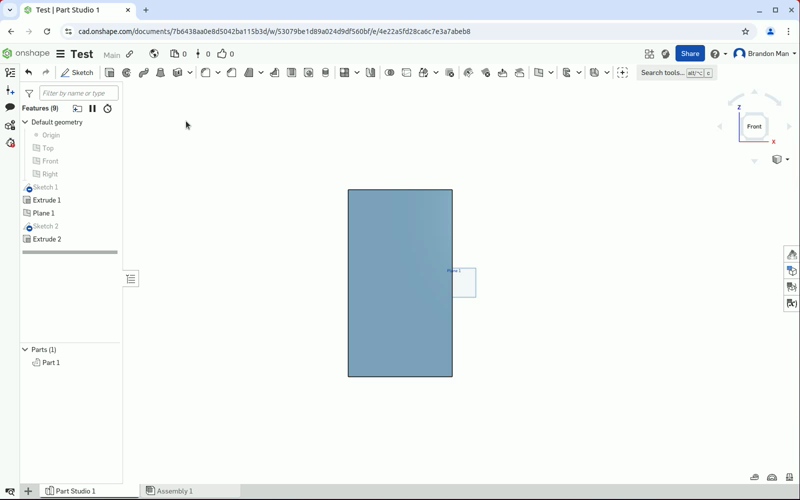
mouse_move(73, 189)
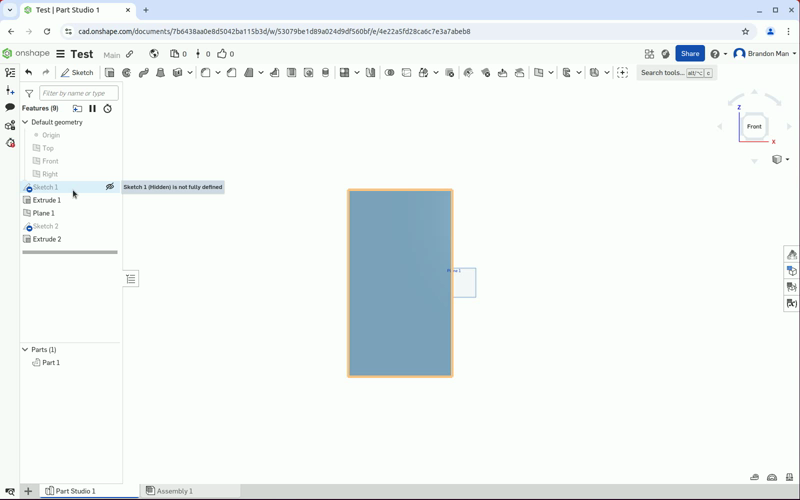
click(73, 189)
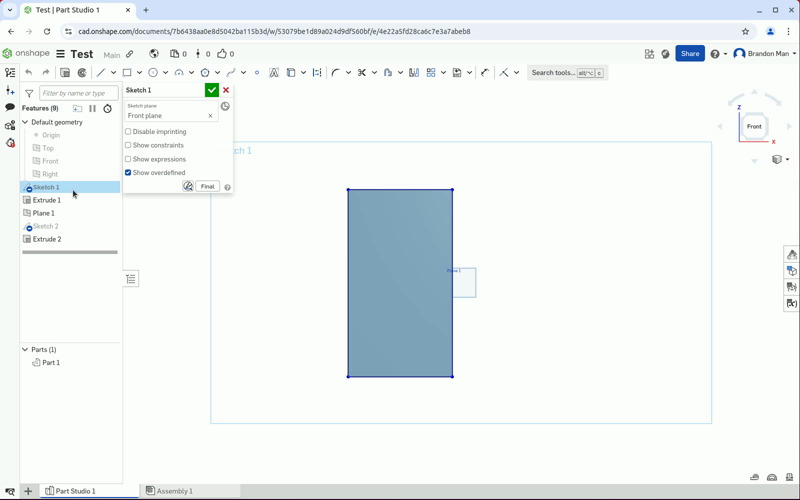
mouse_move(229, 92)
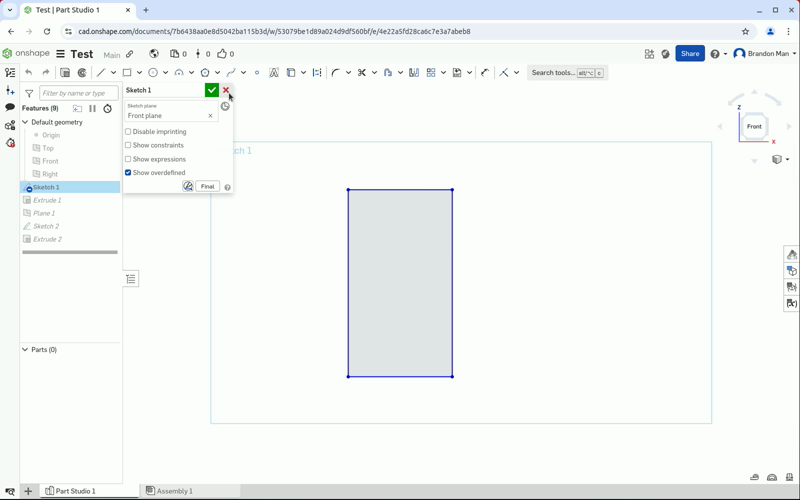
click(229, 92)
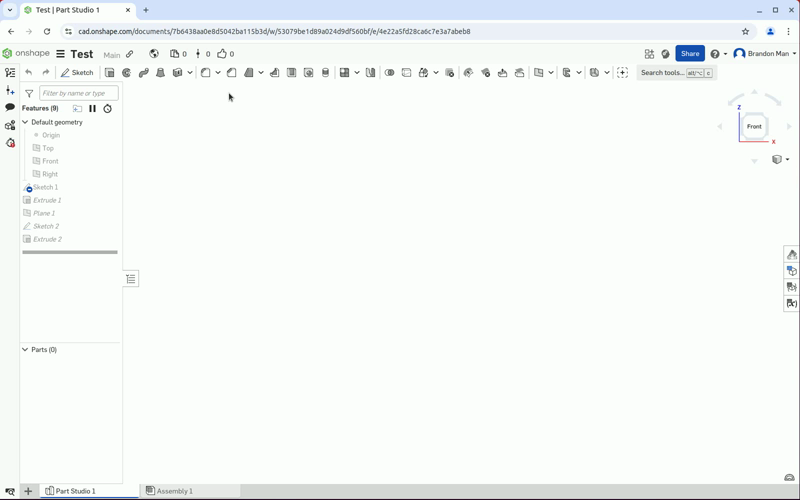
key(shift+s)
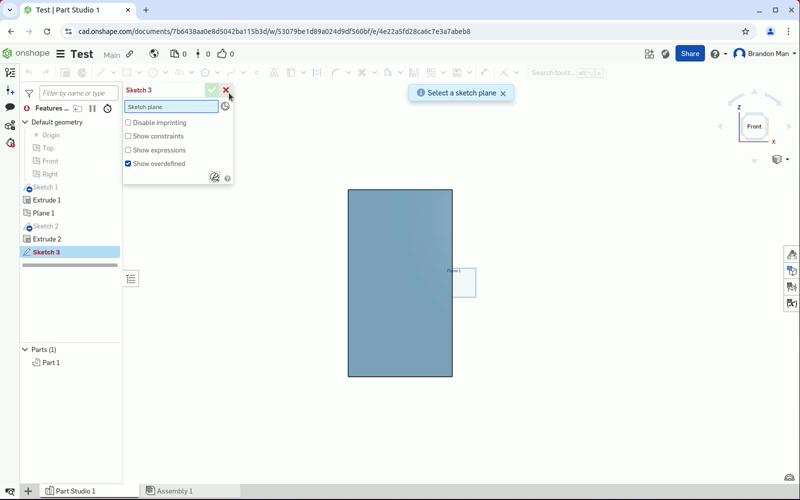
mouse_move(73, 215)
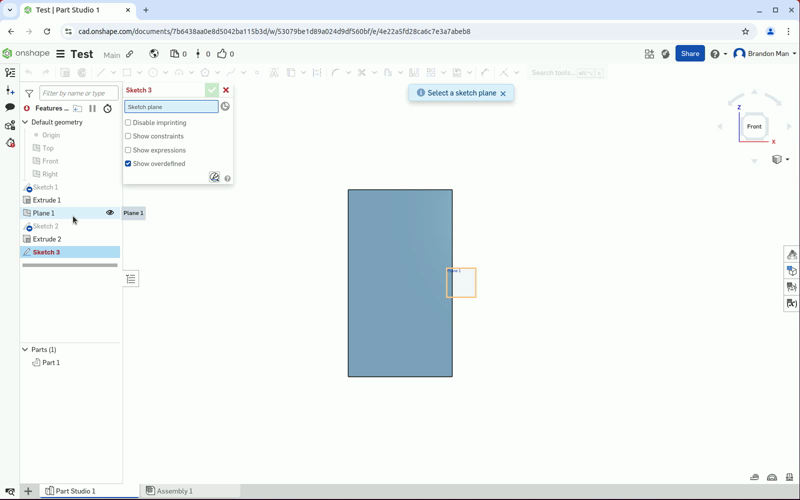
click(73, 215)
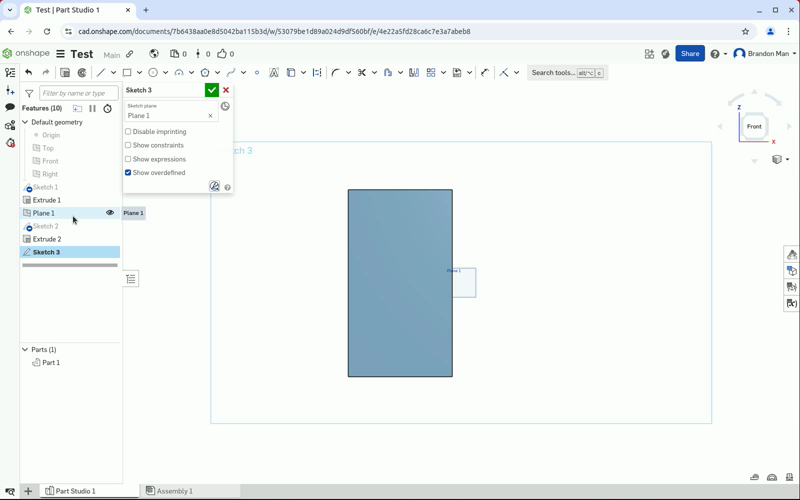
mouse_move(73, 352)
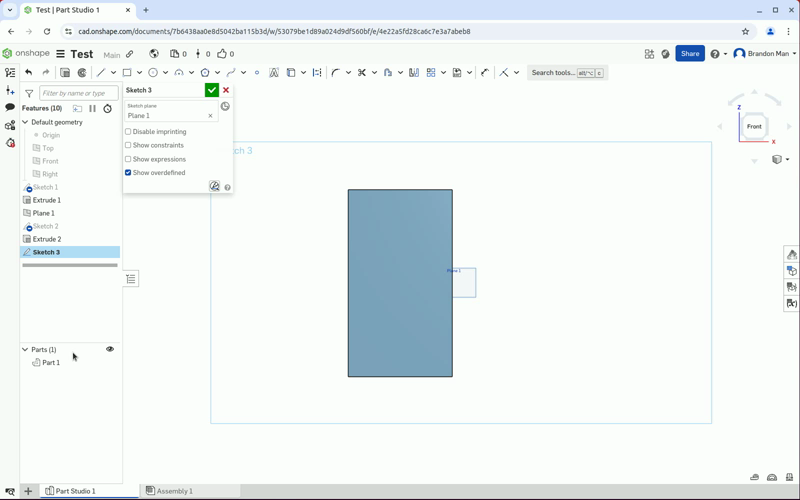
key(y)
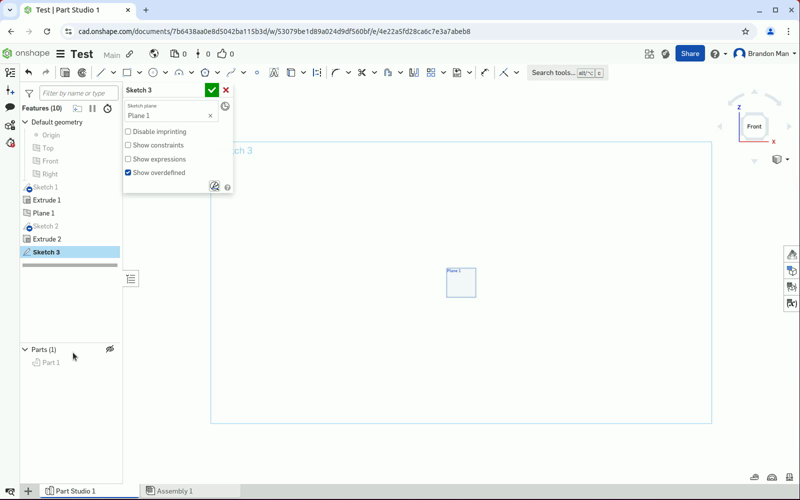
key(l)
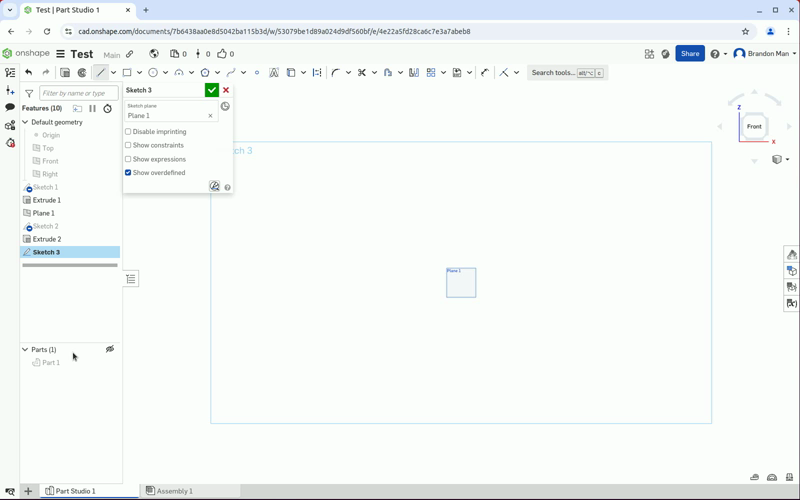
key_down(shift)
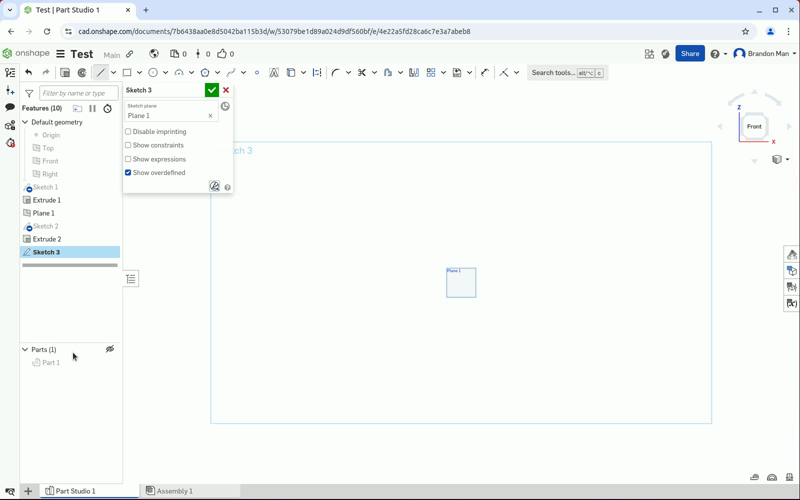
mouse_move(385, 209)
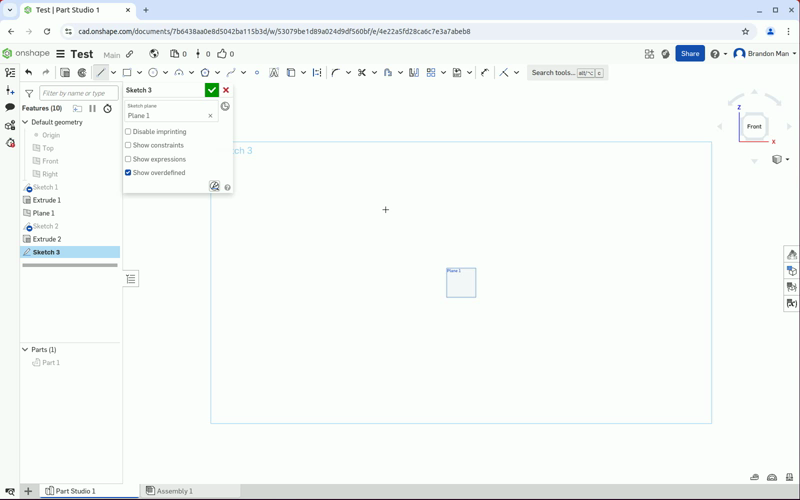
click(385, 209)
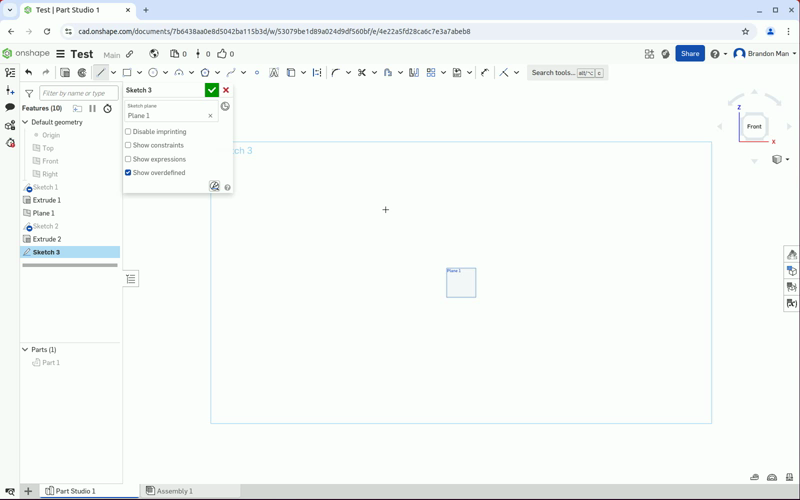
key_up(shift)
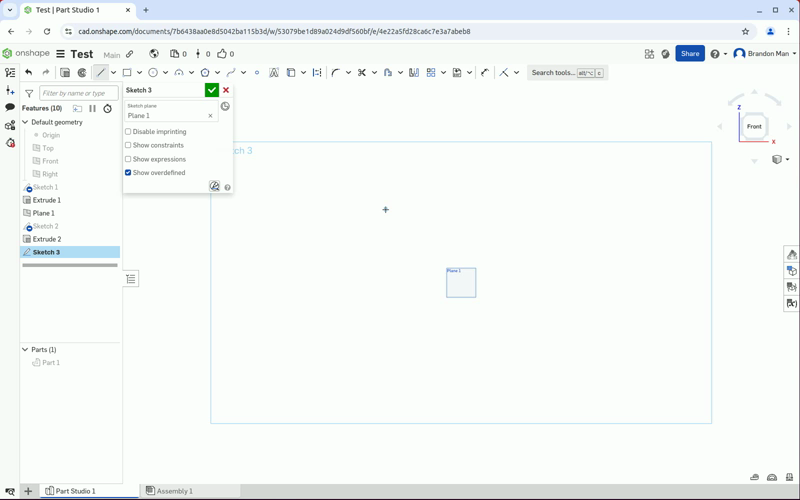
key_down(shift)
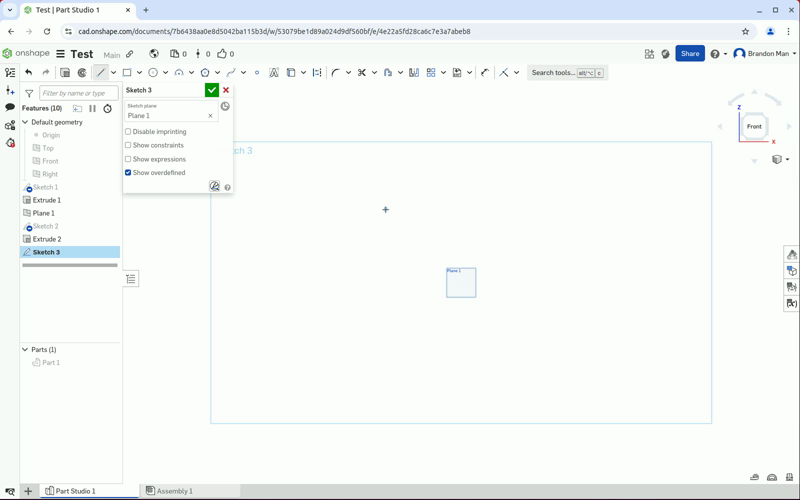
mouse_move(415, 209)
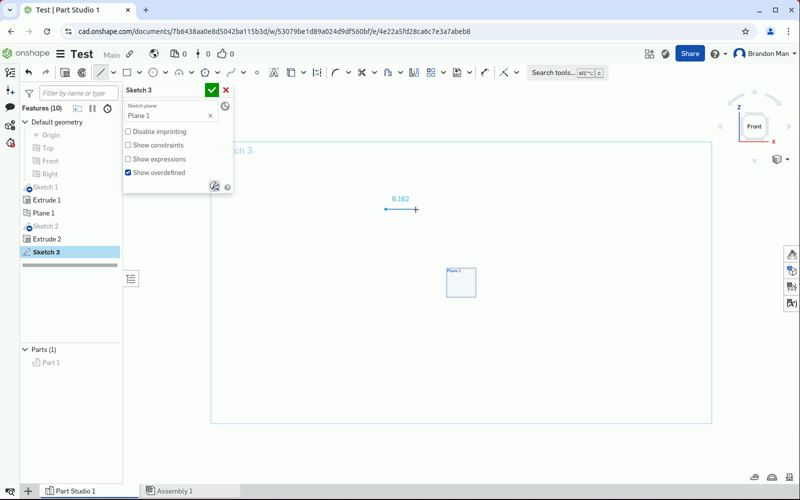
mouse_move(412, 209)
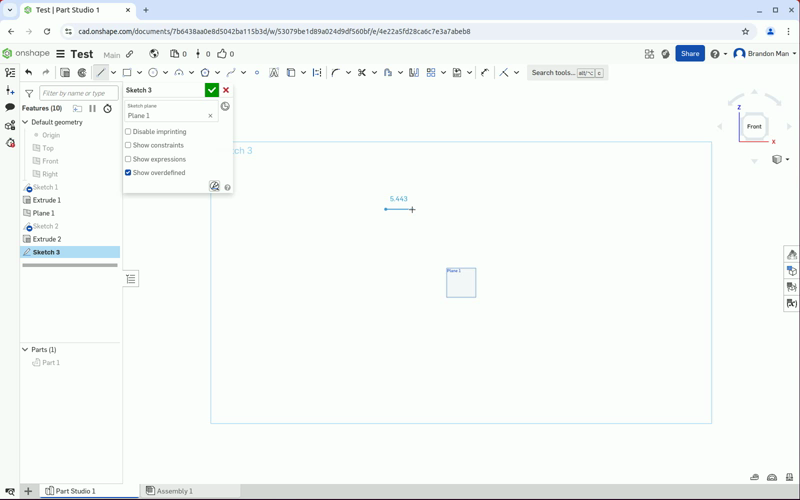
click(412, 209)
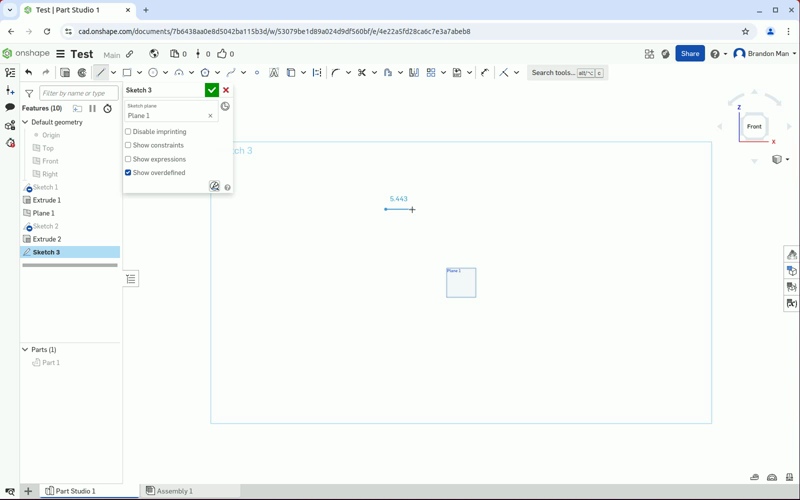
key_up(shift)
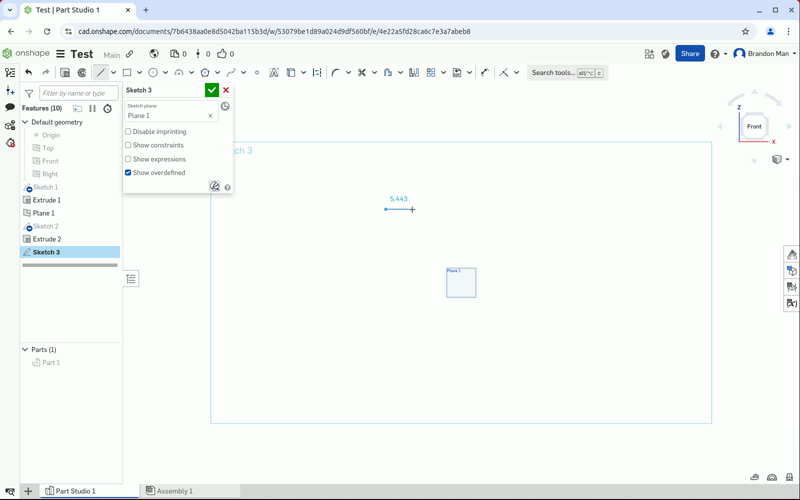
key_down(shift)
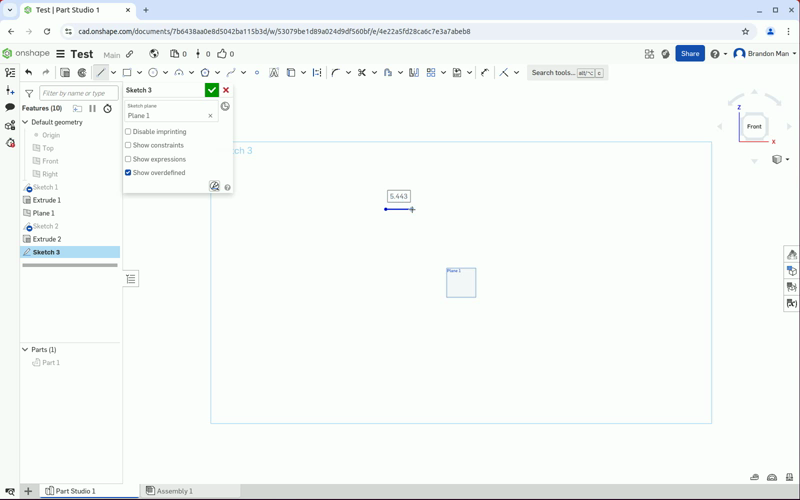
mouse_move(442, 209)
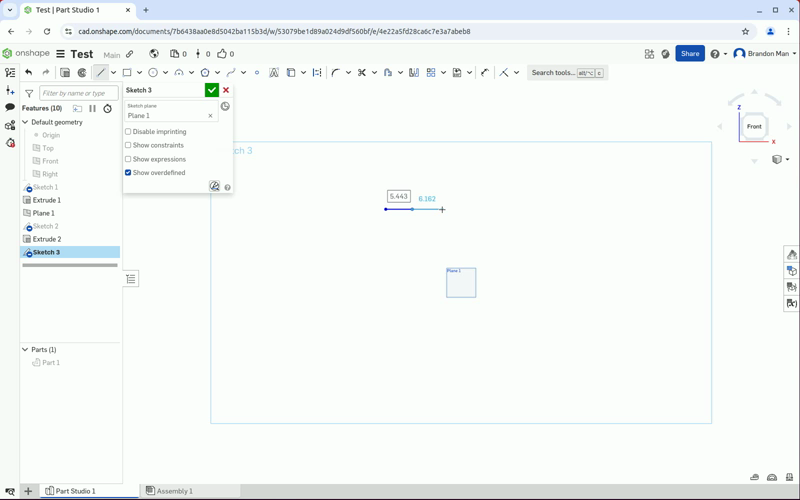
mouse_move(412, 204)
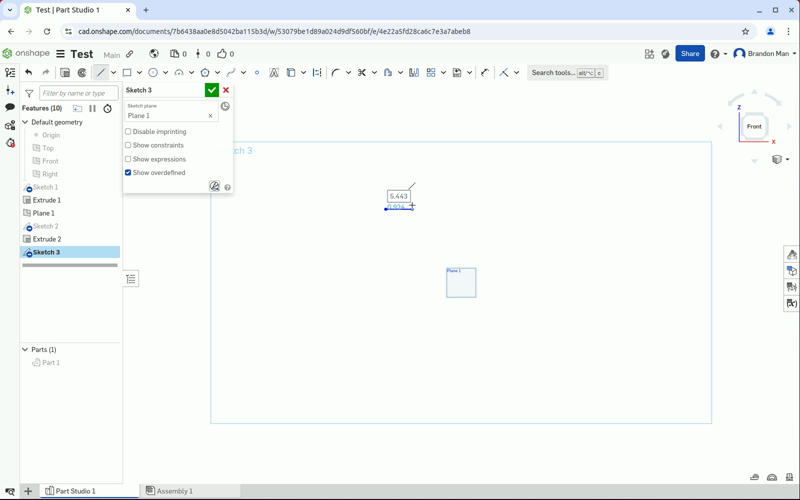
scroll(6)
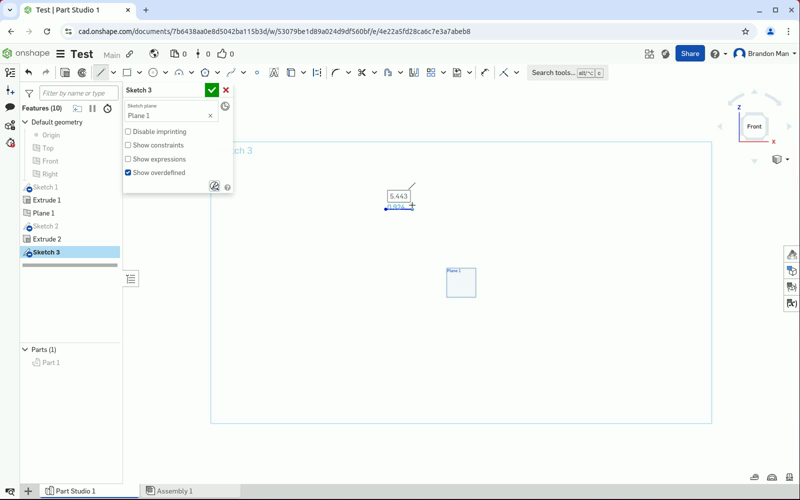
scroll(6)
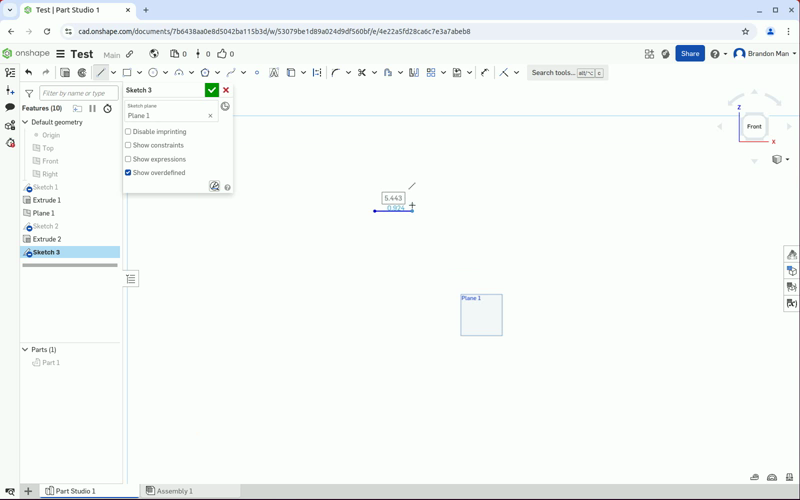
scroll(6)
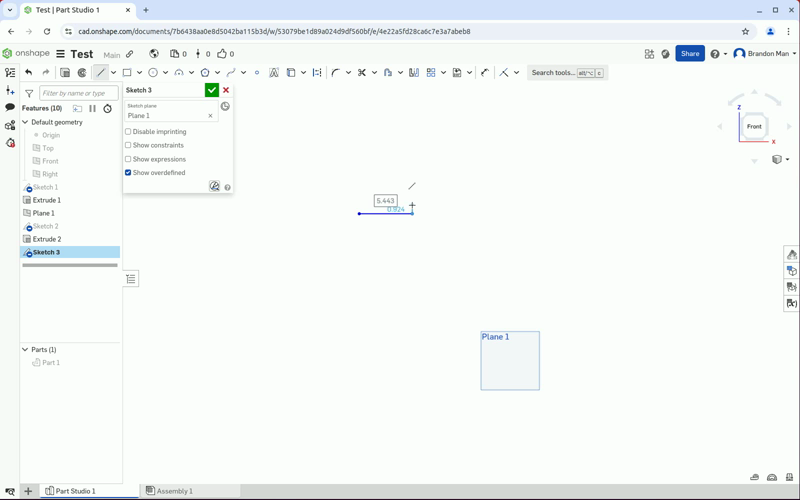
scroll(6)
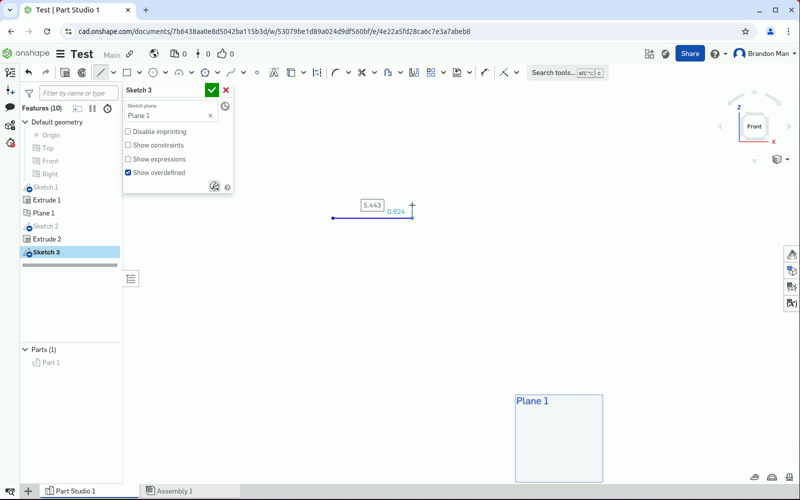
scroll(6)
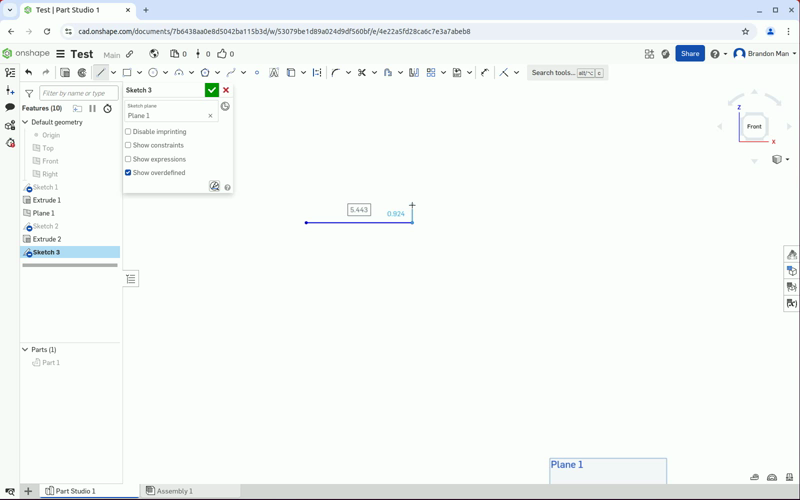
scroll(6)
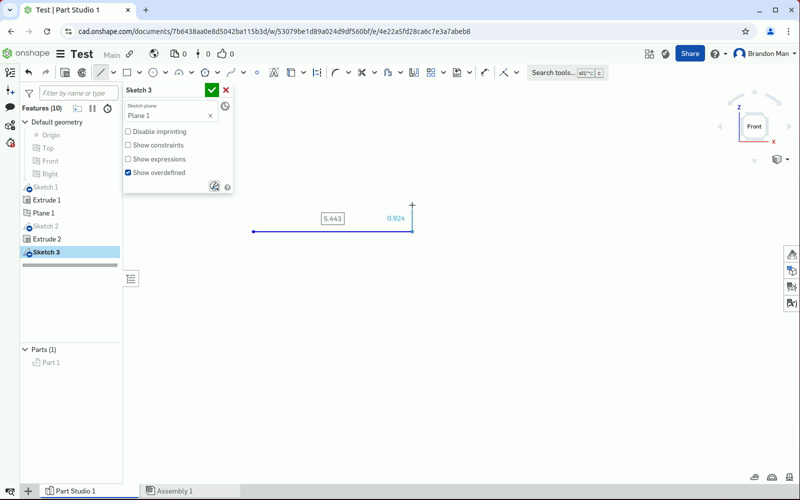
scroll(6)
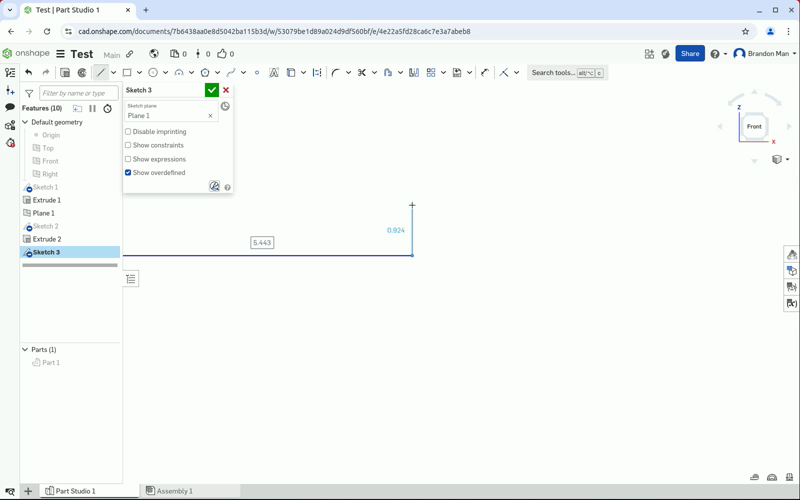
click(412, 204)
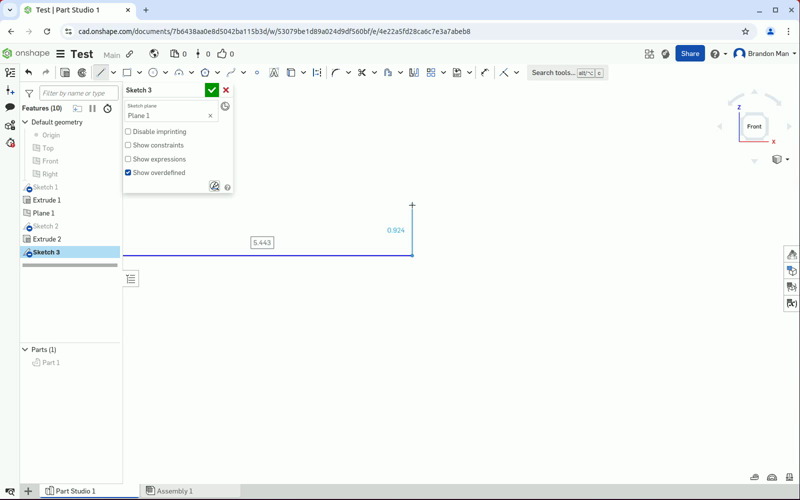
scroll(-6)
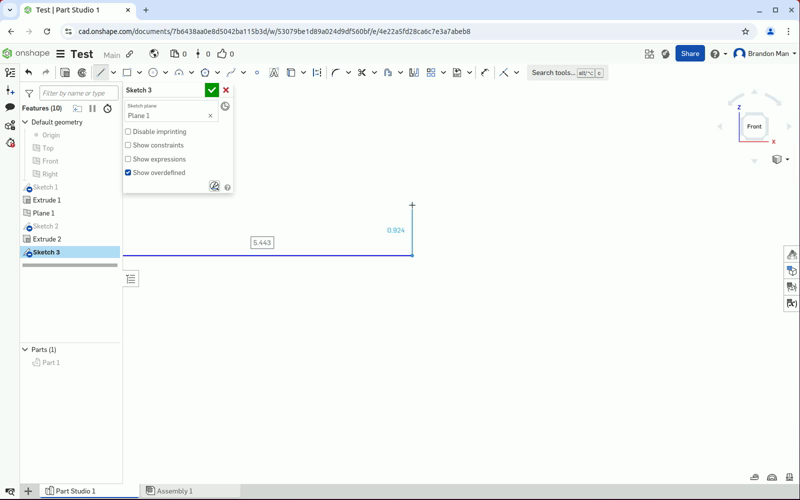
scroll(-6)
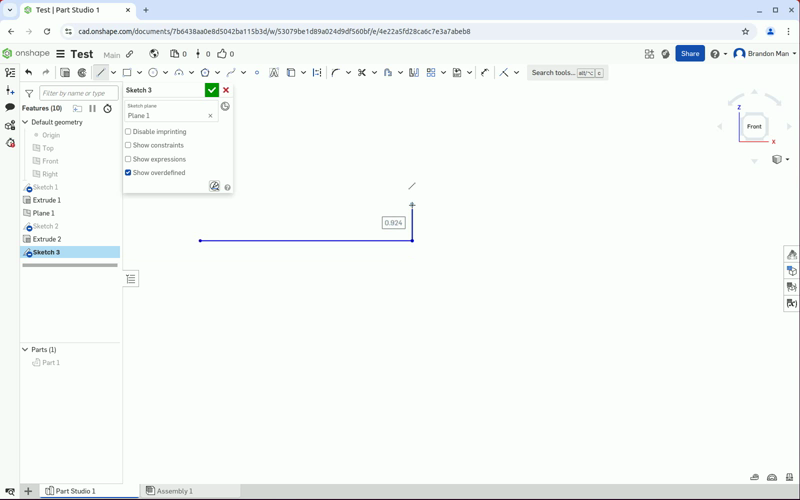
scroll(-6)
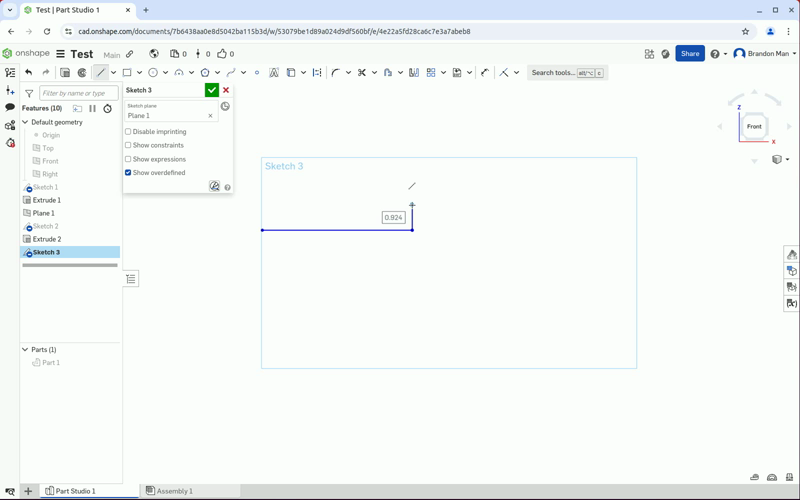
scroll(-6)
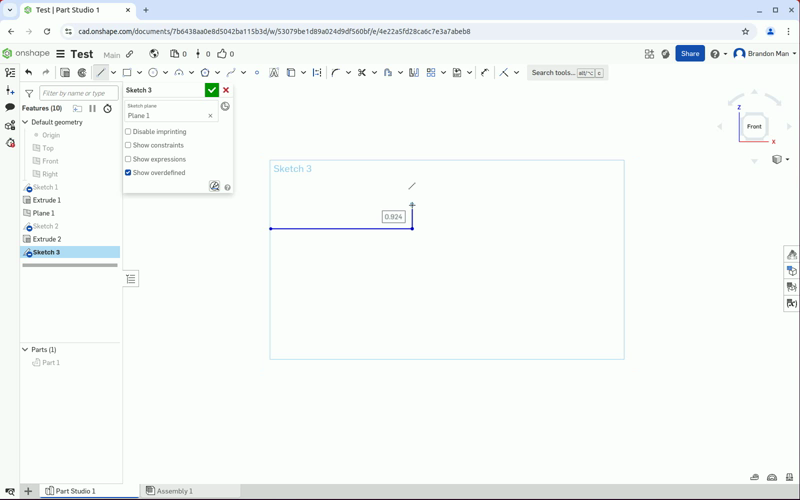
scroll(-6)
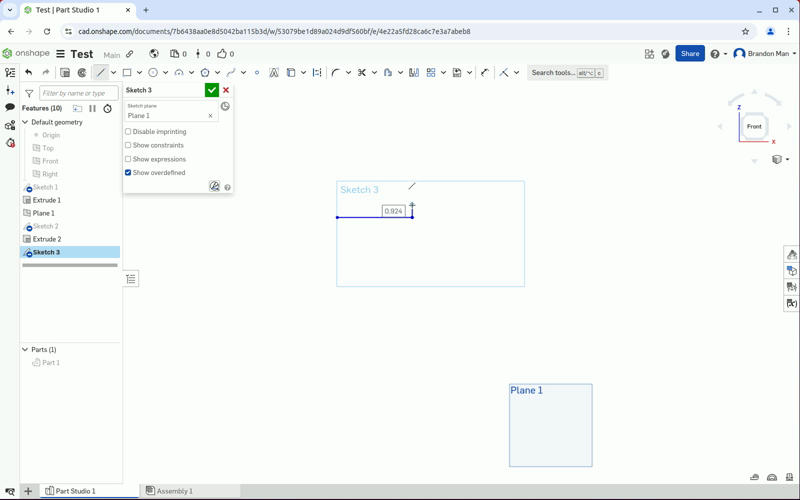
scroll(-6)
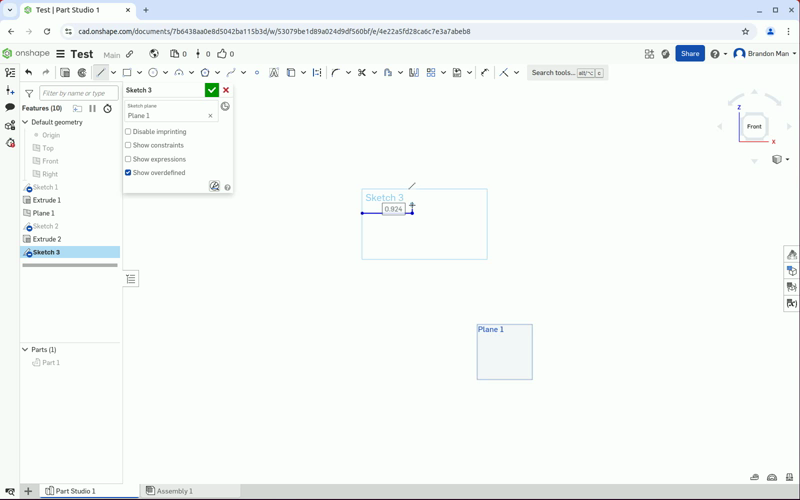
scroll(-6)
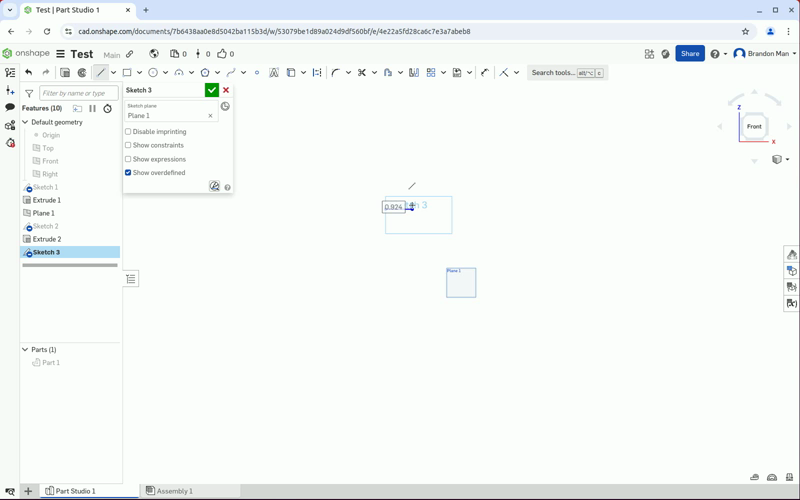
key_up(shift)
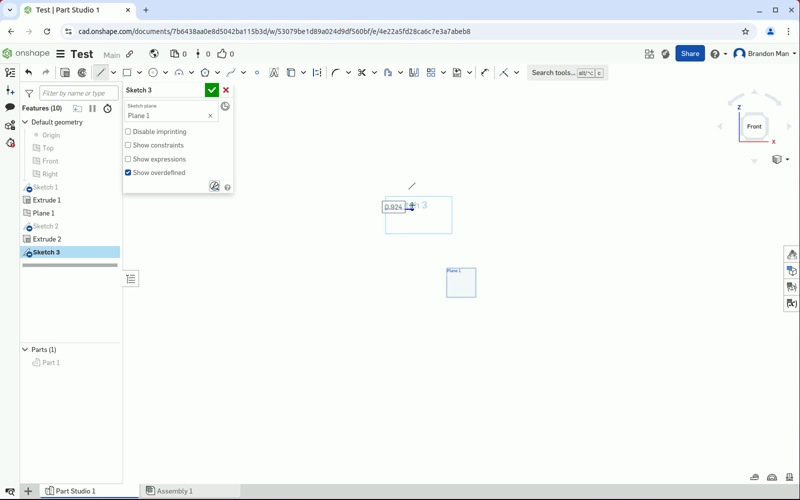
key_down(shift)
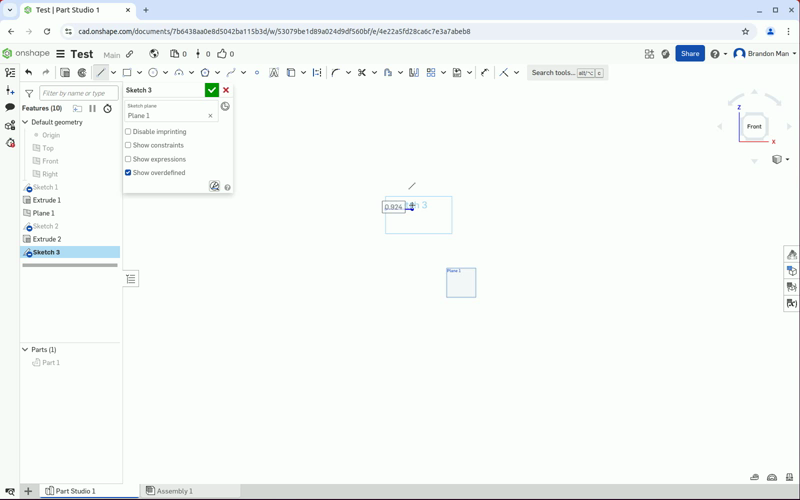
mouse_move(442, 204)
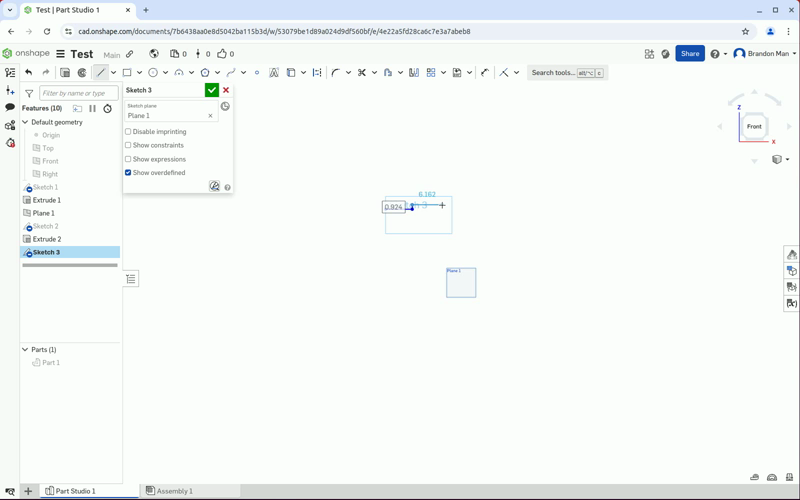
mouse_move(385, 204)
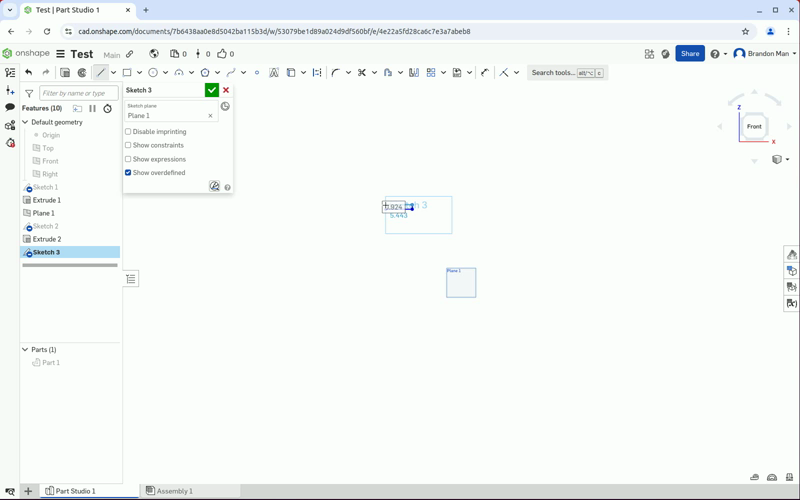
scroll(6)
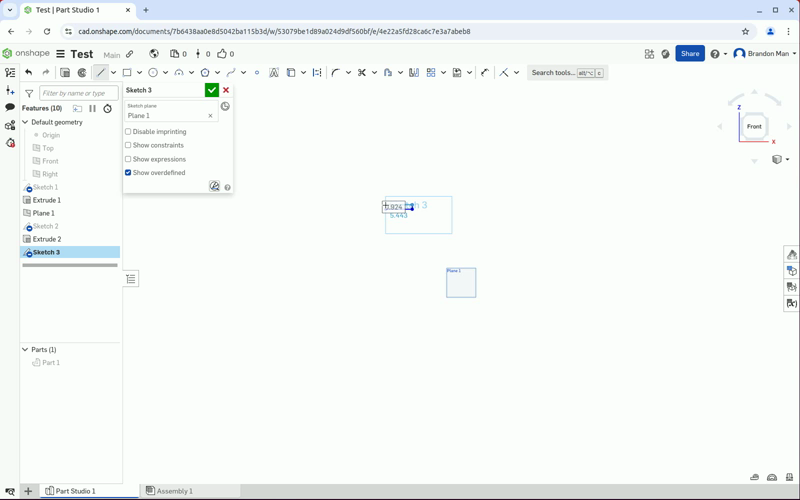
scroll(6)
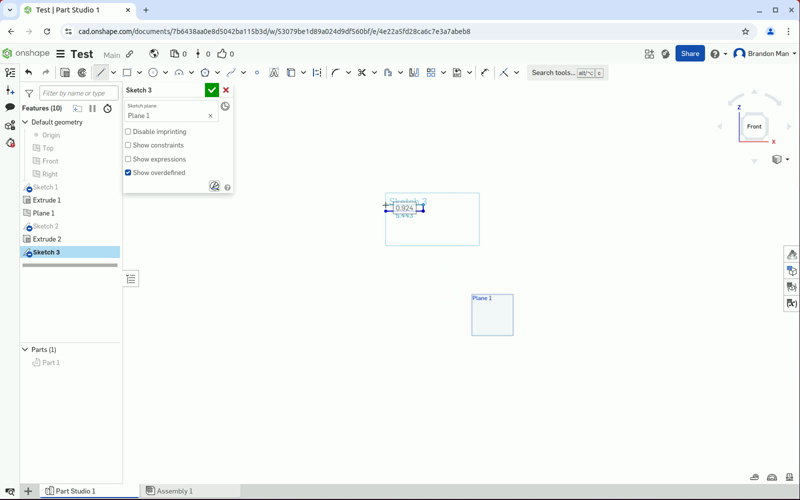
scroll(6)
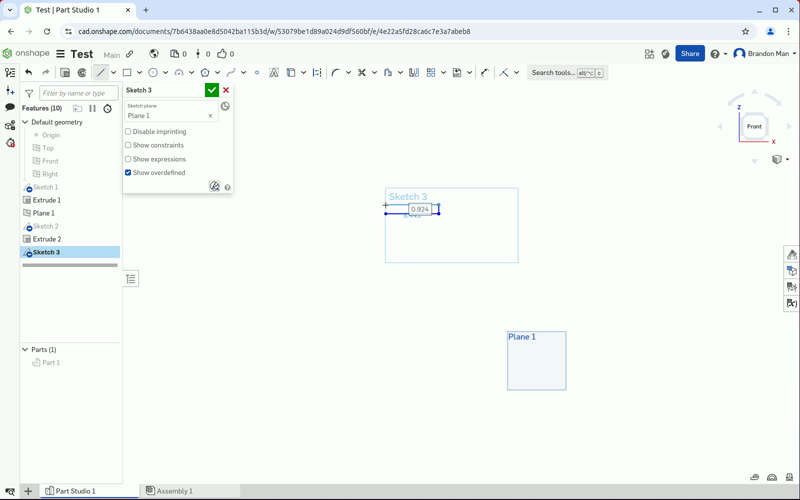
scroll(6)
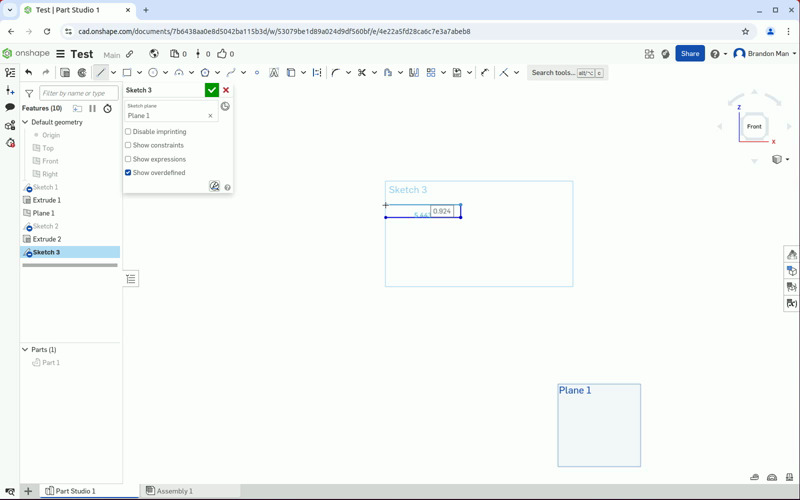
scroll(6)
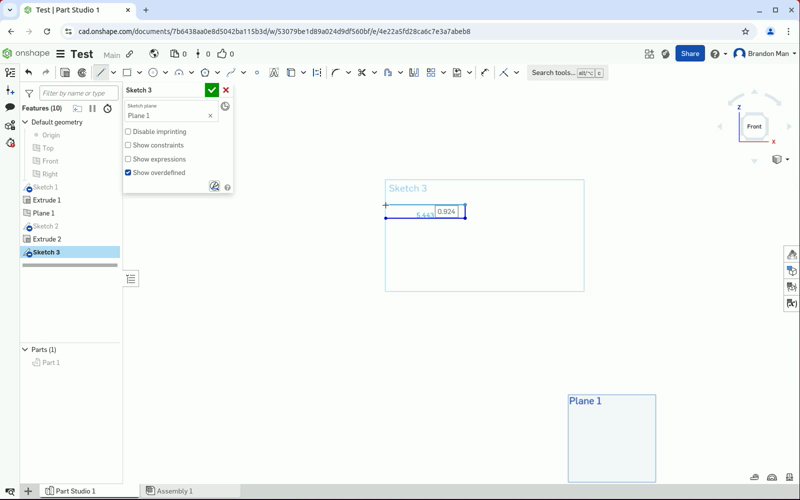
scroll(6)
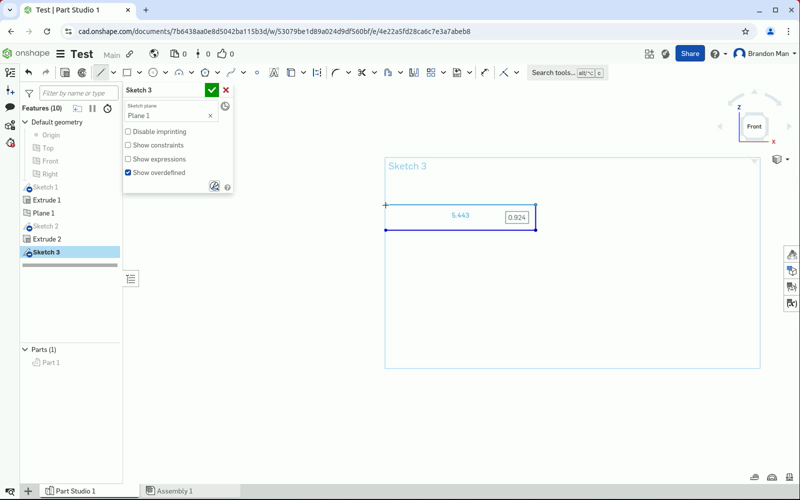
scroll(6)
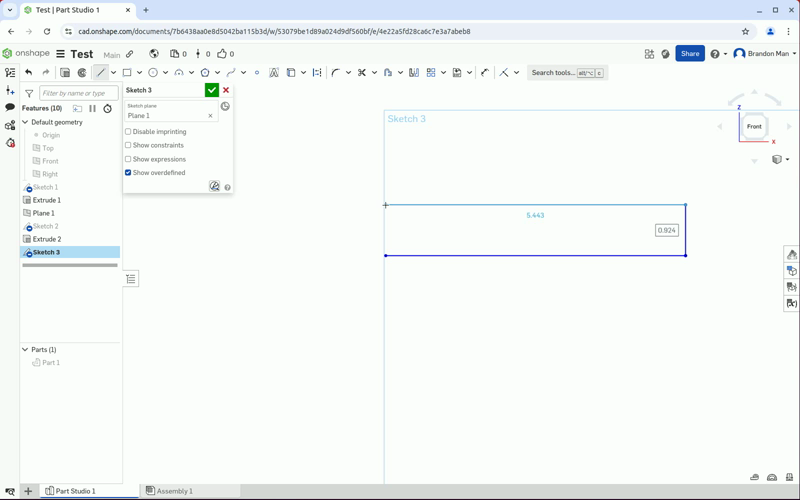
click(385, 204)
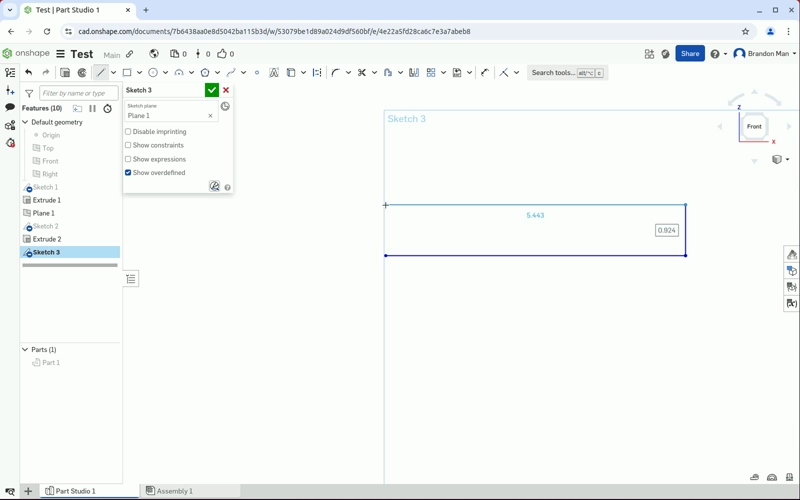
scroll(-6)
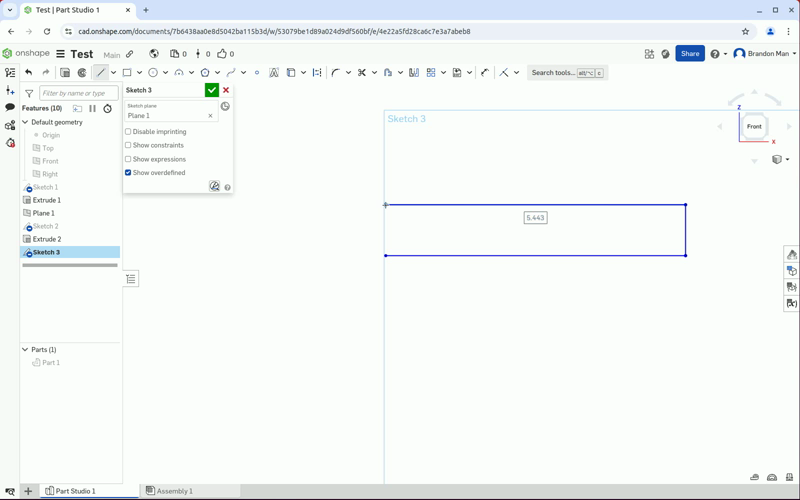
scroll(-6)
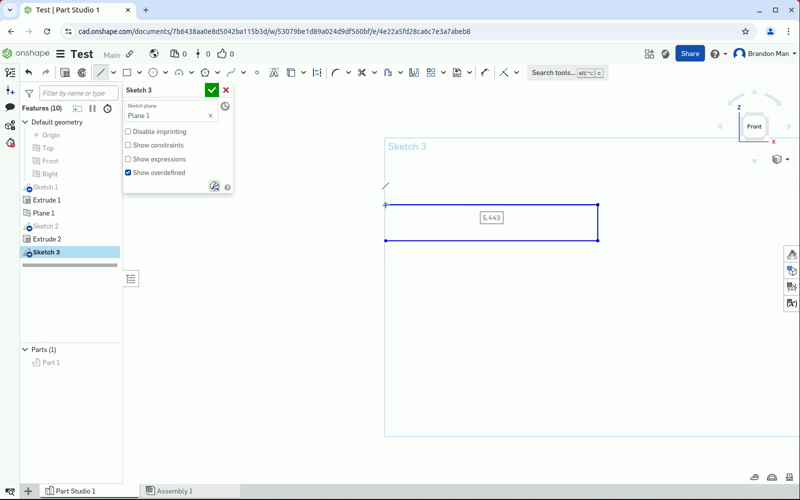
scroll(-6)
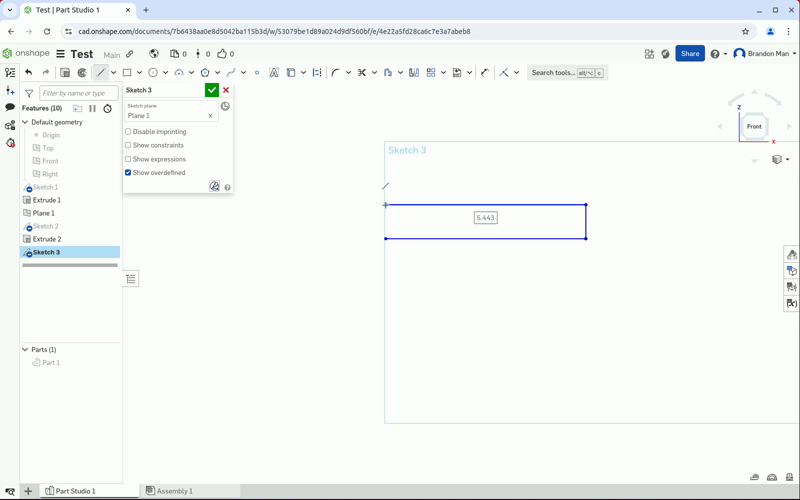
scroll(-6)
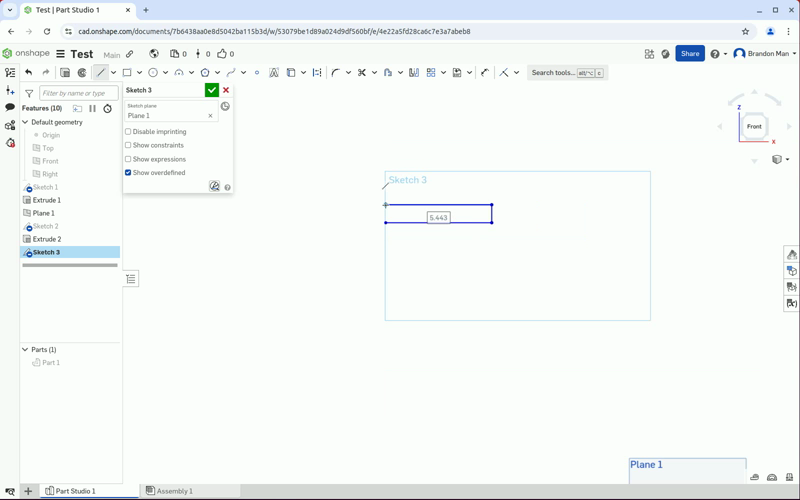
scroll(-6)
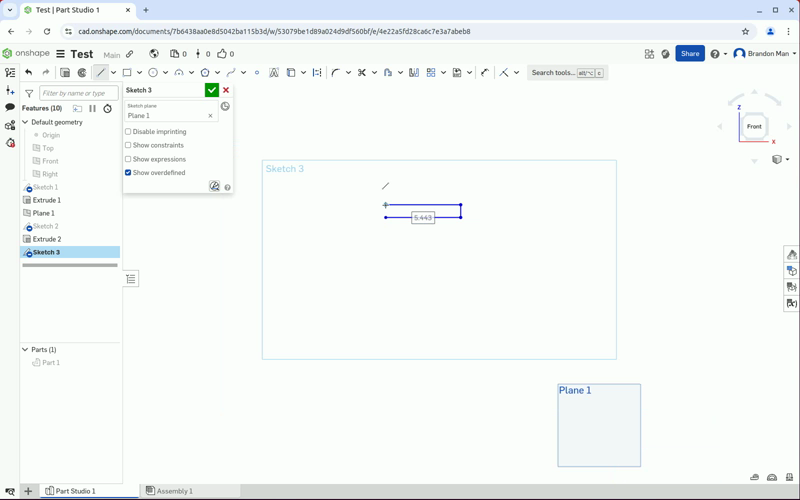
scroll(-6)
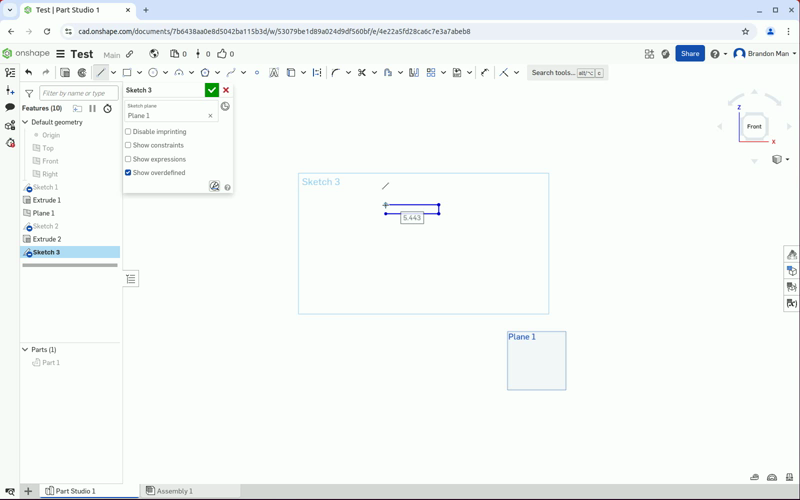
scroll(-6)
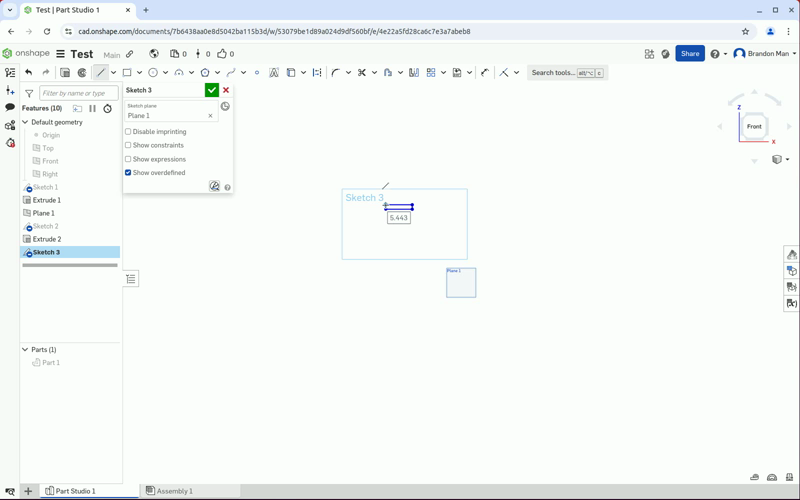
key_up(shift)
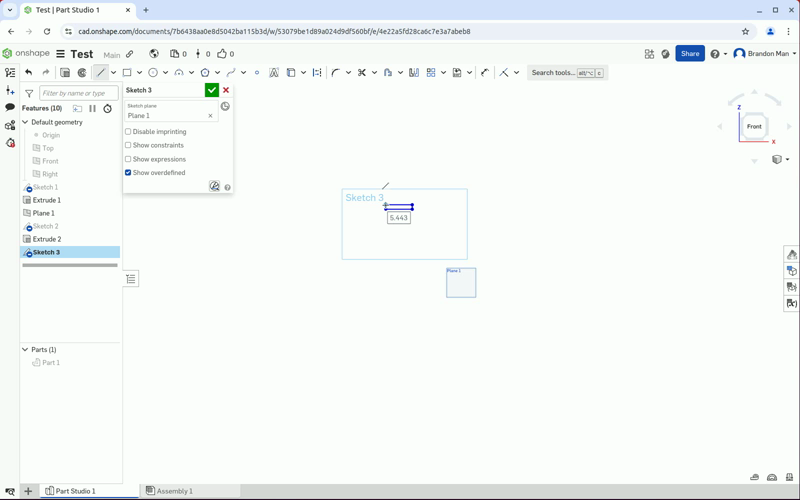
mouse_move(415, 204)
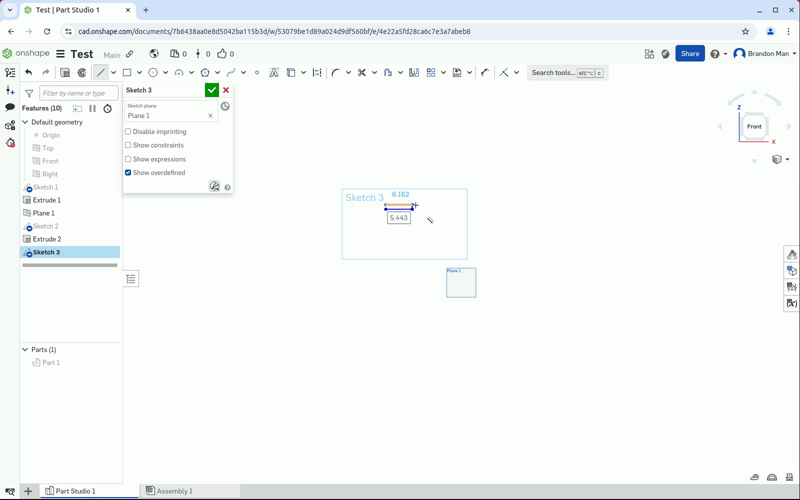
key_down(shift)
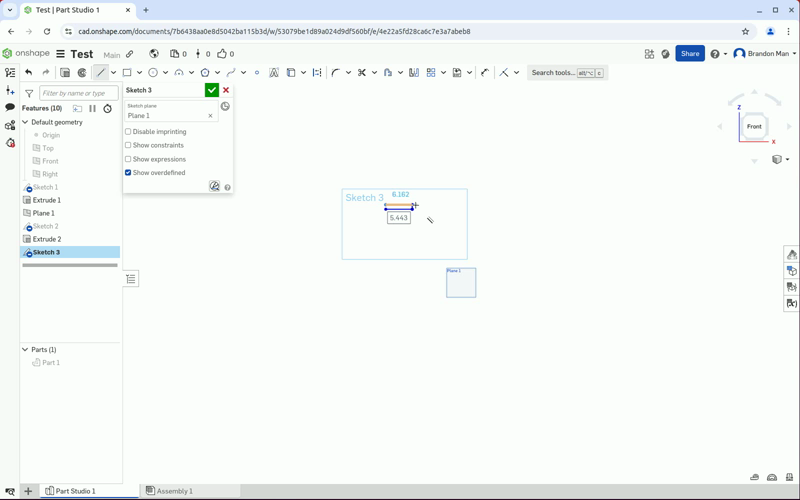
mouse_move(385, 209)
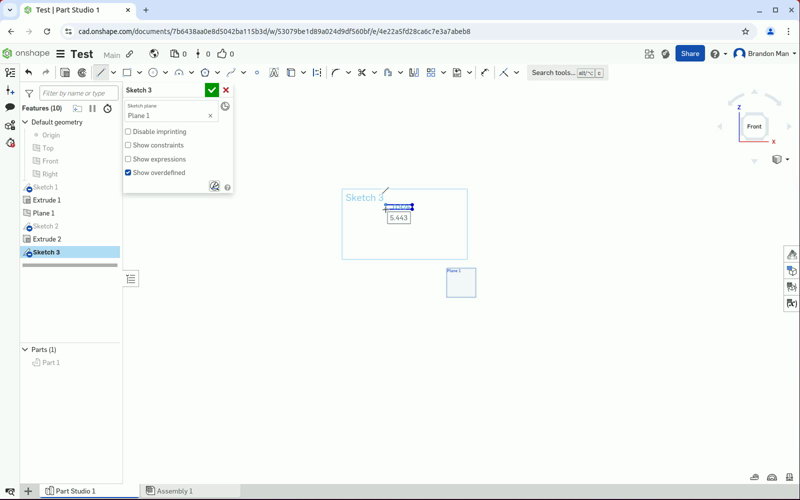
scroll(6)
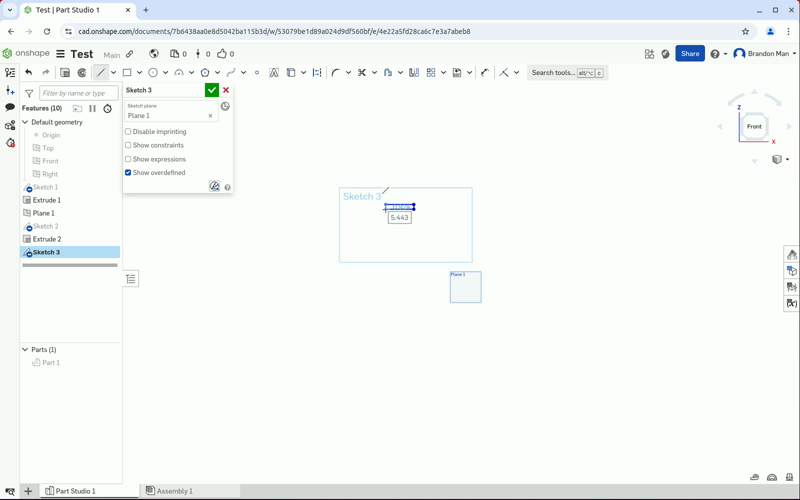
scroll(6)
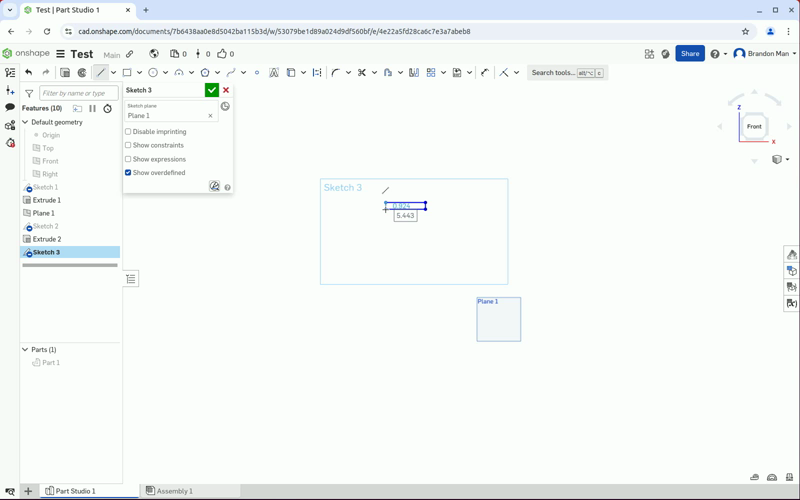
scroll(6)
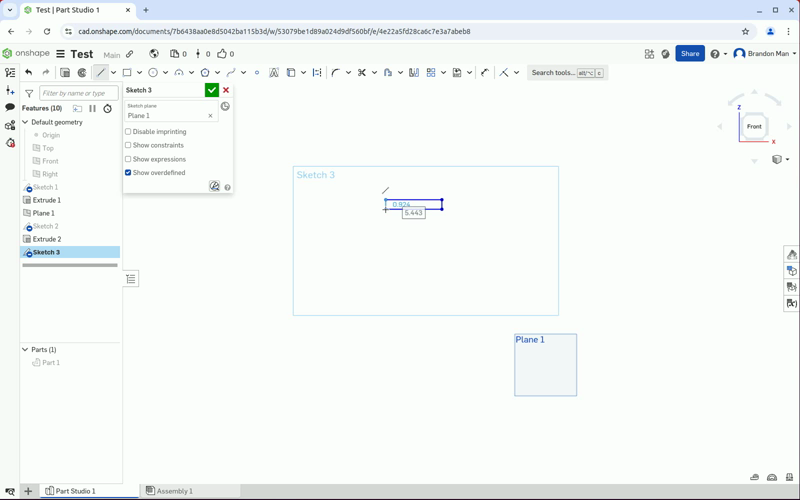
scroll(6)
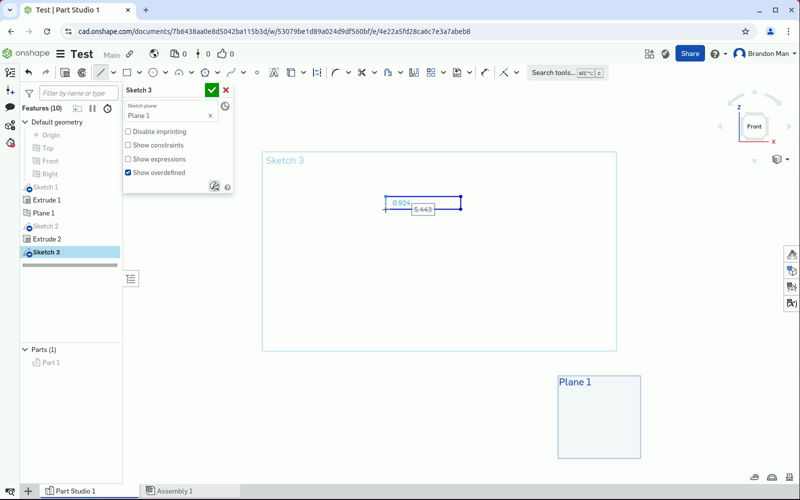
scroll(6)
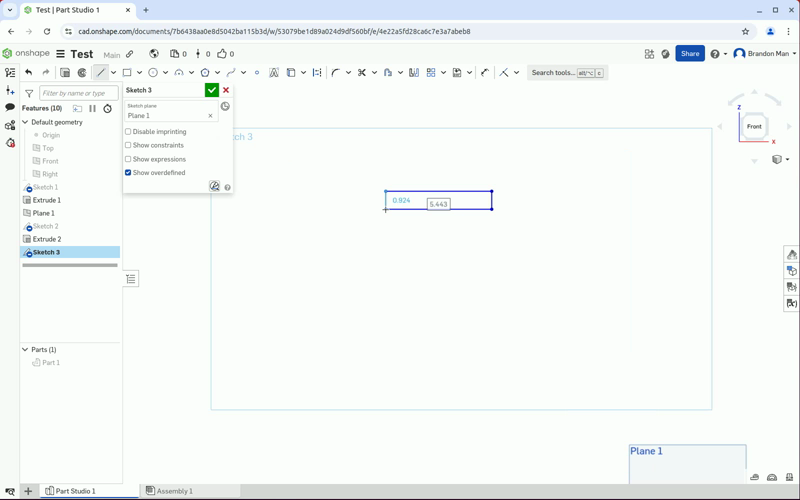
scroll(6)
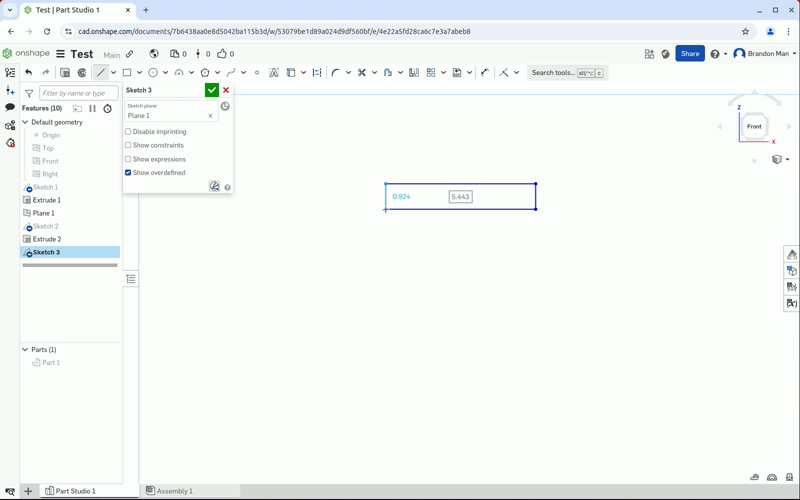
scroll(6)
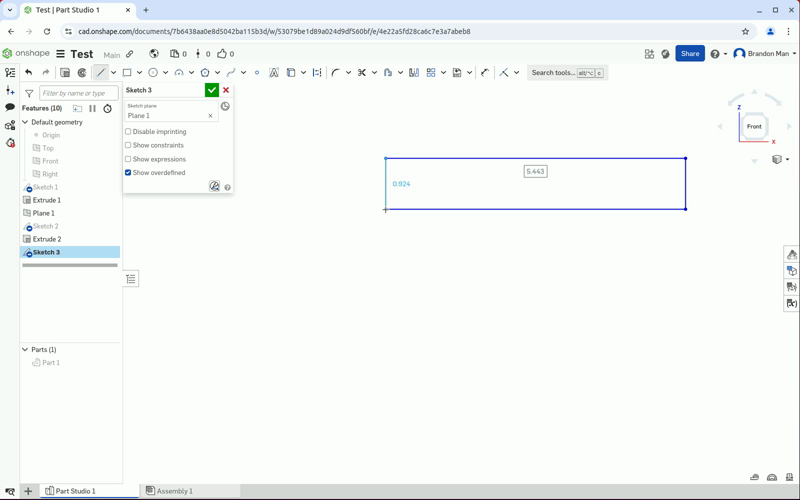
key_up(shift)
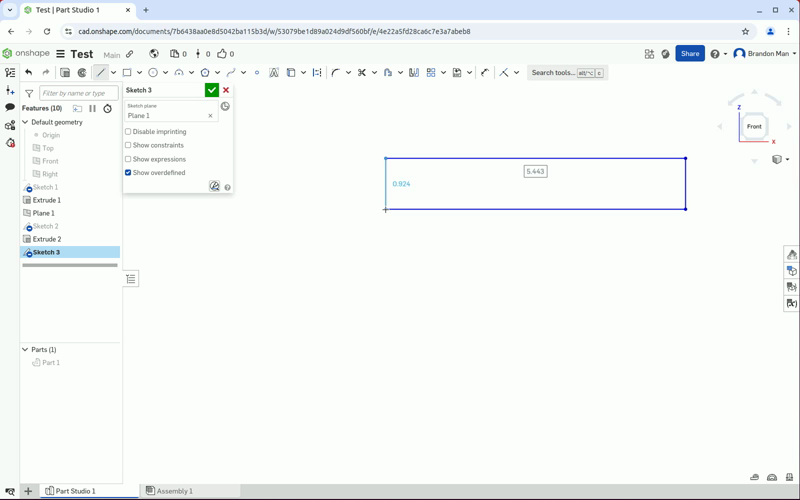
click(385, 209)
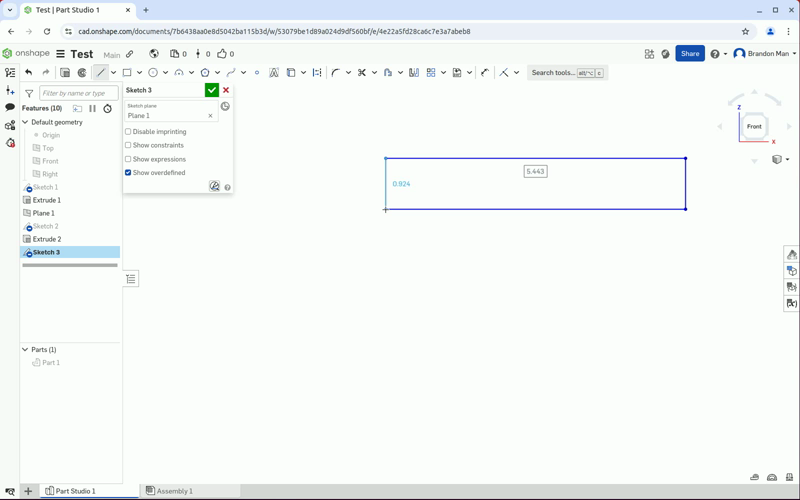
scroll(-6)
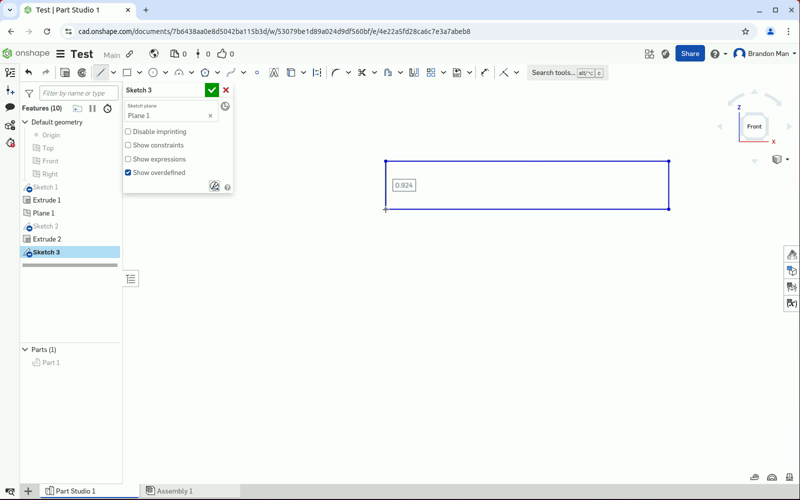
scroll(-6)
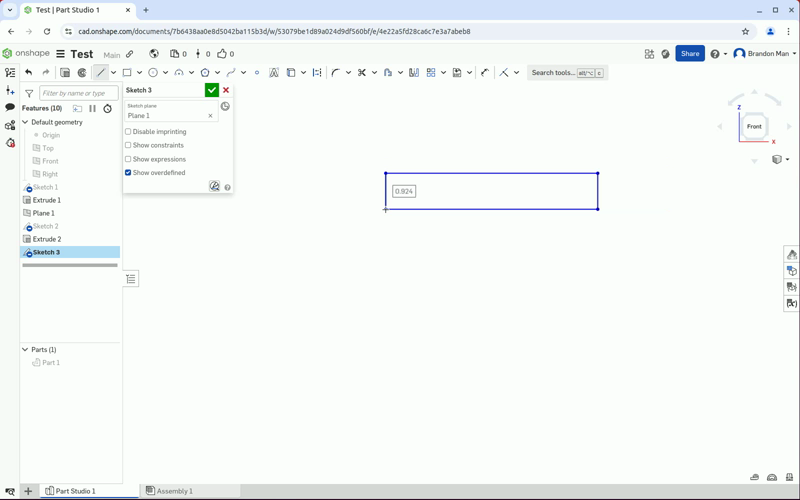
scroll(-6)
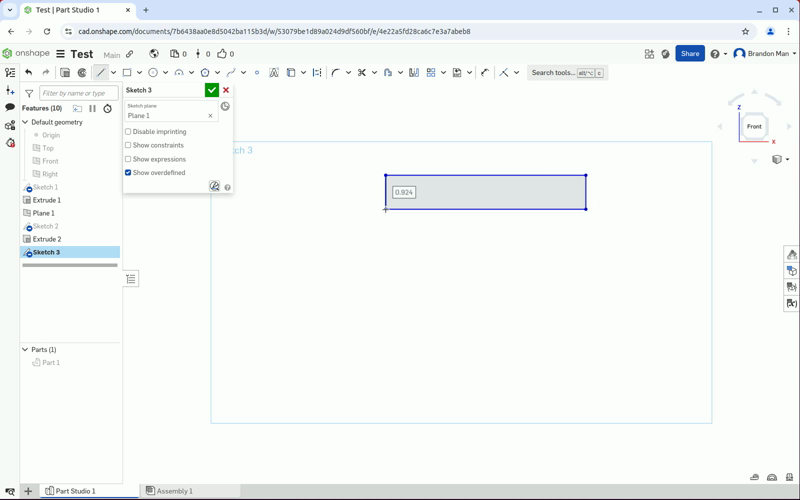
scroll(-6)
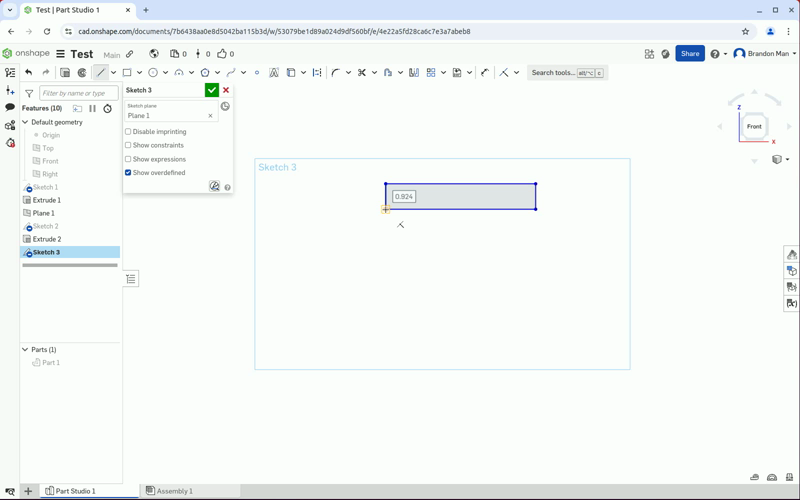
scroll(-6)
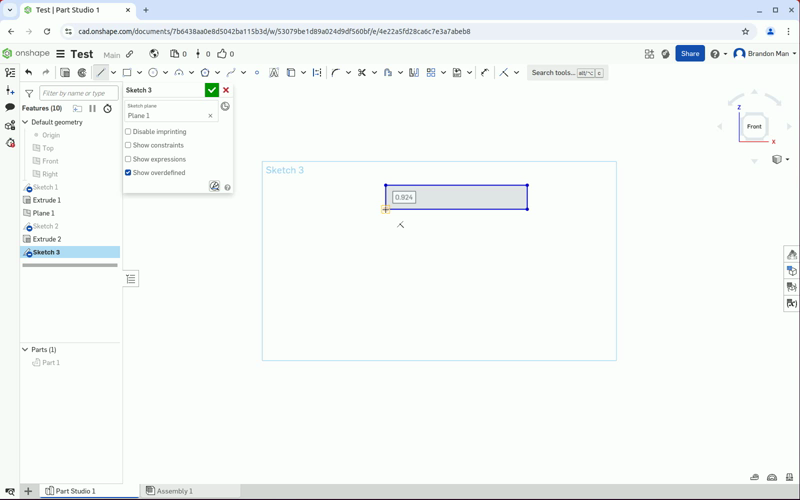
scroll(-6)
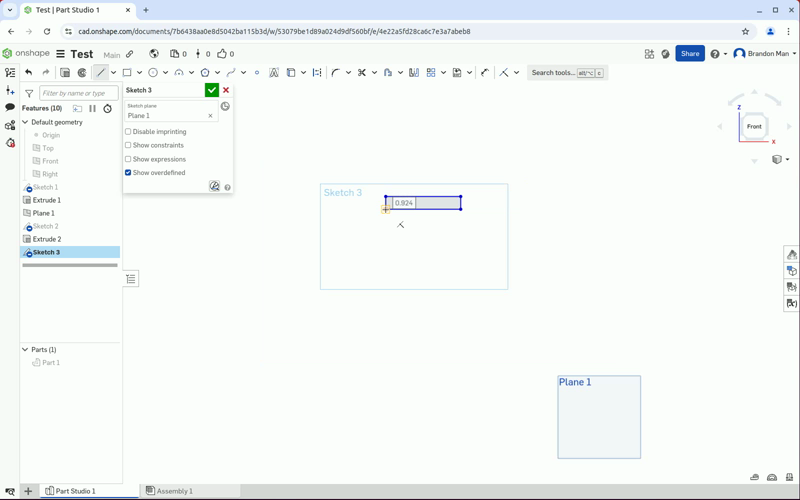
scroll(-6)
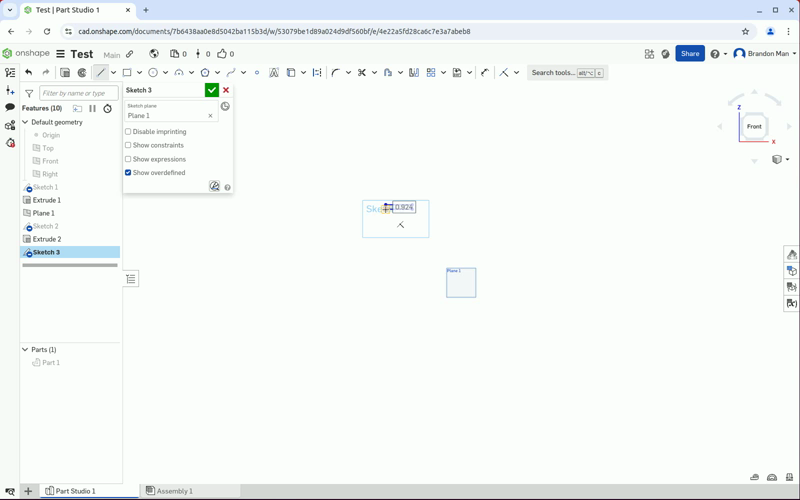
key(esc)
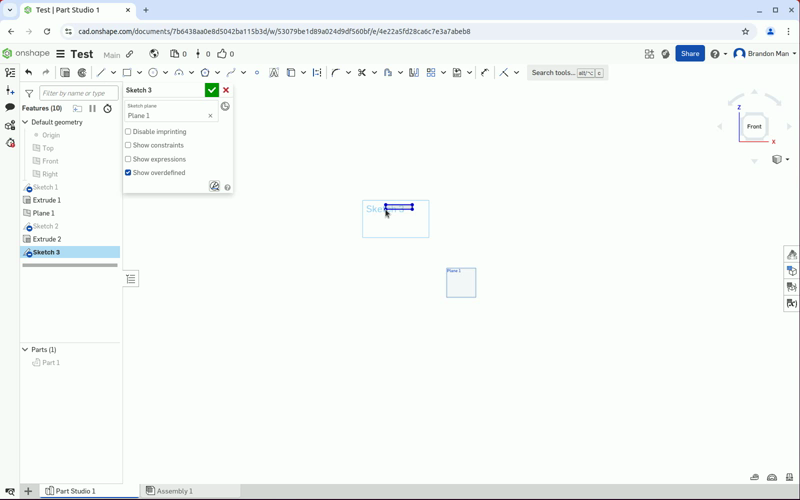
mouse_move(398, 208)
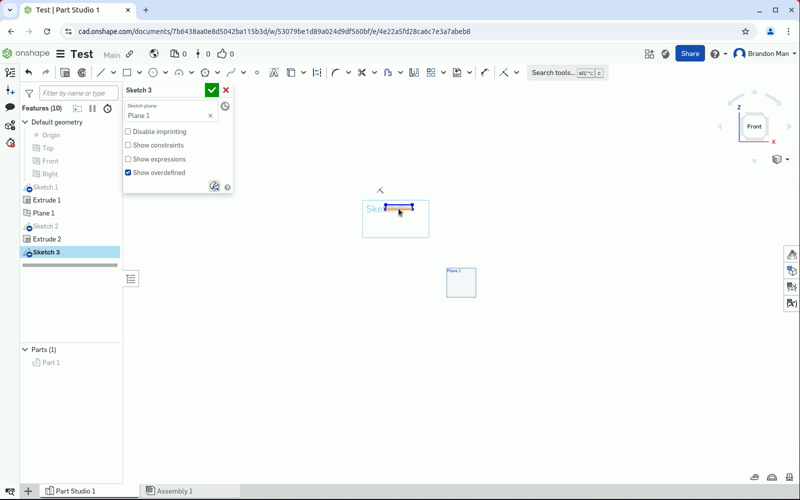
scroll(6)
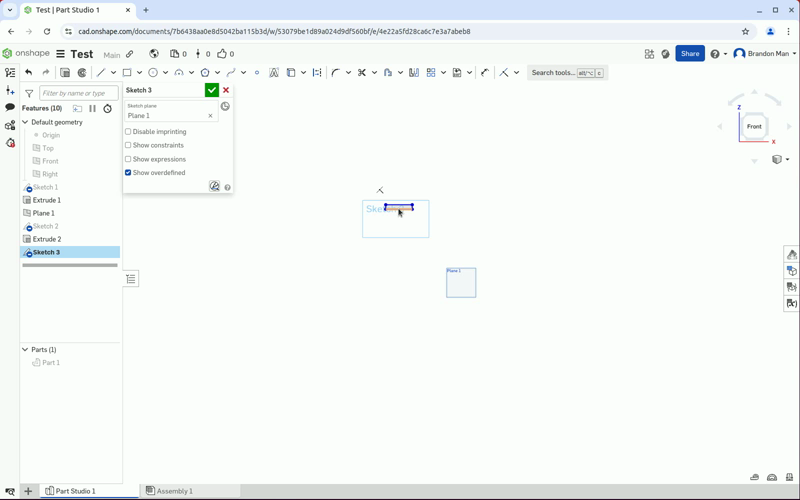
scroll(6)
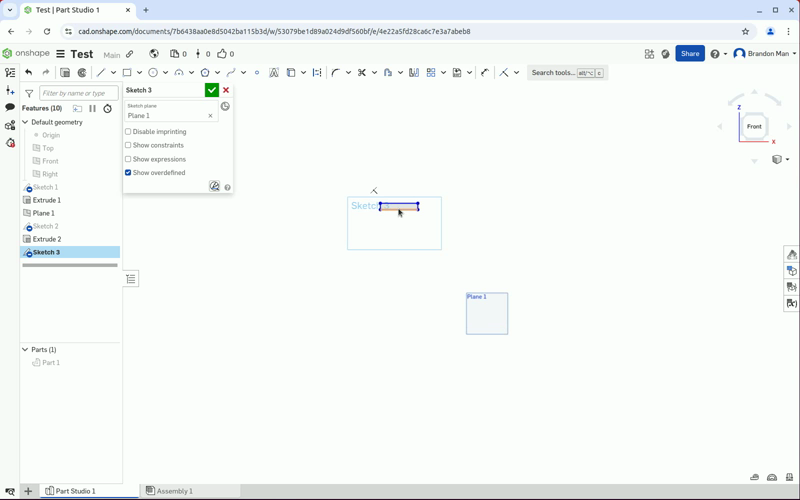
scroll(6)
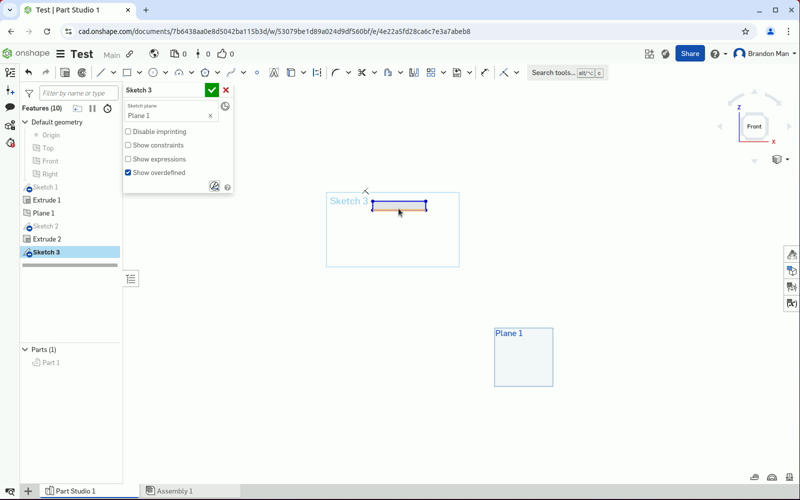
scroll(6)
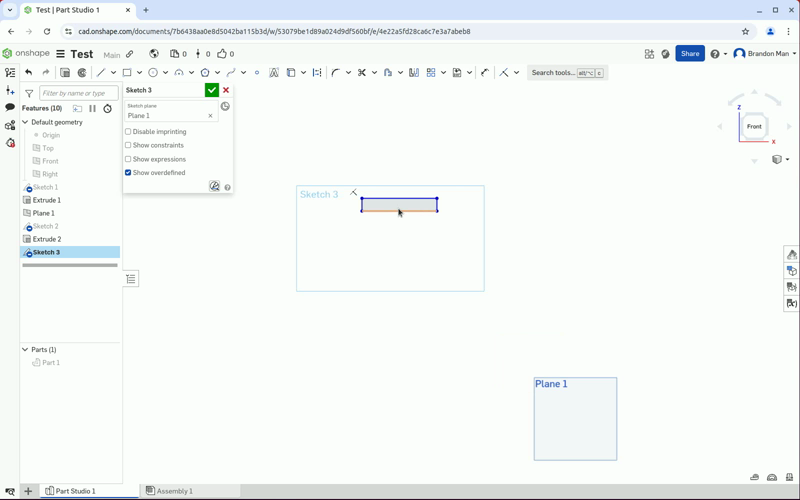
scroll(6)
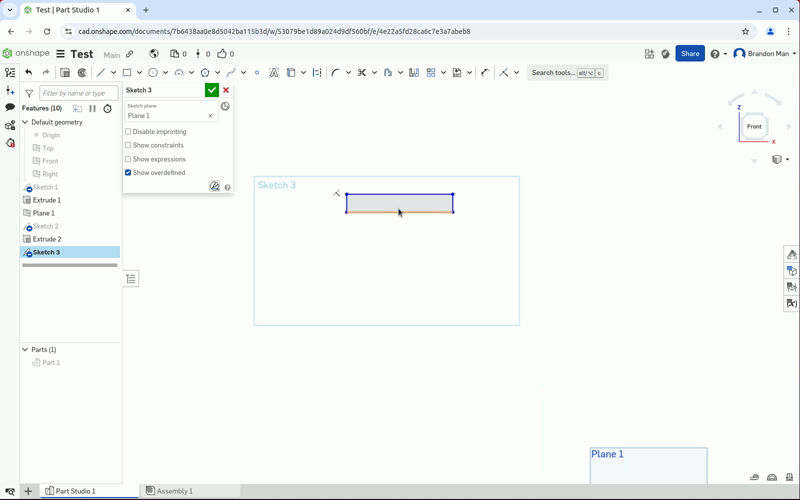
scroll(6)
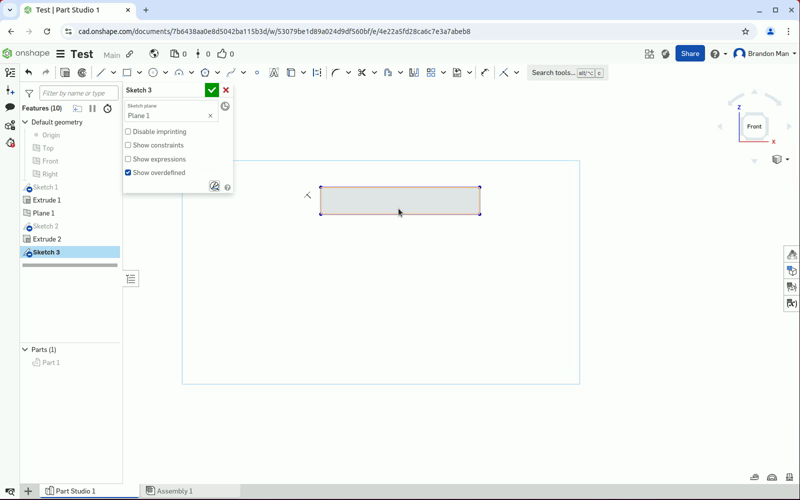
scroll(6)
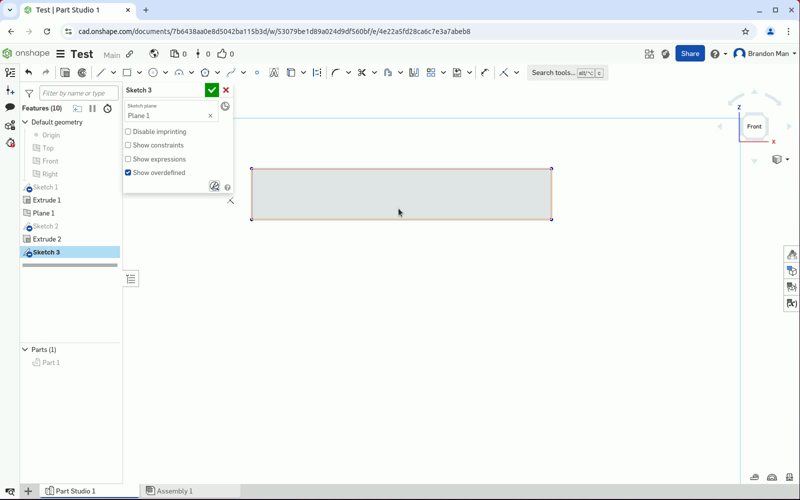
click(398, 208)
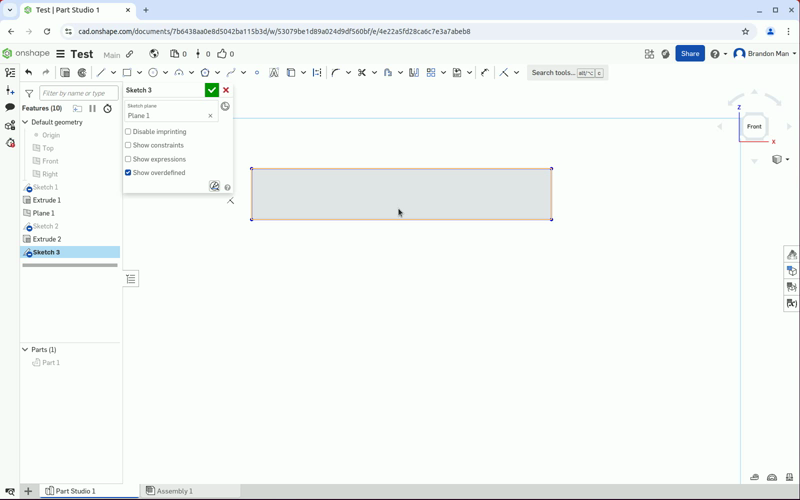
scroll(-6)
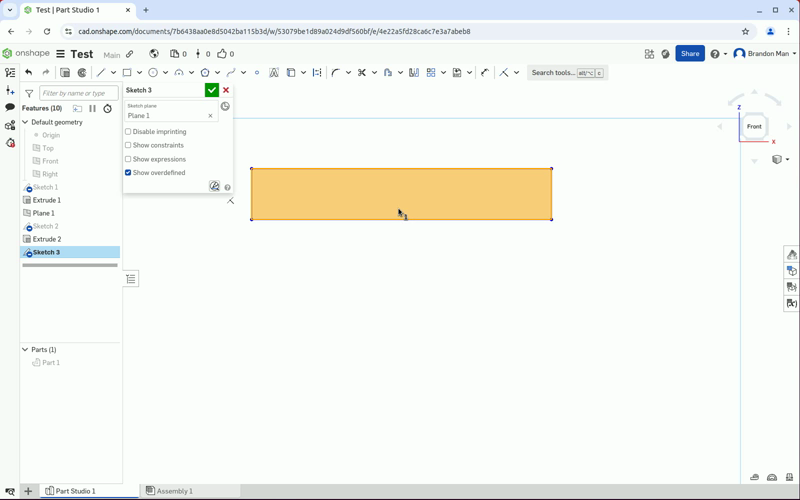
scroll(-6)
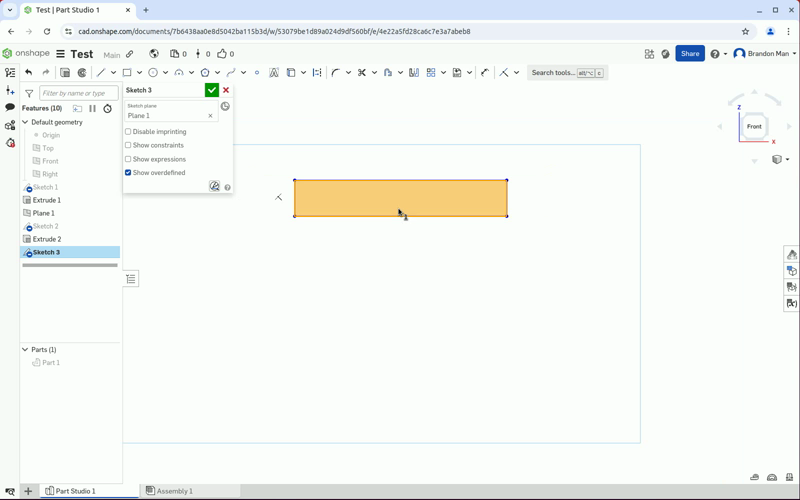
scroll(-6)
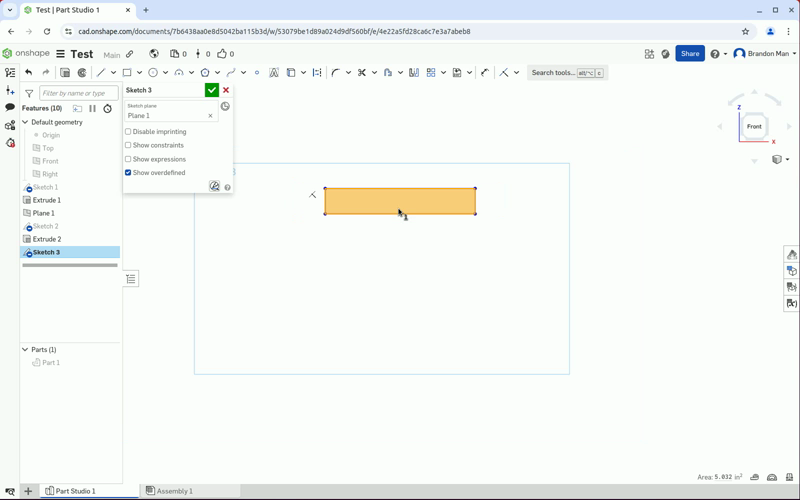
scroll(-6)
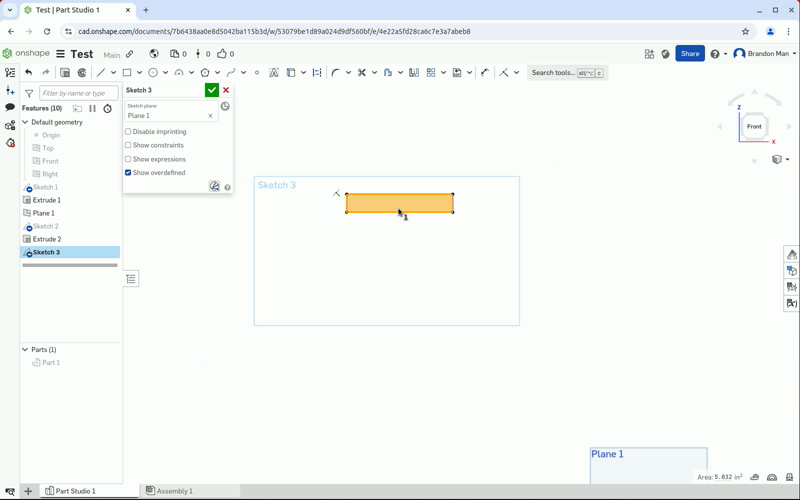
scroll(-6)
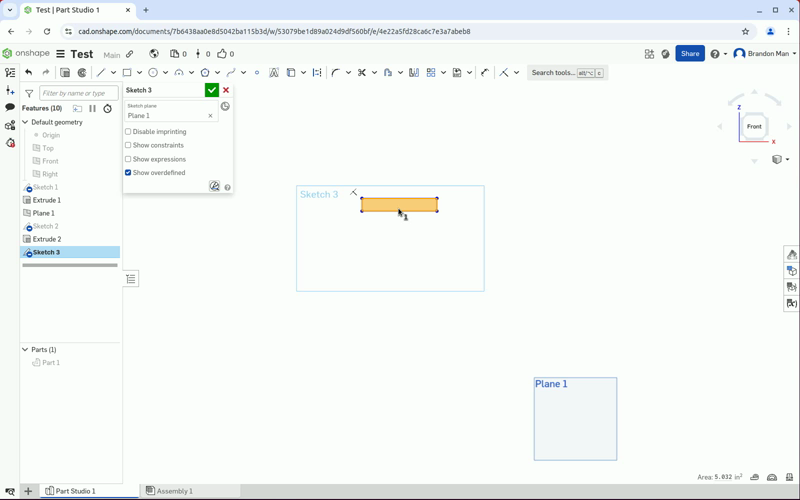
scroll(-6)
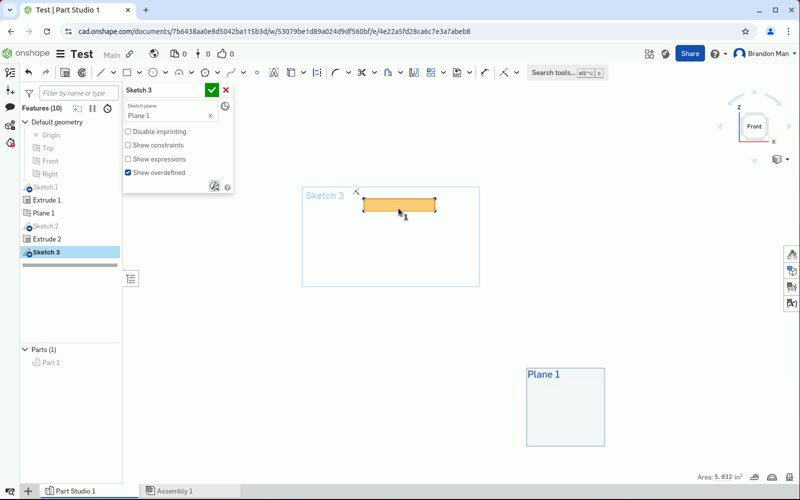
scroll(-6)
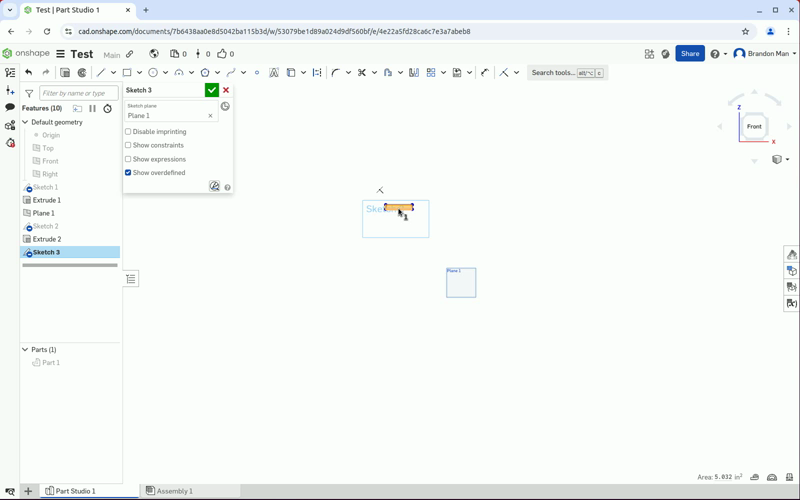
mouse_move(73, 352)
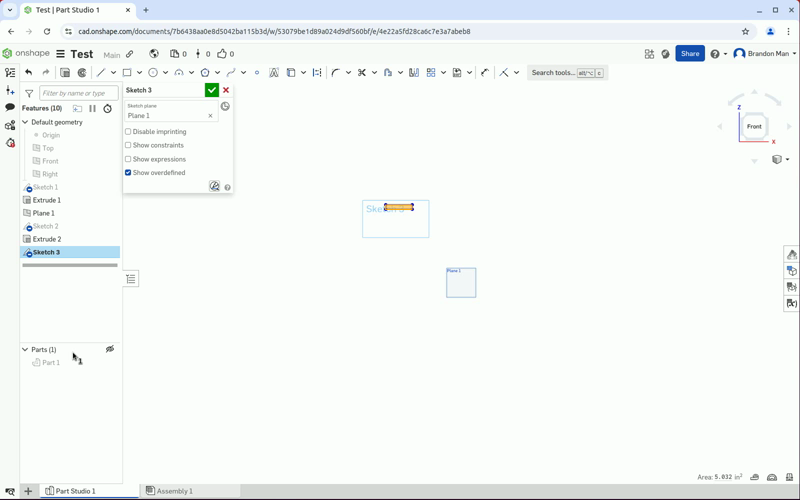
key(shift+y)
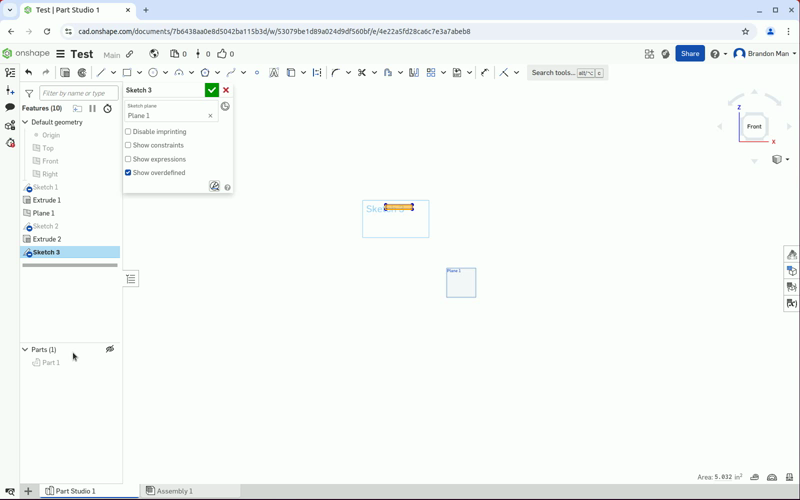
key(shift+e)
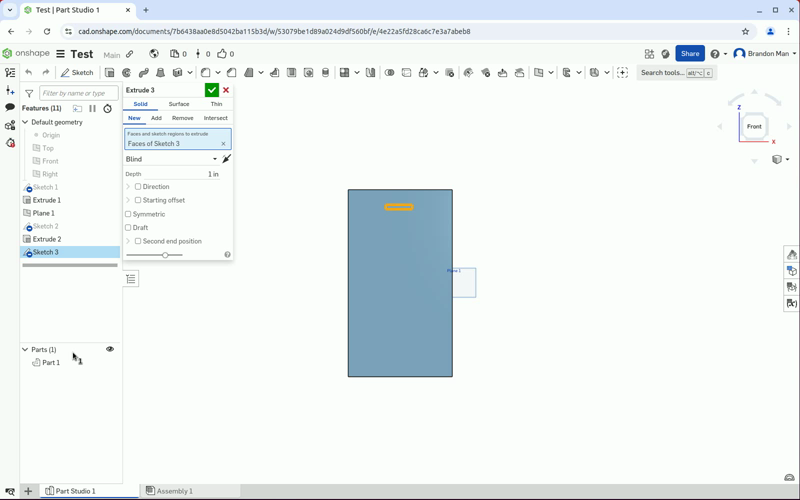
mouse_move(143, 106)
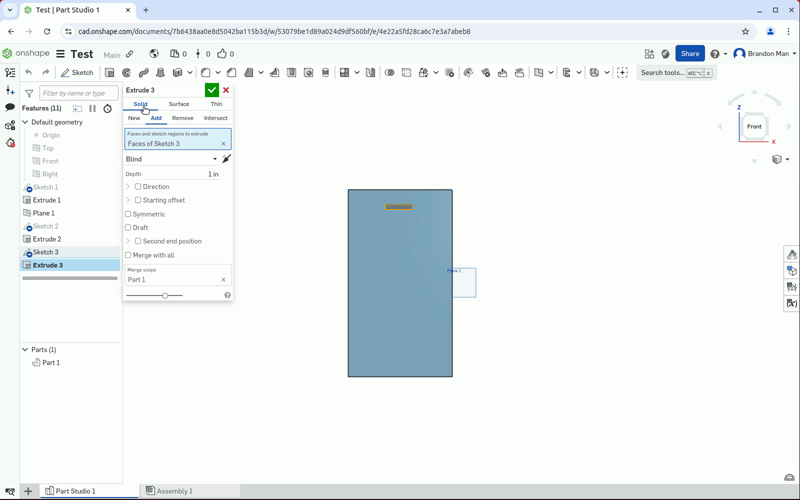
click(143, 106)
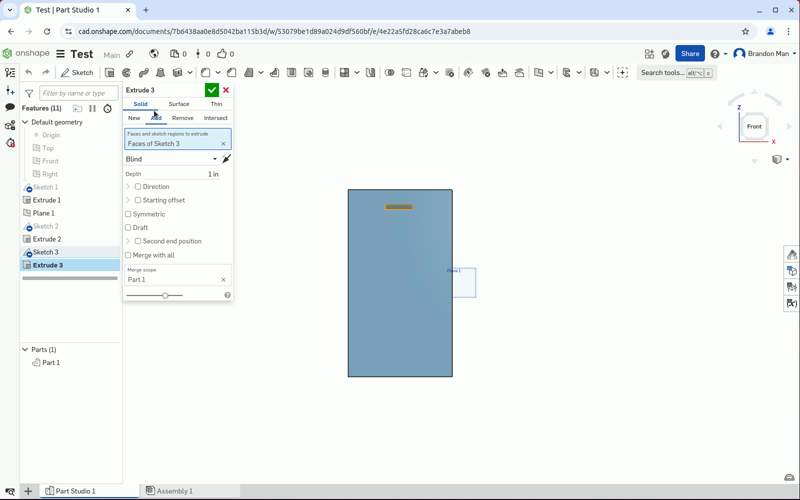
mouse_move(186, 120)
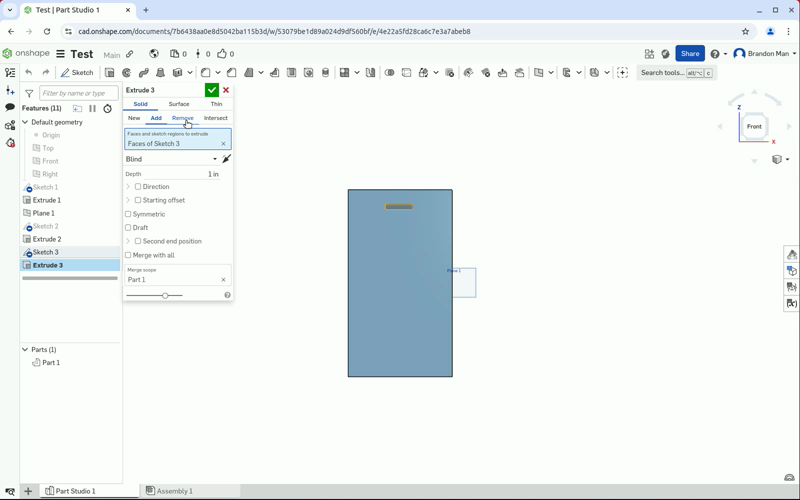
click(186, 120)
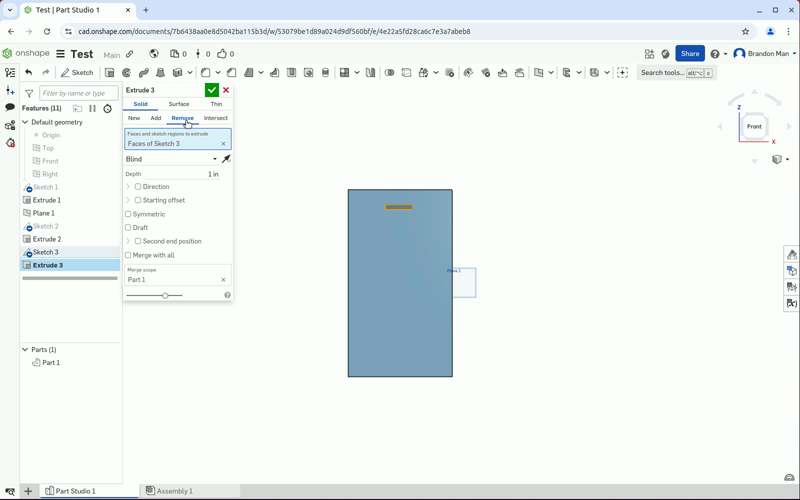
key(tab, 4)
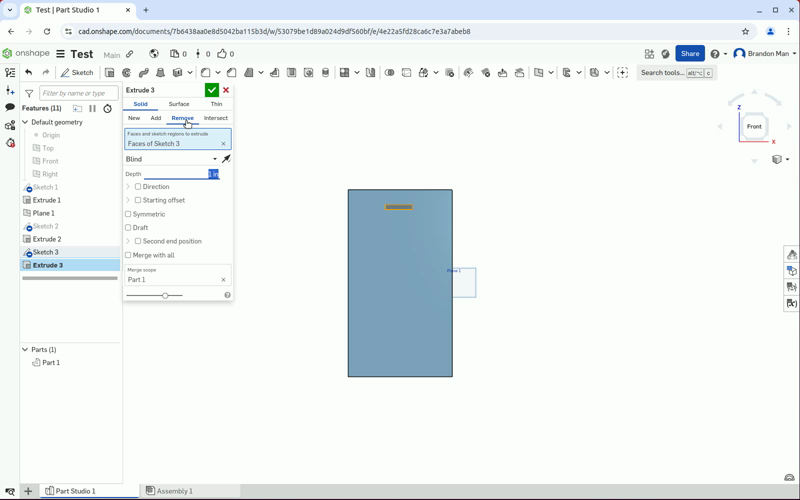
text(0.481)
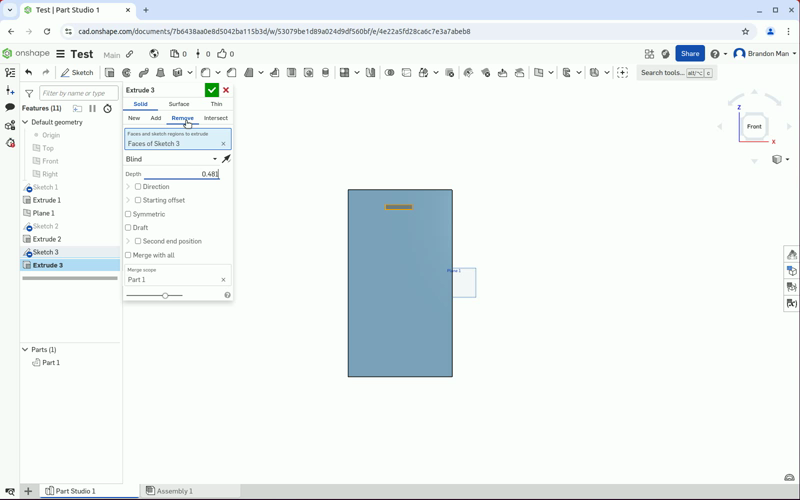
key(tab, 6)
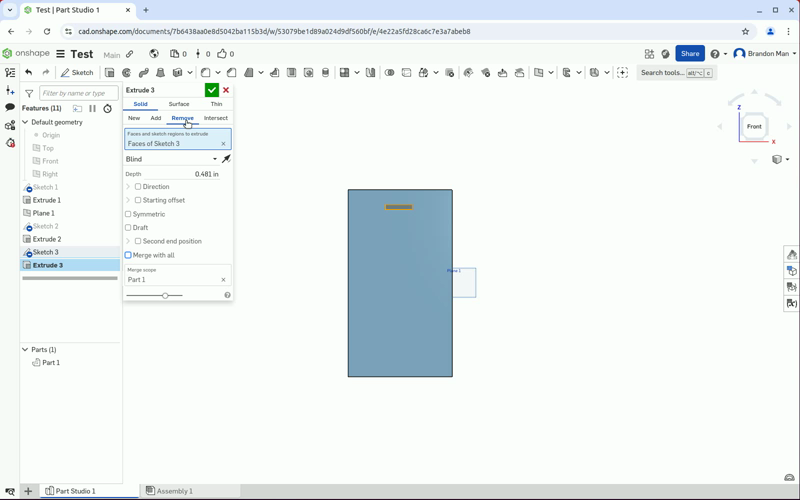
key(space)
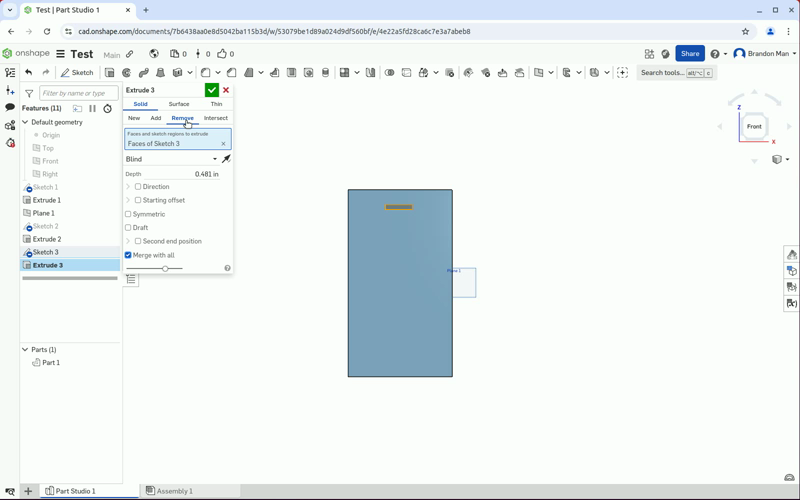
key(enter)
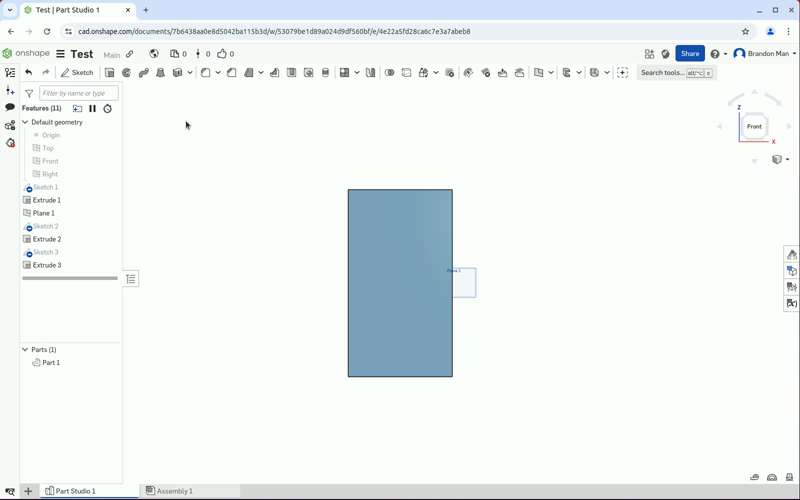
key(shift+h)
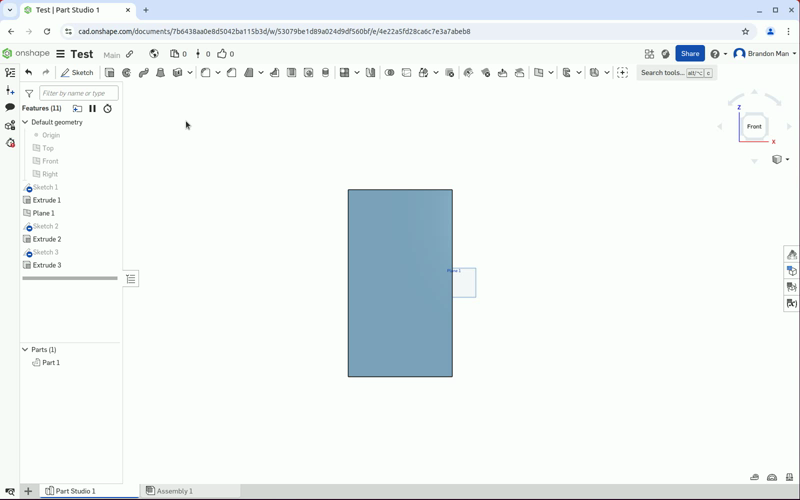
key(shift+h)
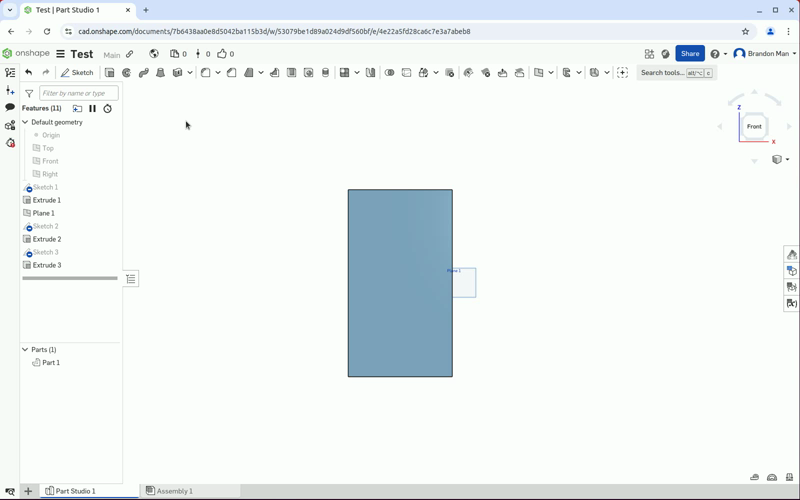
mouse_move(73, 189)
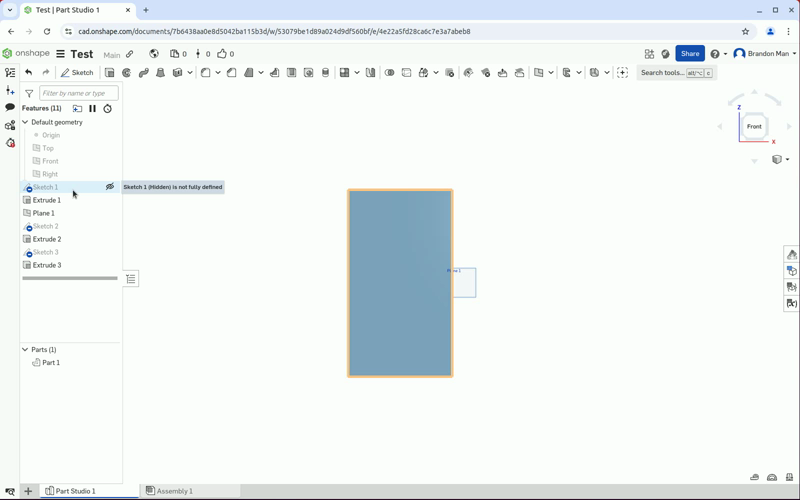
click(73, 189)
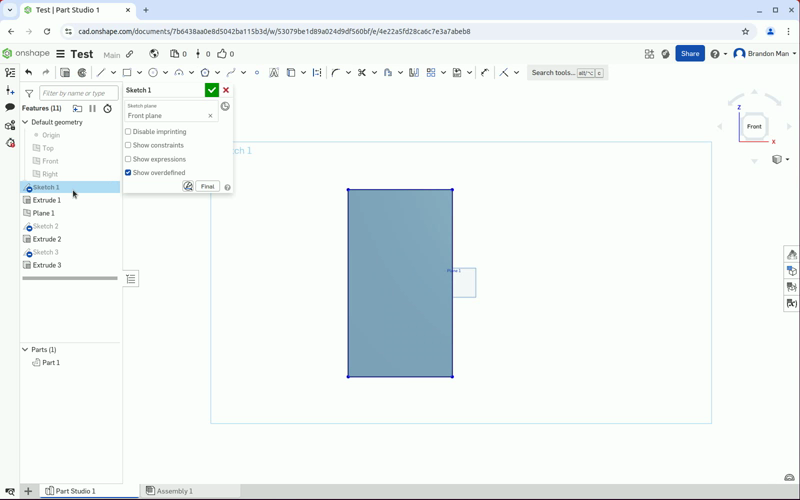
mouse_move(229, 92)
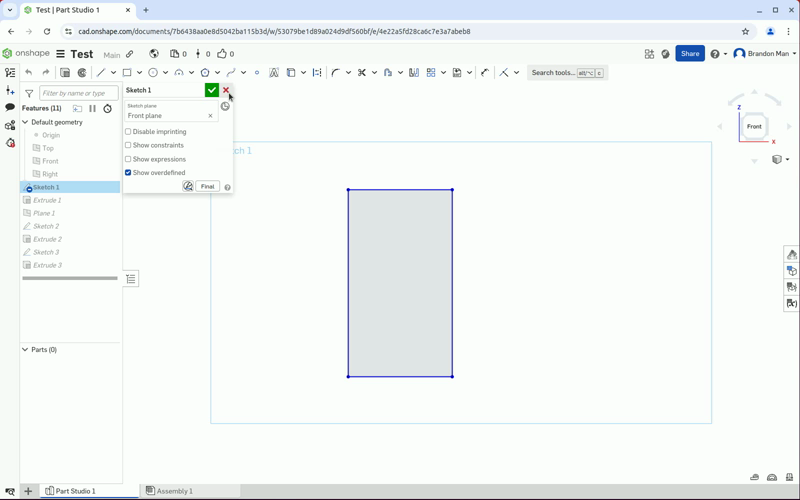
click(229, 92)
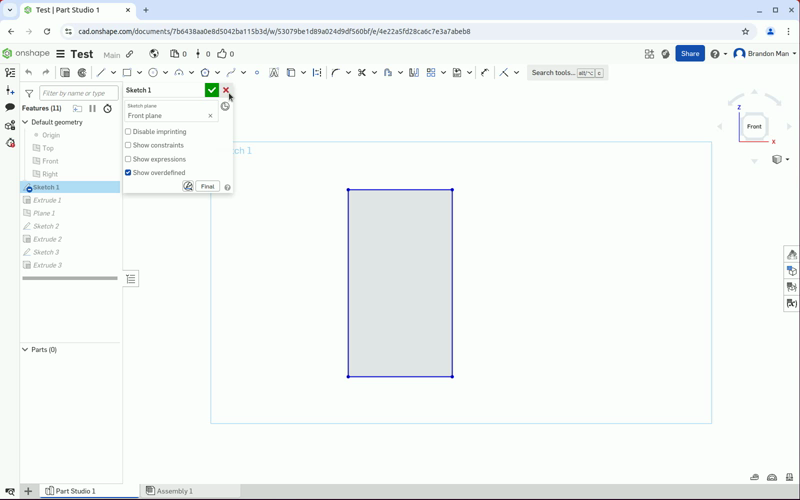
key(shift+s)
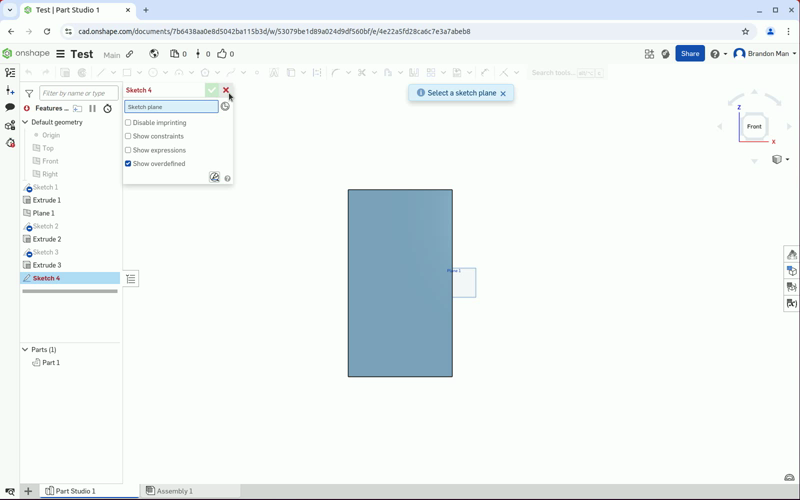
mouse_move(73, 215)
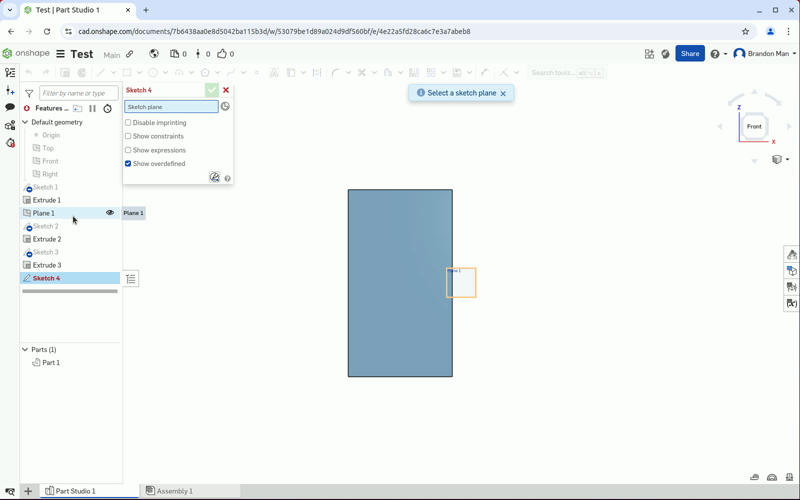
click(73, 215)
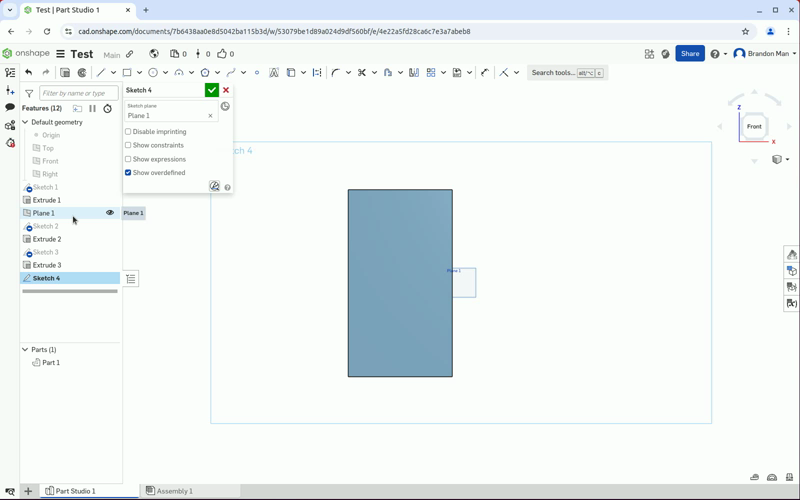
mouse_move(73, 352)
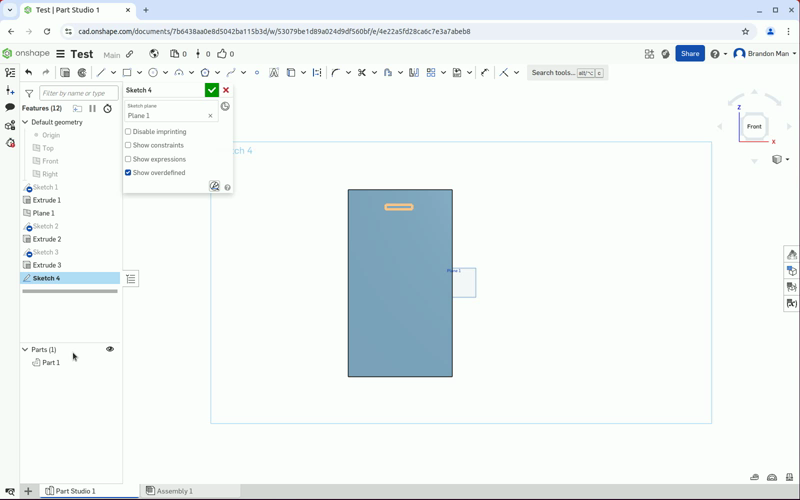
key(y)
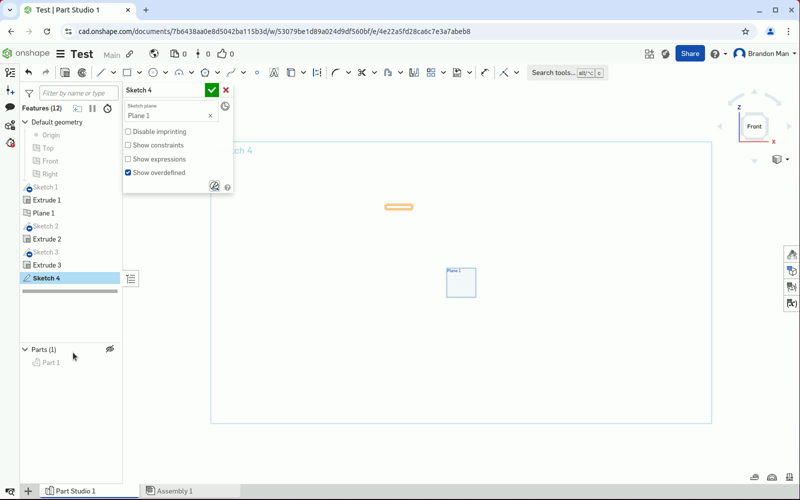
key(l)
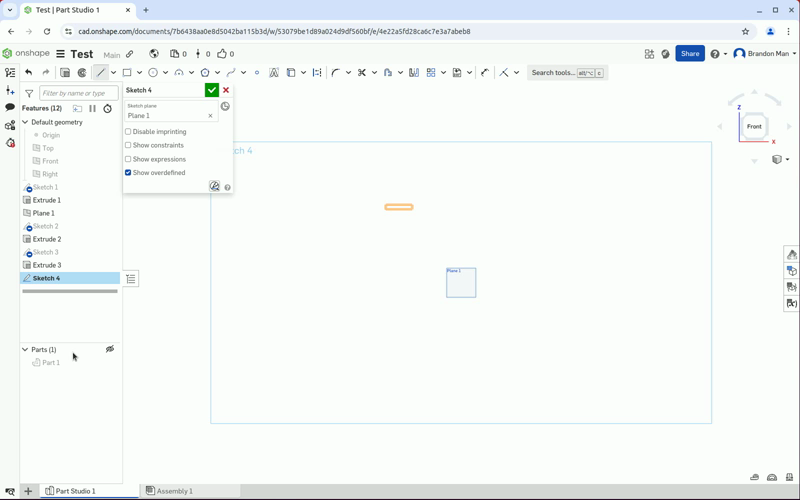
key_down(shift)
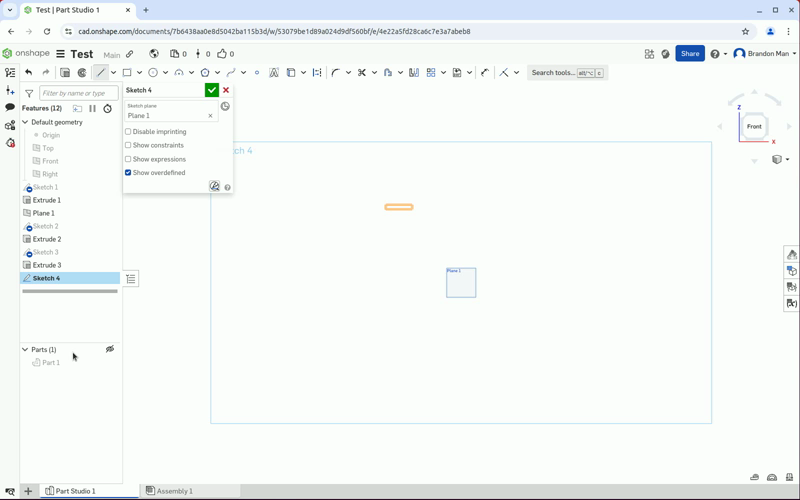
mouse_move(430, 362)
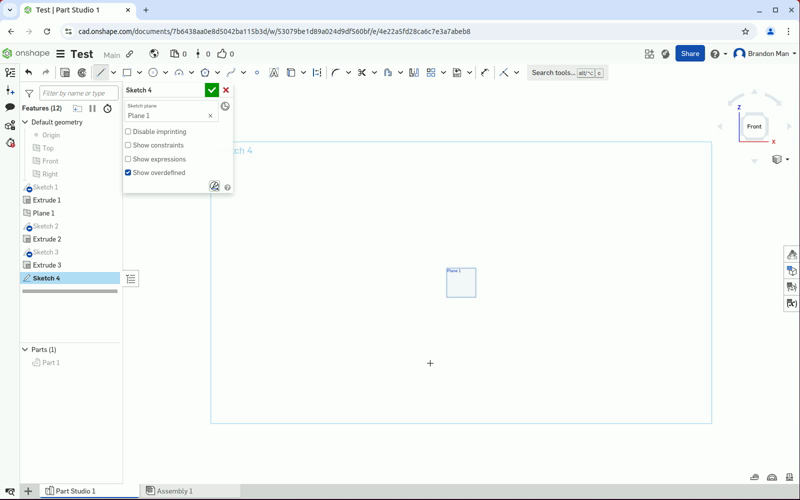
click(430, 362)
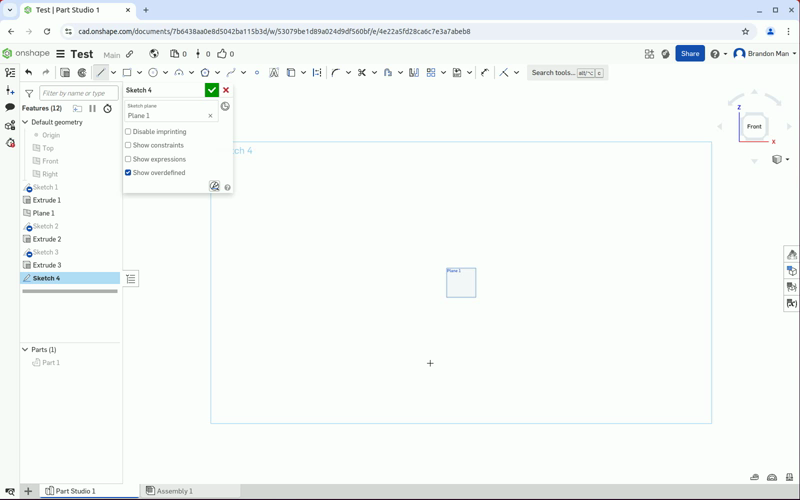
key_up(shift)
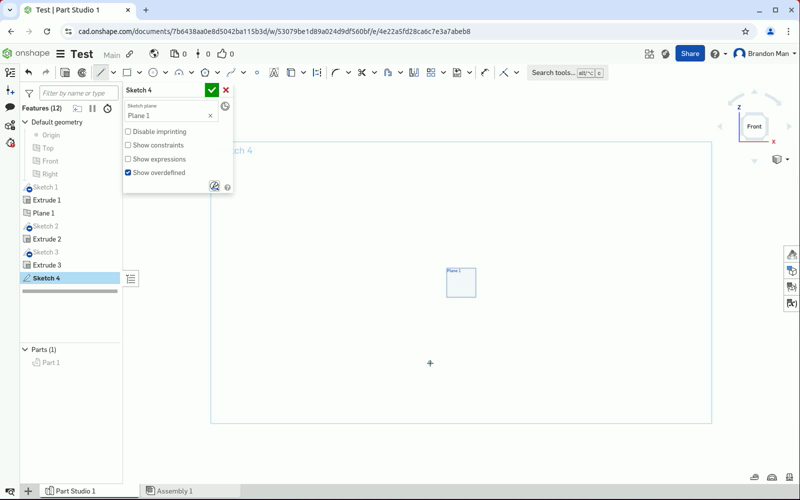
key_down(shift)
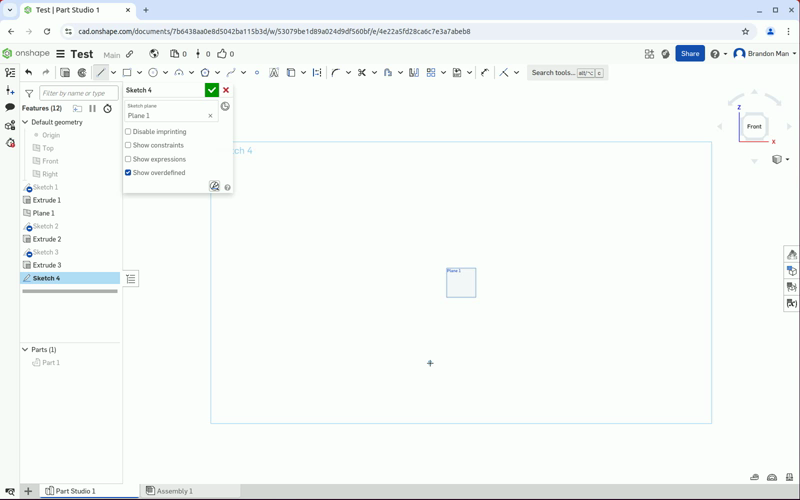
mouse_move(460, 362)
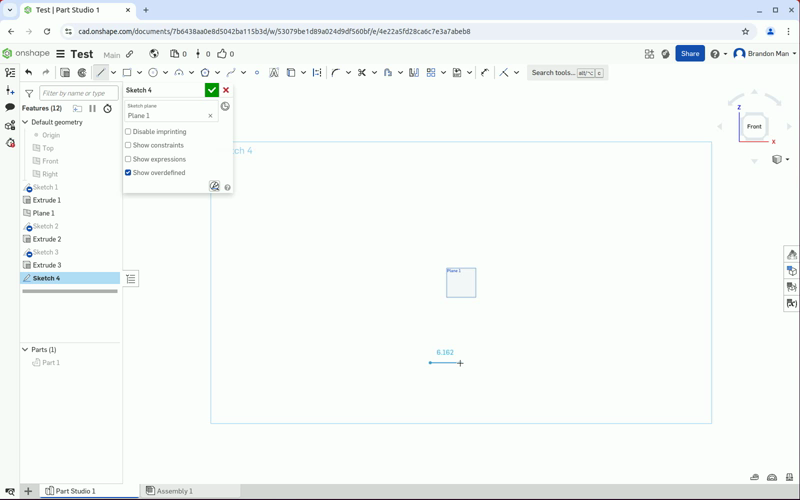
mouse_move(440, 362)
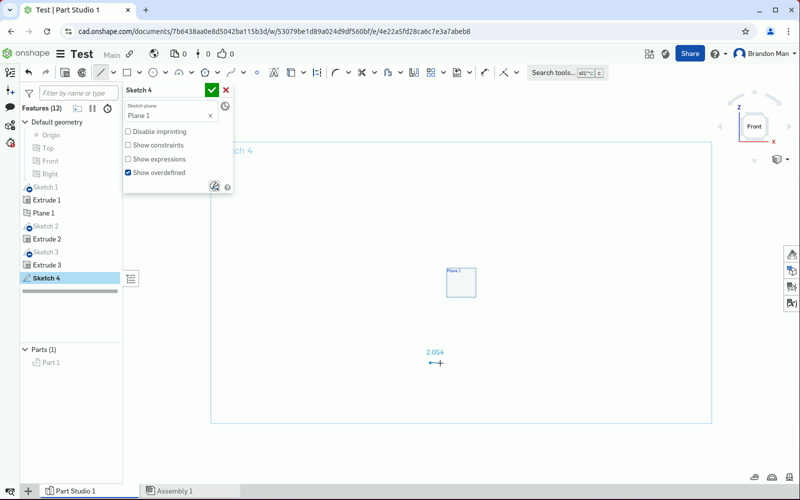
click(440, 362)
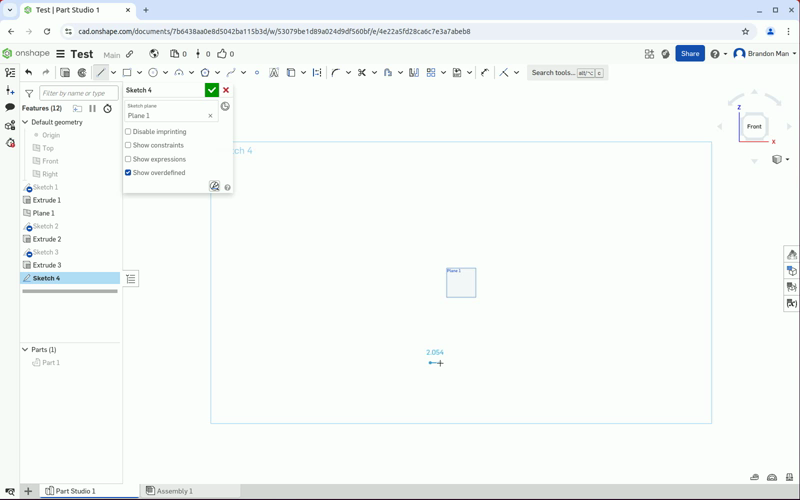
key_up(shift)
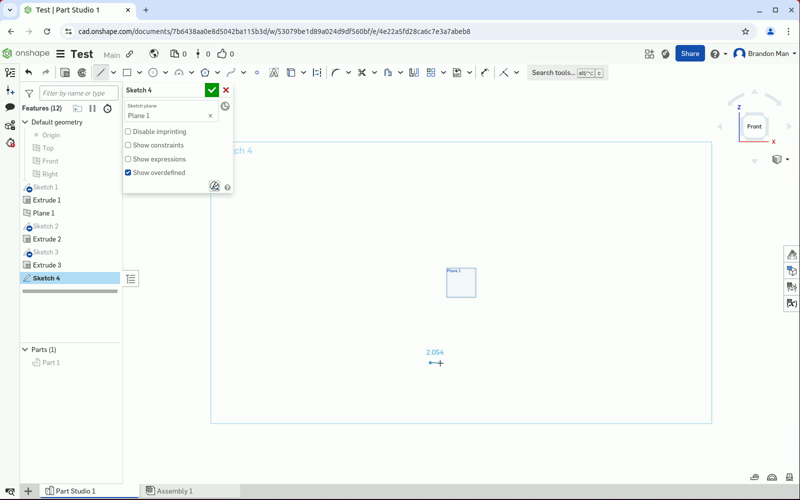
key_down(shift)
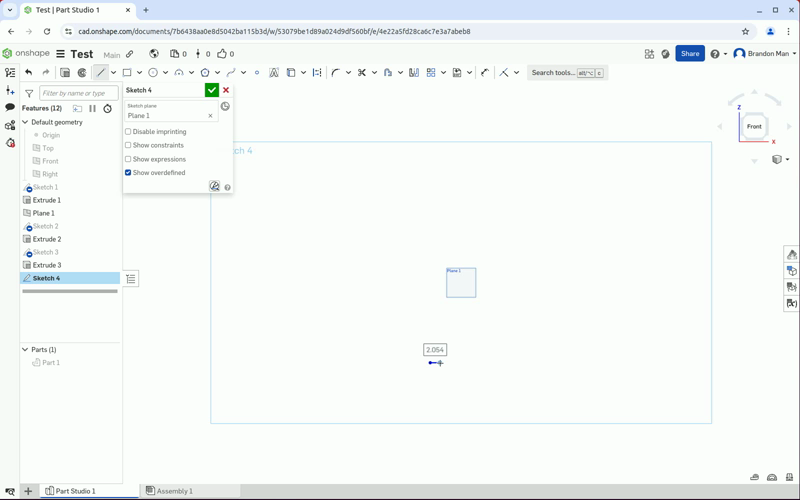
mouse_move(470, 362)
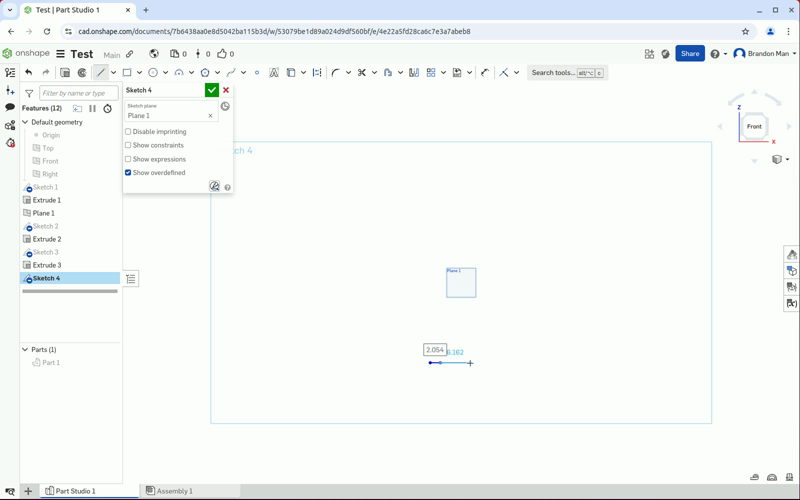
mouse_move(440, 351)
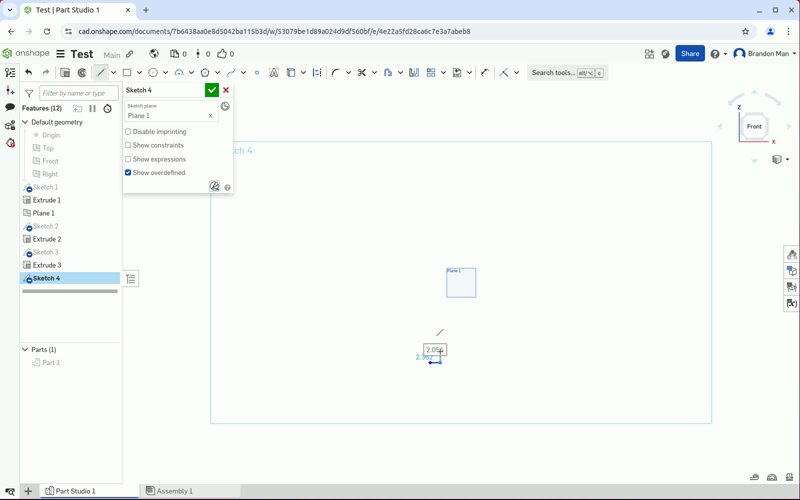
click(440, 351)
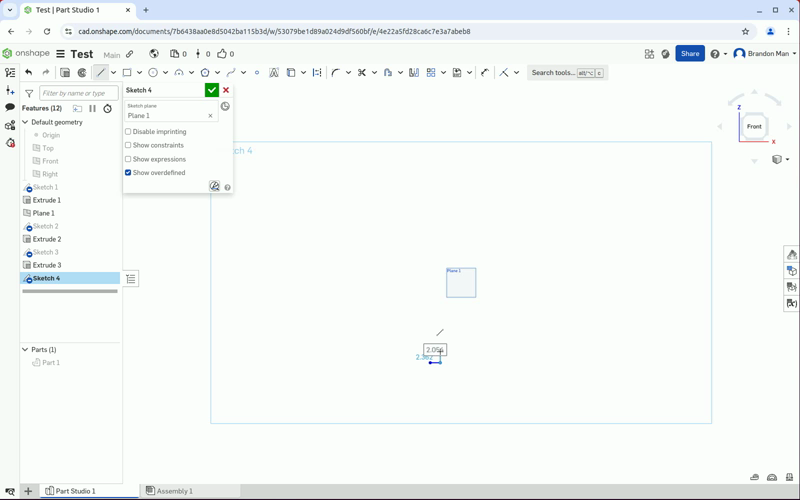
key_up(shift)
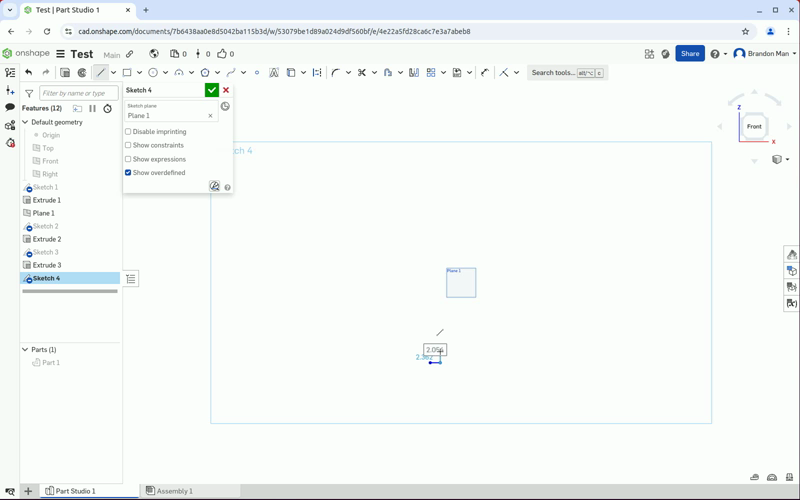
key_down(shift)
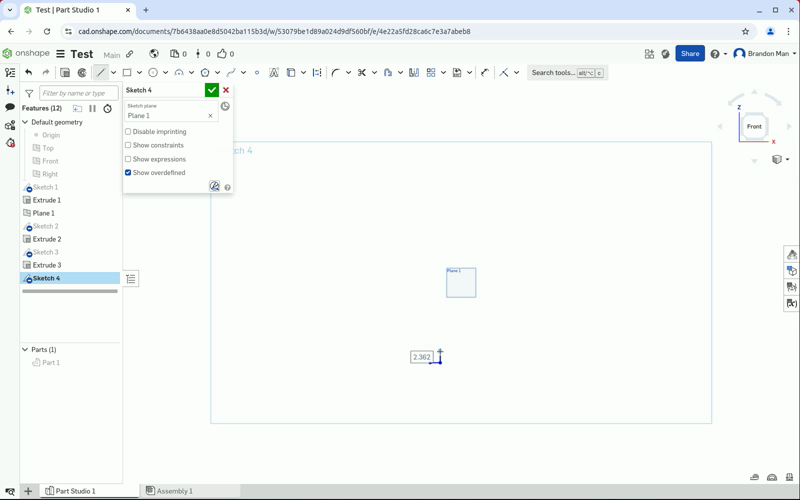
mouse_move(470, 351)
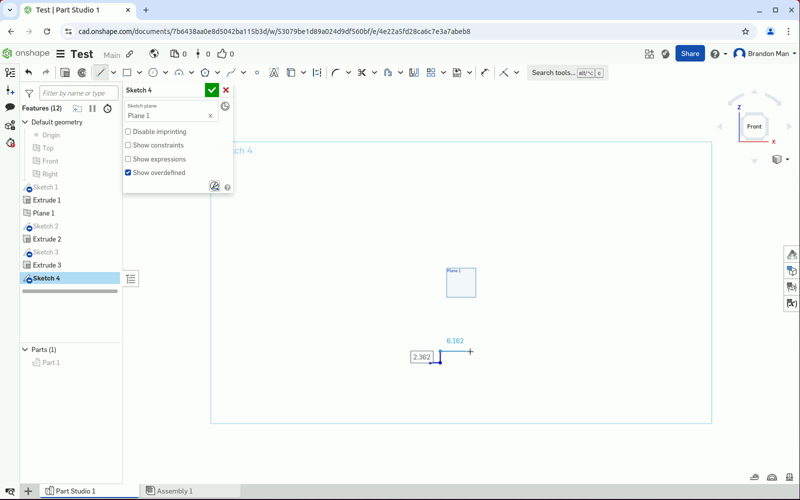
mouse_move(430, 351)
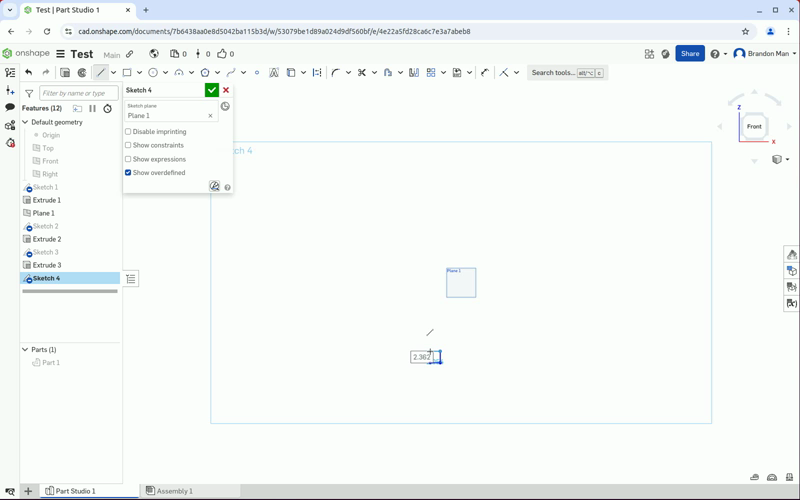
click(430, 351)
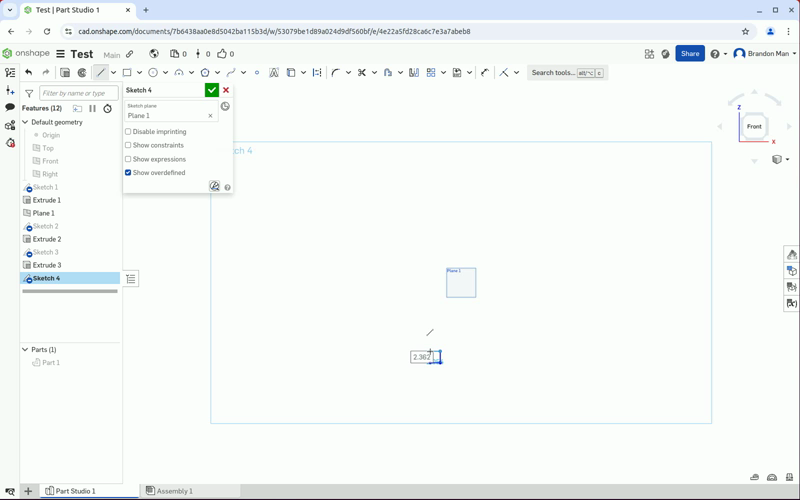
key_up(shift)
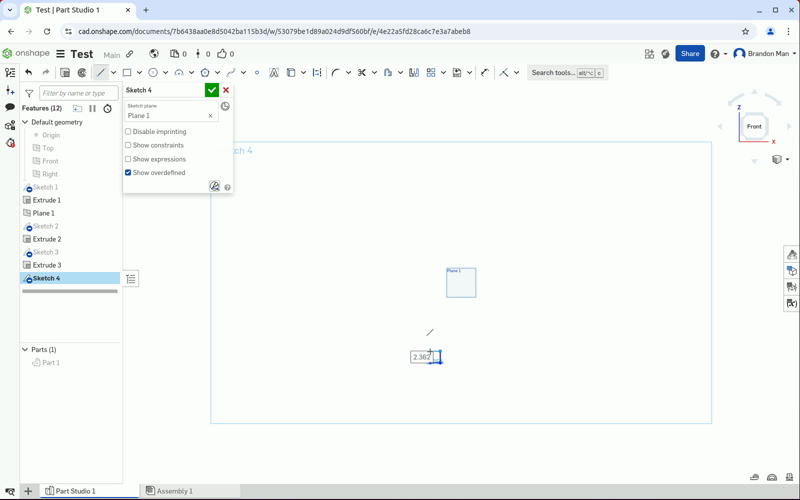
mouse_move(460, 351)
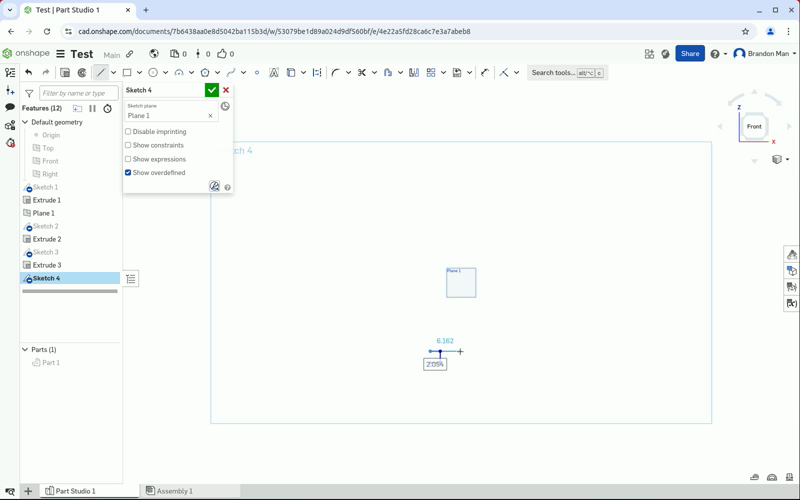
key_down(shift)
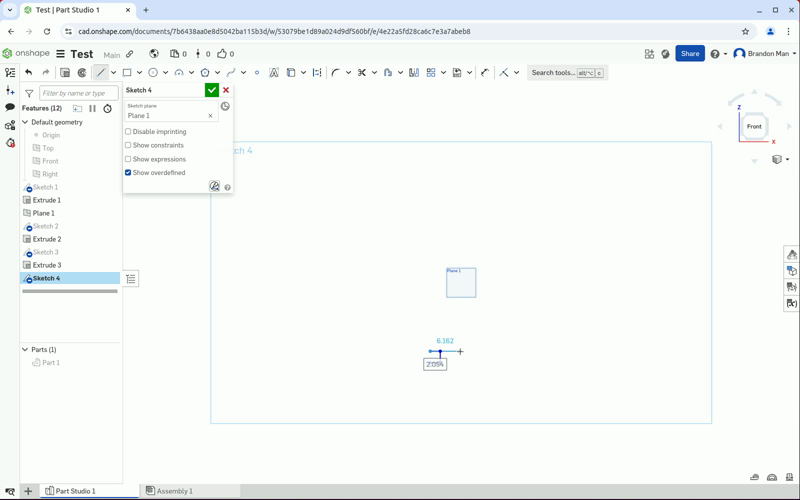
mouse_move(430, 362)
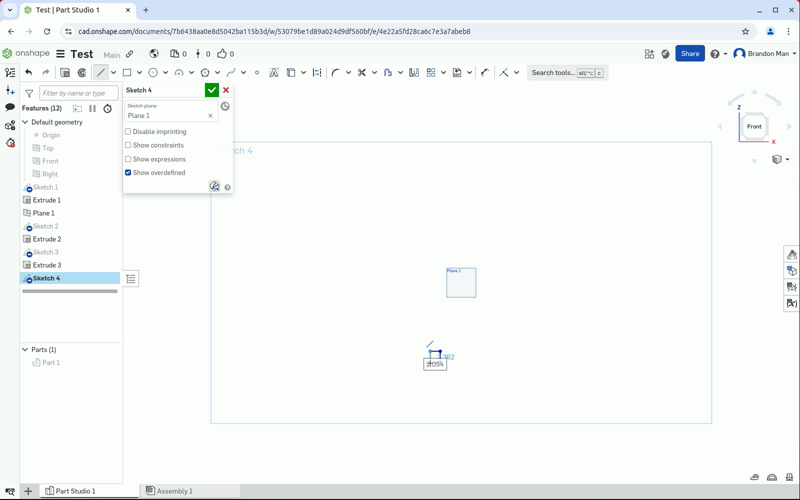
key_up(shift)
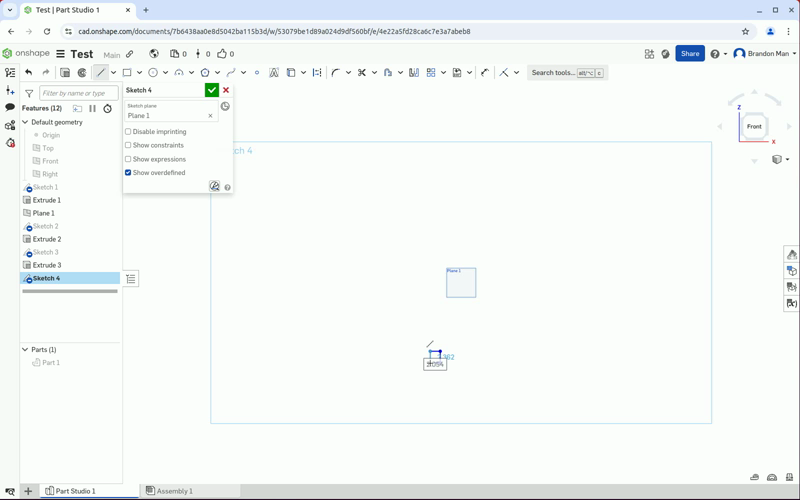
click(430, 362)
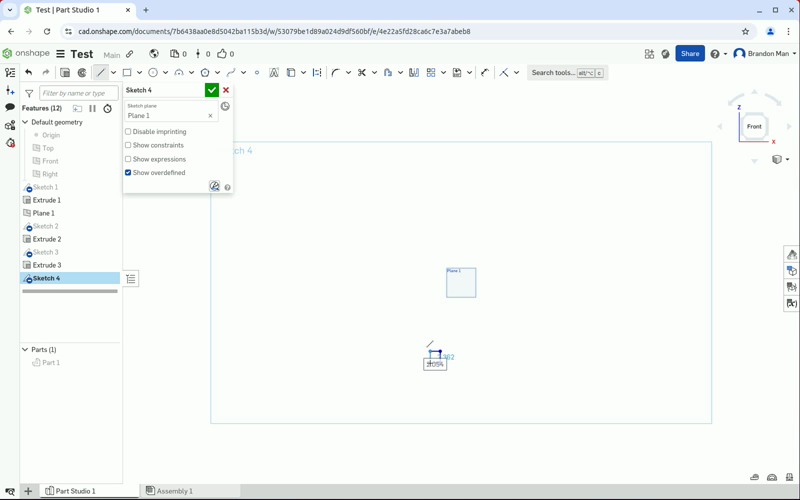
key(esc)
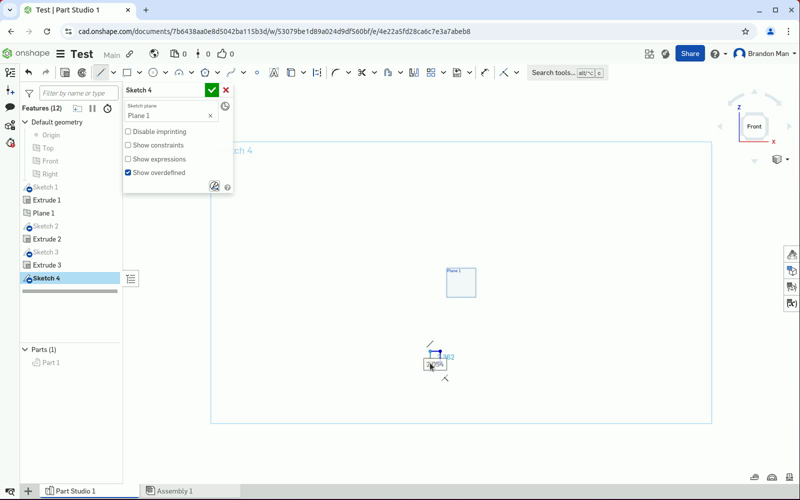
mouse_move(439, 359)
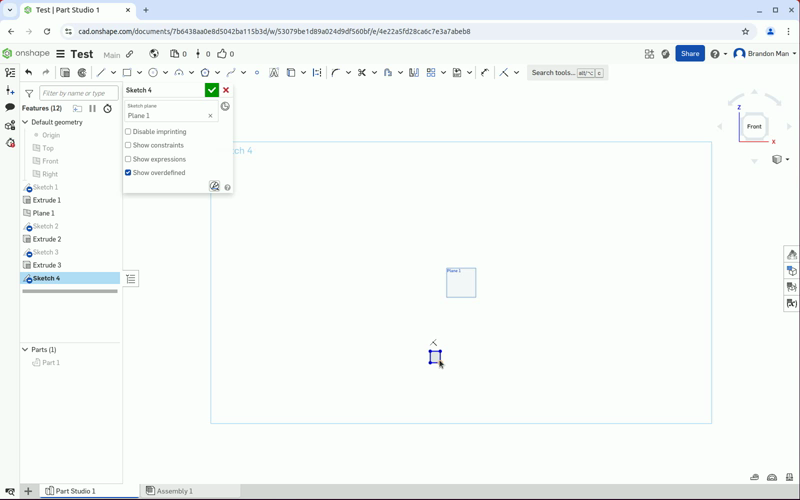
scroll(6)
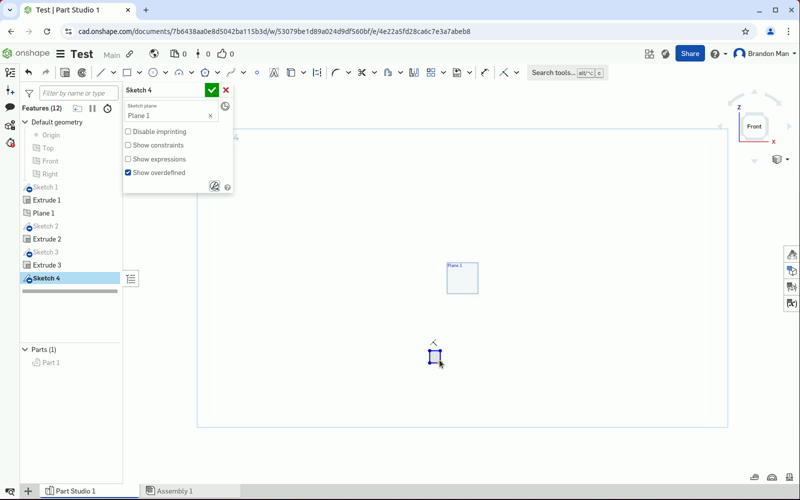
scroll(6)
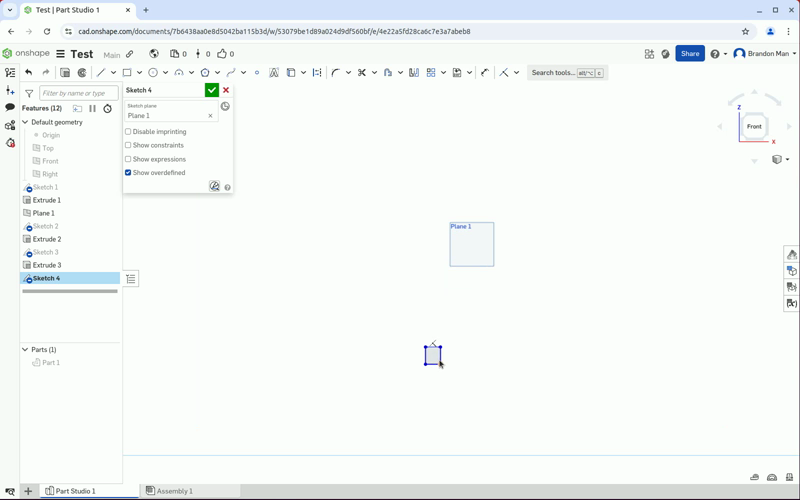
scroll(6)
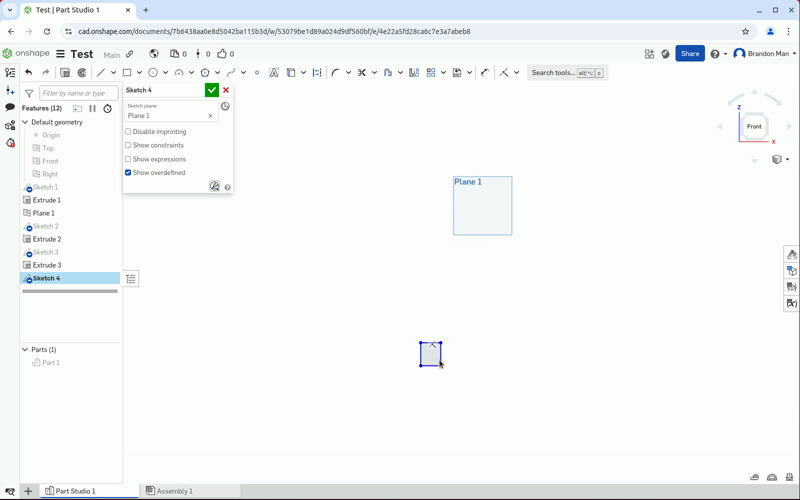
scroll(6)
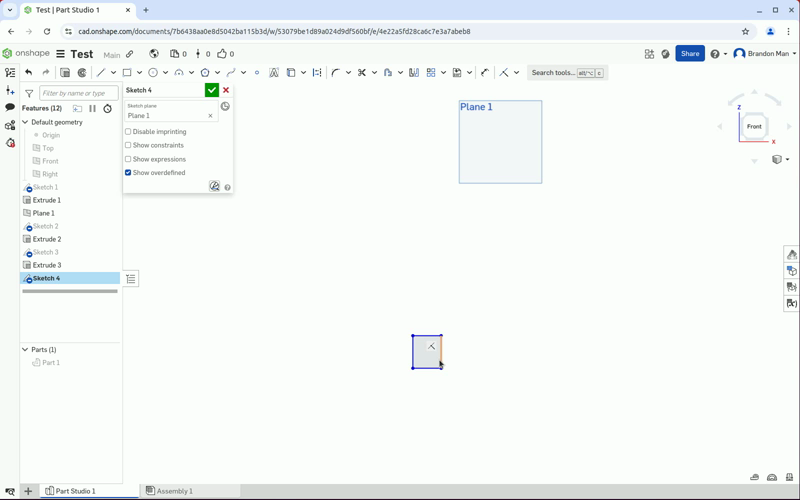
scroll(6)
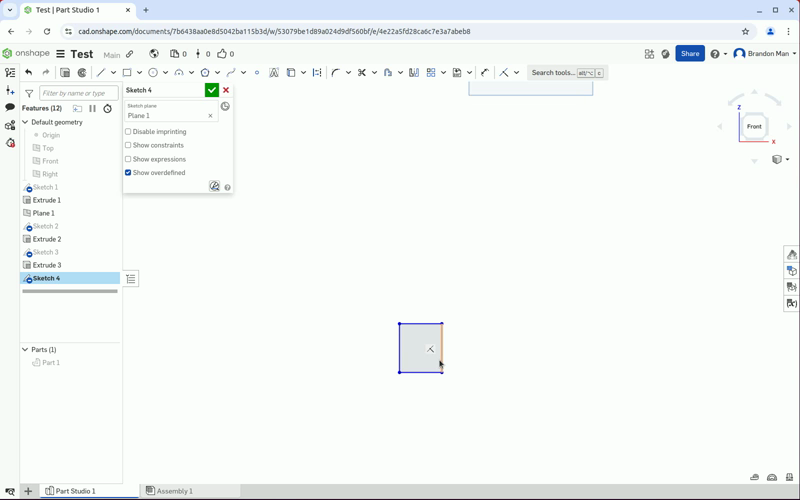
scroll(6)
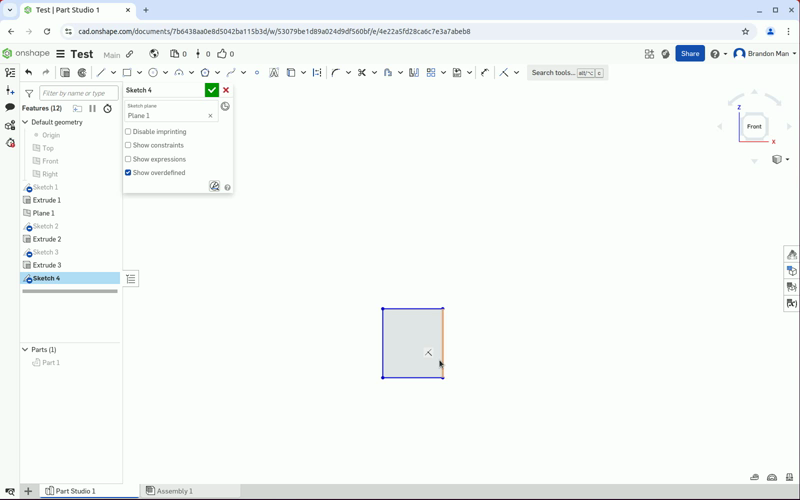
scroll(6)
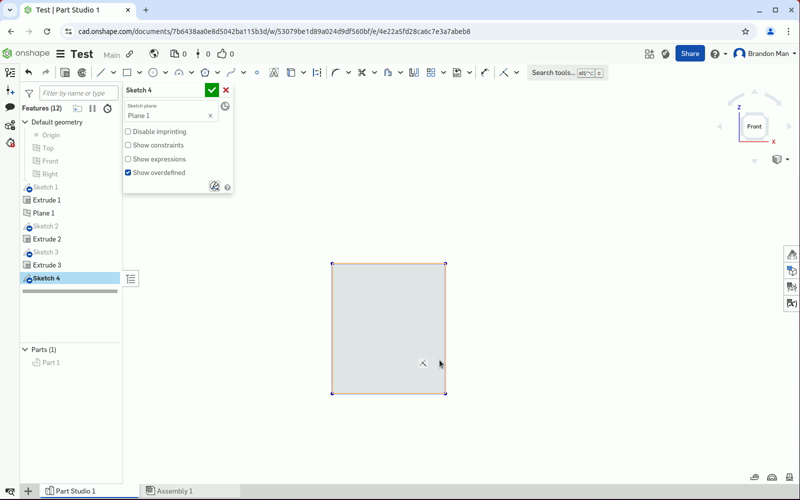
click(439, 359)
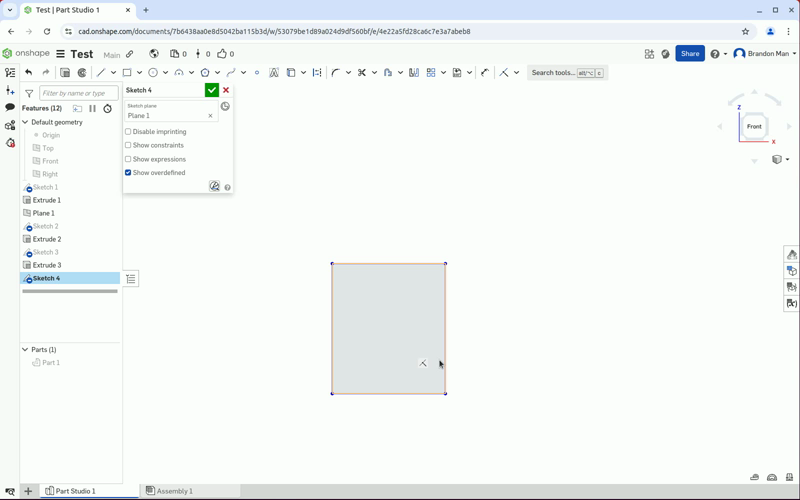
scroll(-6)
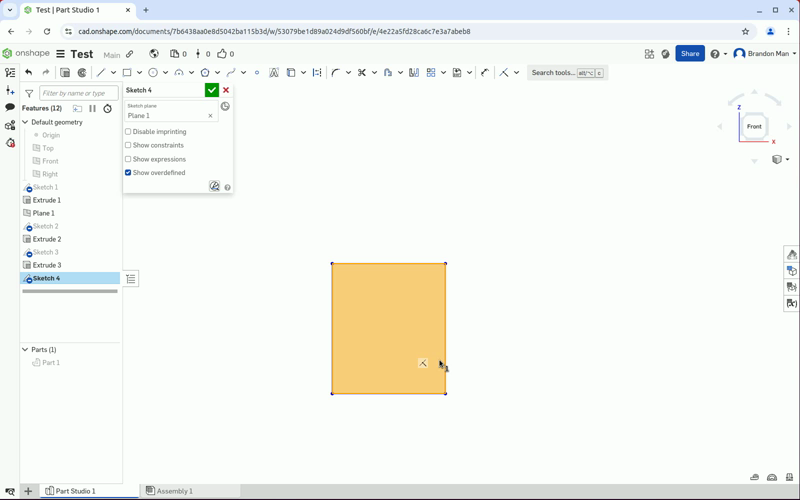
scroll(-6)
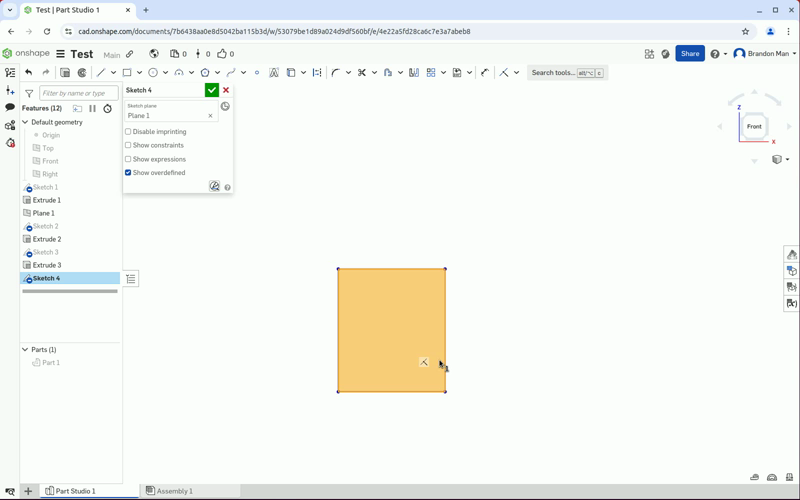
scroll(-6)
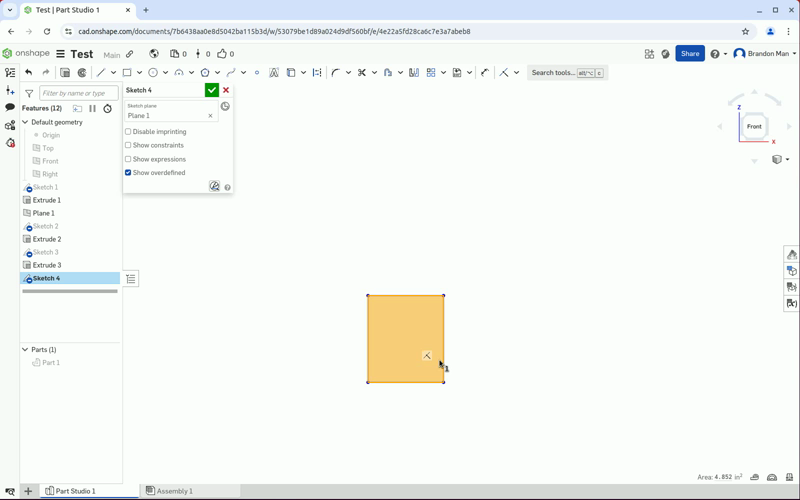
scroll(-6)
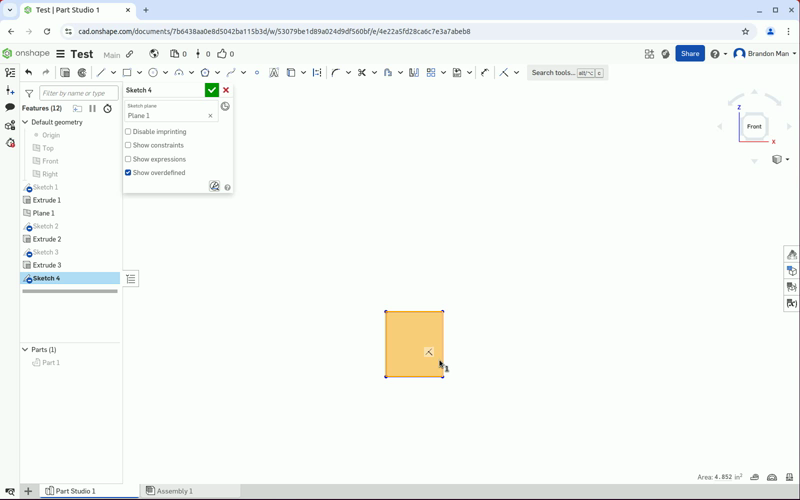
scroll(-6)
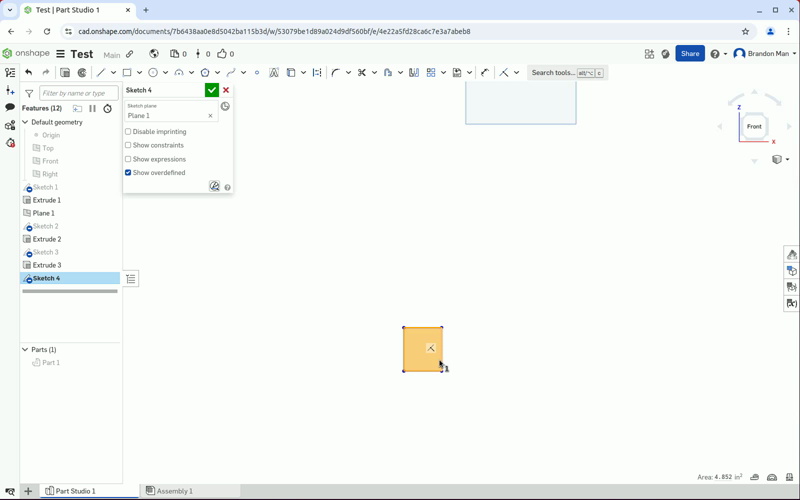
scroll(-6)
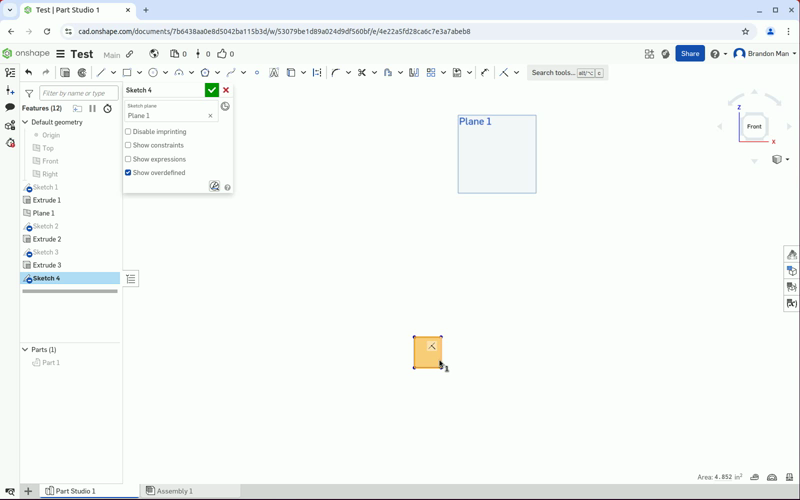
scroll(-6)
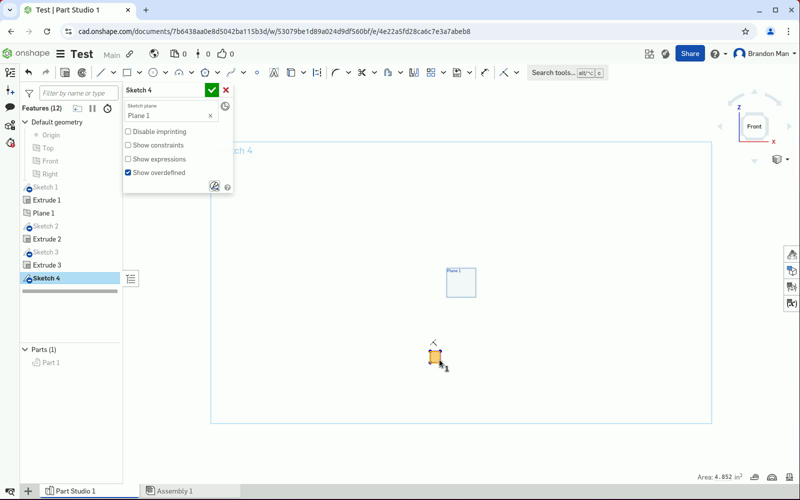
mouse_move(73, 352)
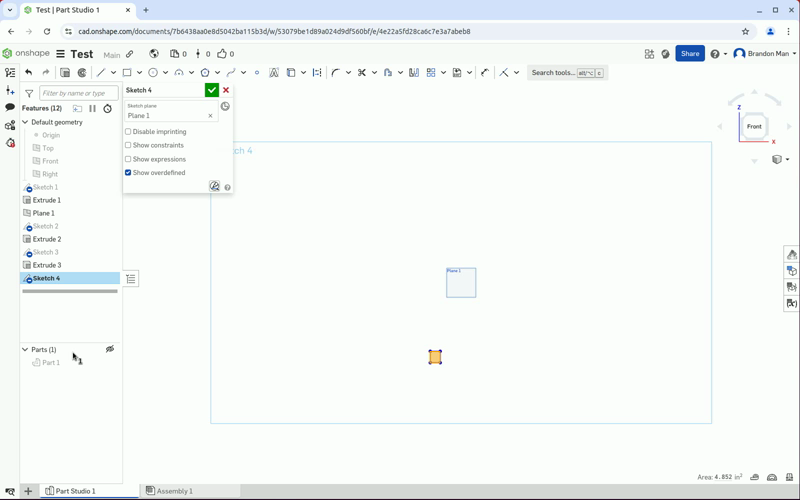
key(shift+y)
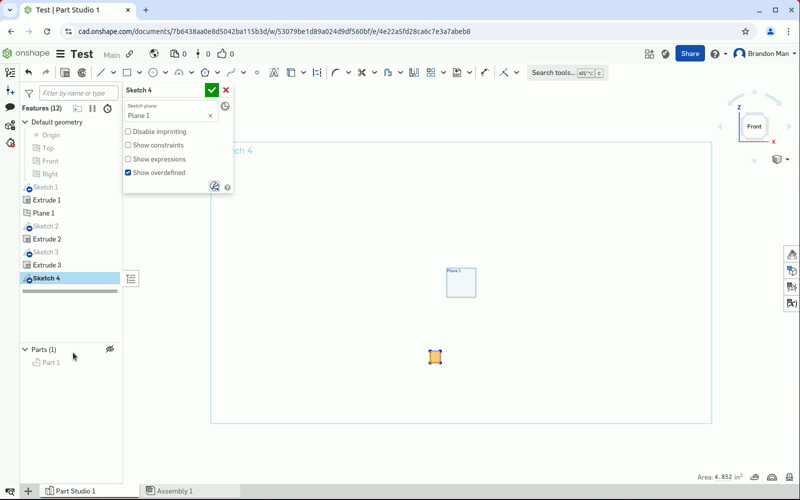
key(shift+e)
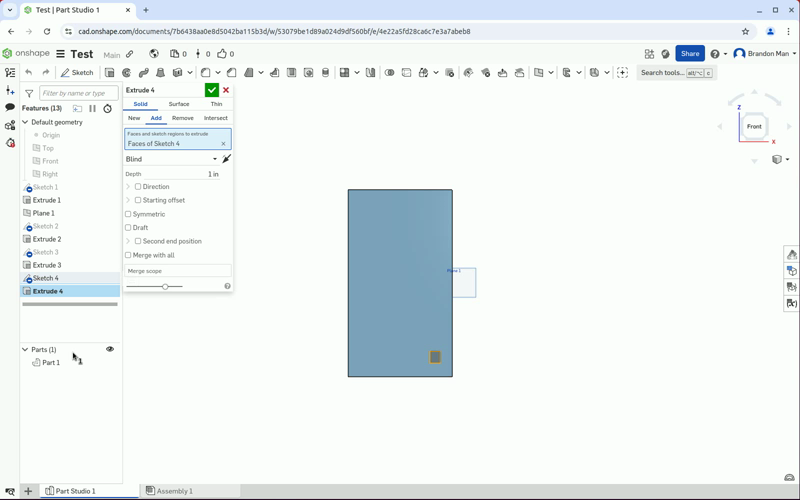
mouse_move(143, 106)
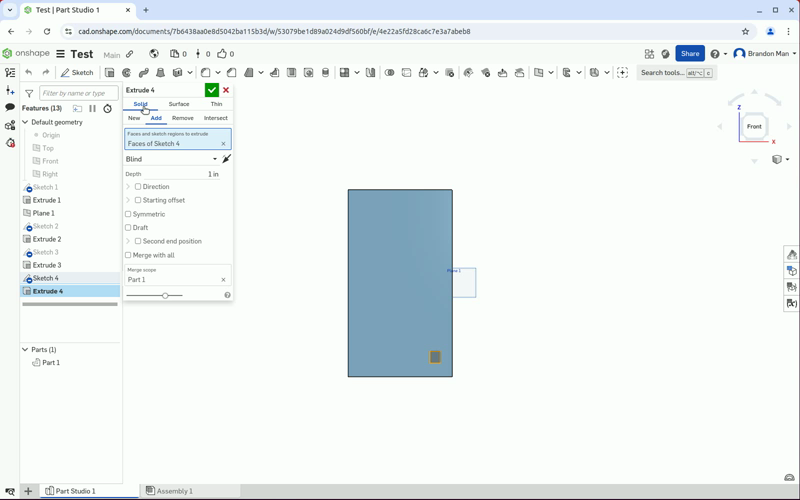
click(143, 106)
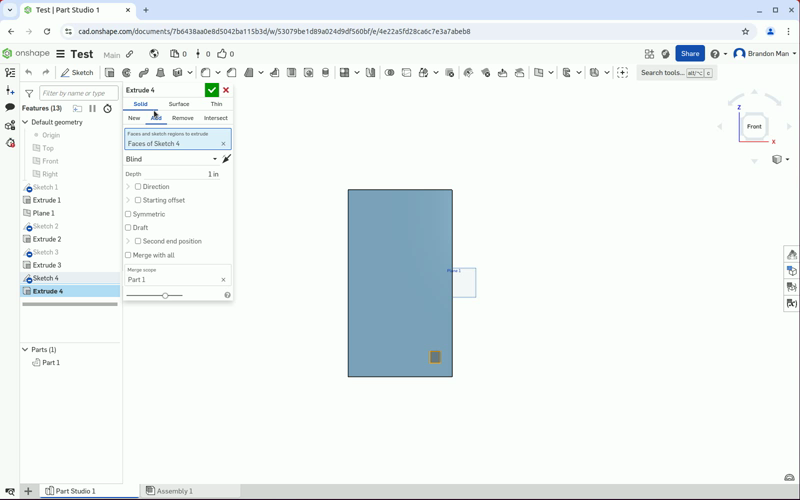
mouse_move(186, 120)
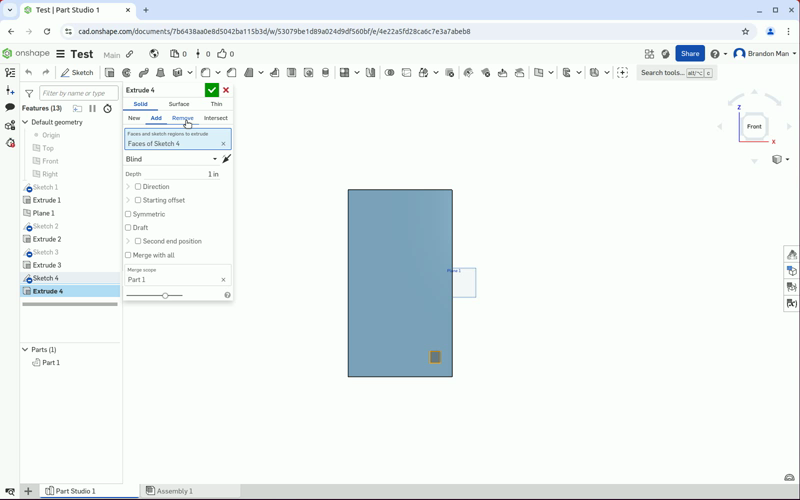
click(186, 120)
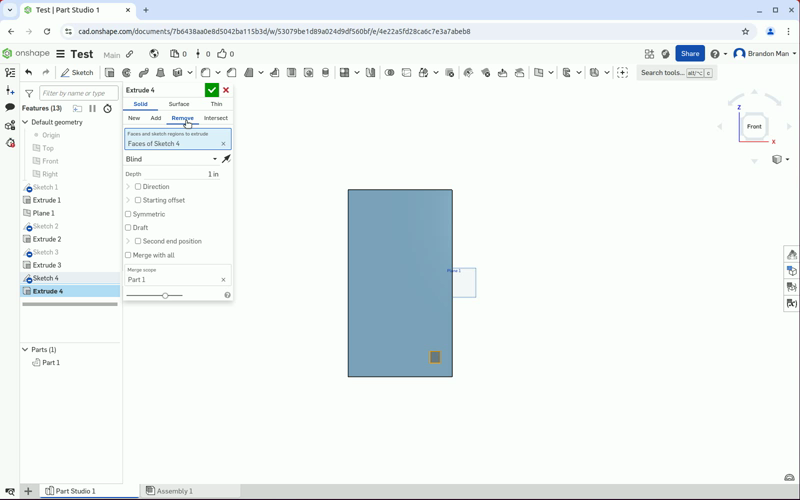
key(tab, 4)
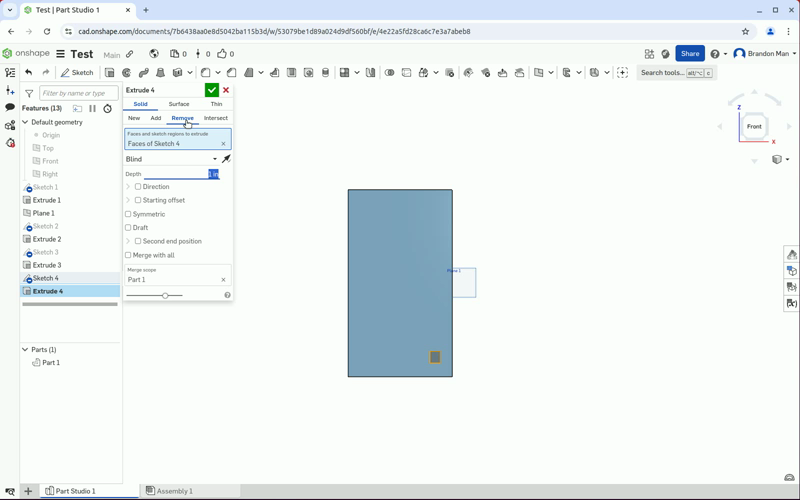
text(0.241)
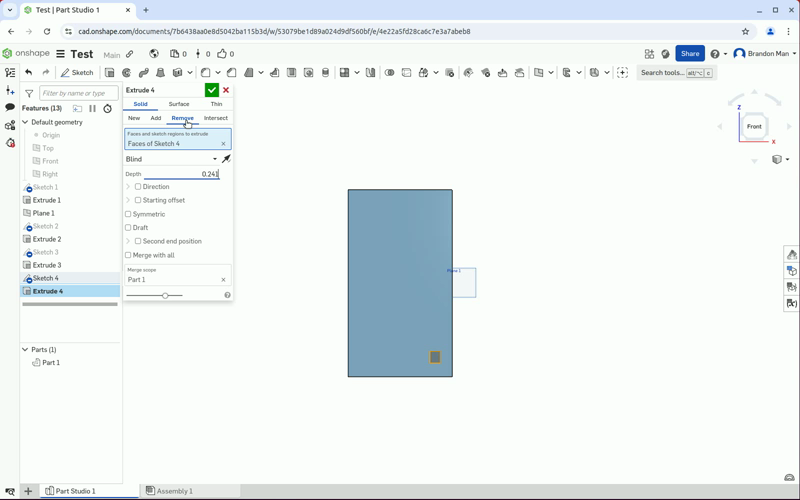
key(tab, 6)
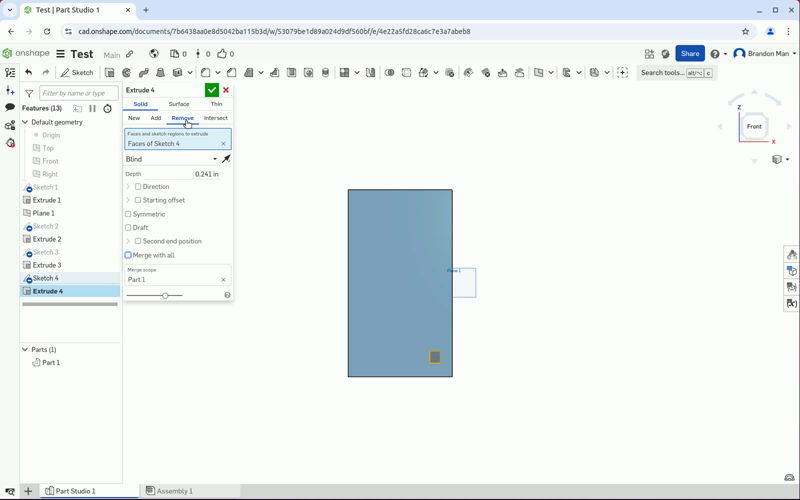
key(space)
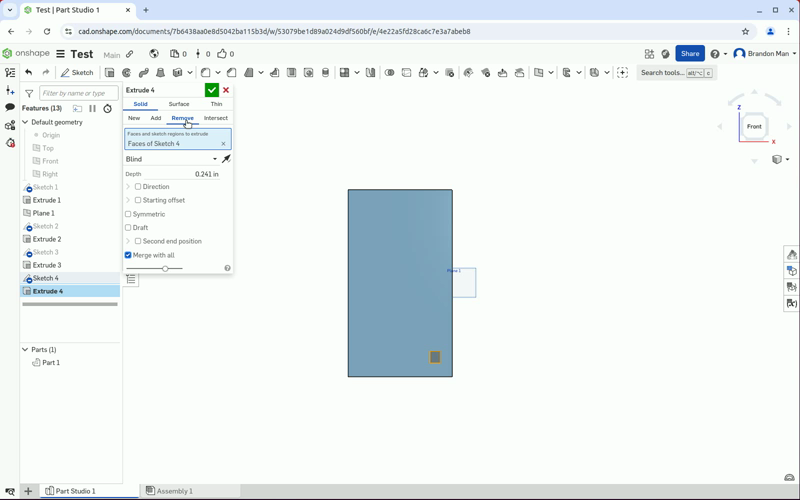
key(enter)
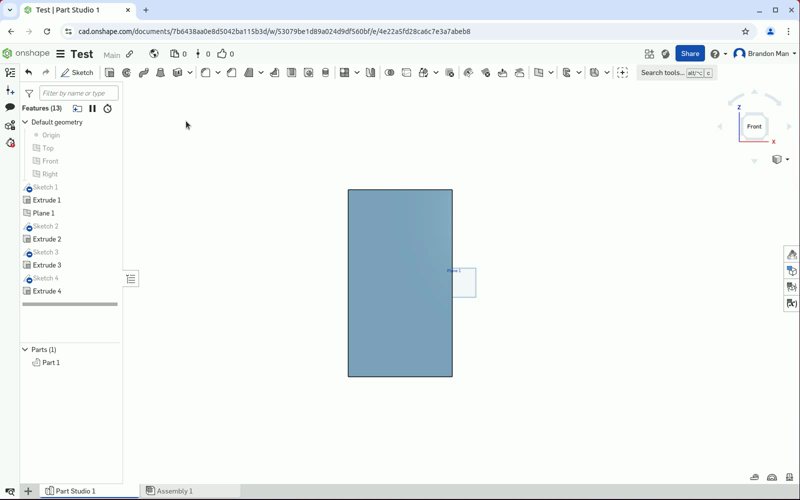
key(shift+h)
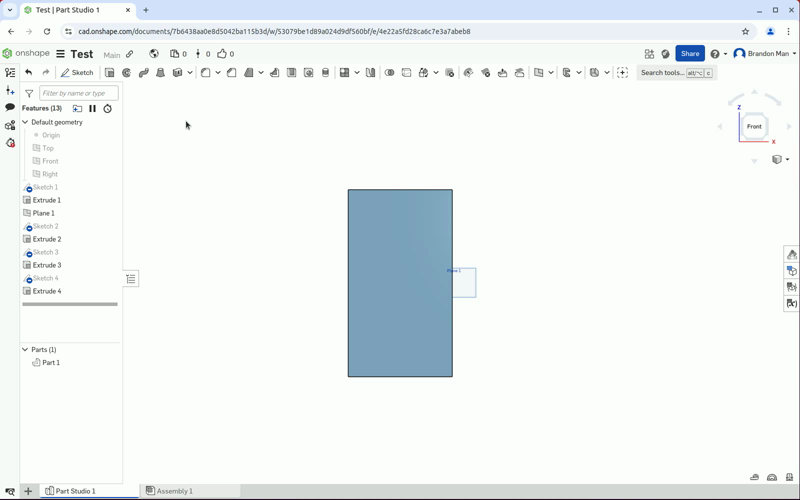
key(shift+h)
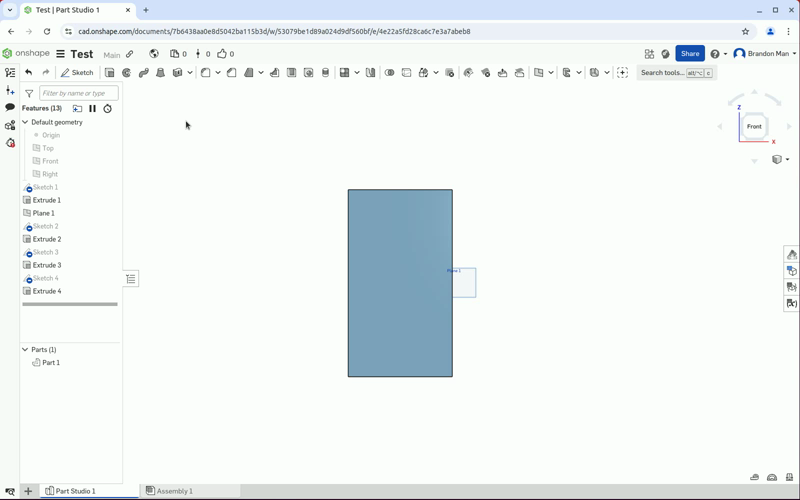
mouse_move(73, 189)
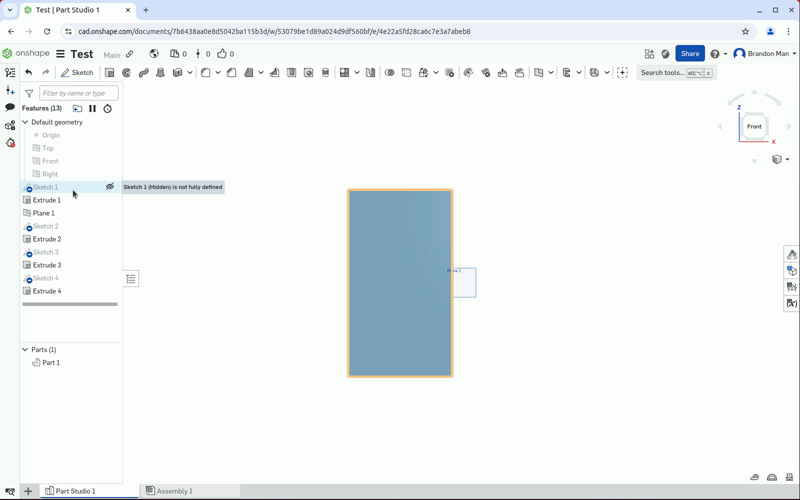
click(73, 189)
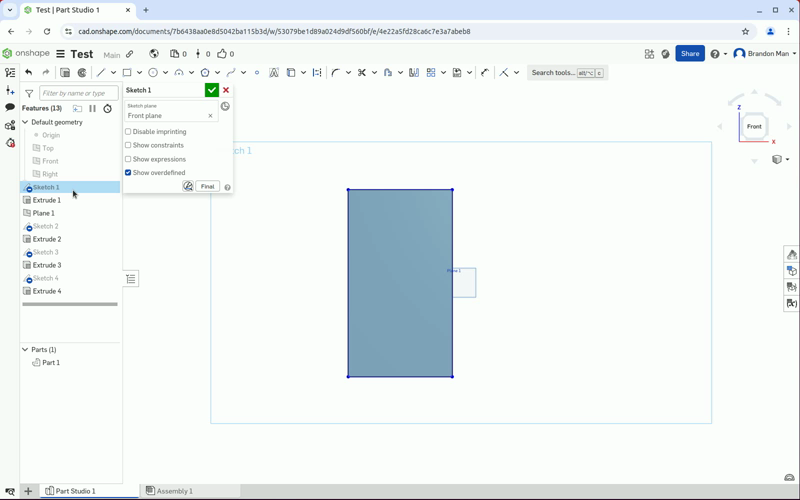
mouse_move(229, 92)
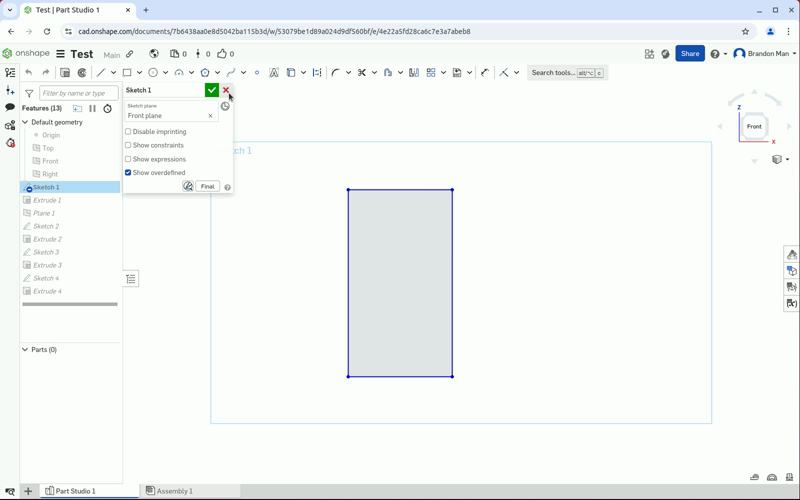
click(229, 92)
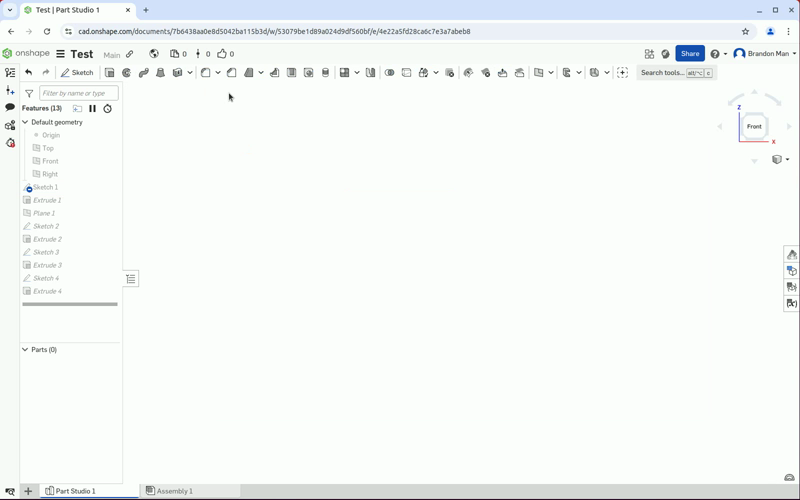
key(shift+s)
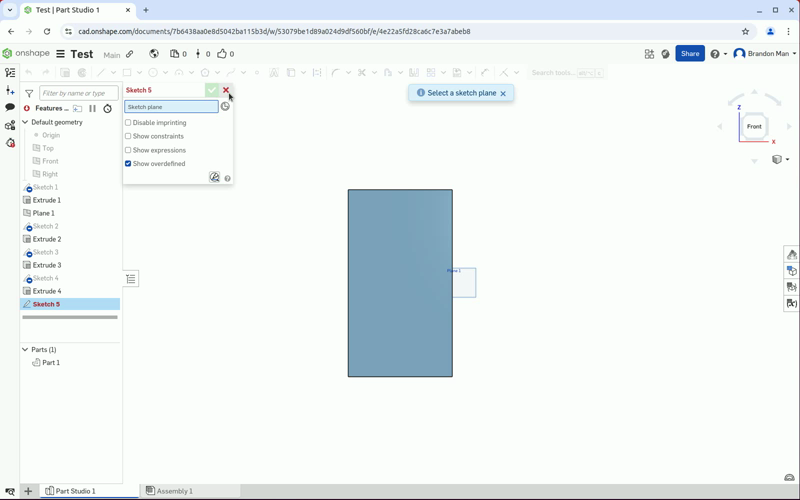
mouse_move(73, 215)
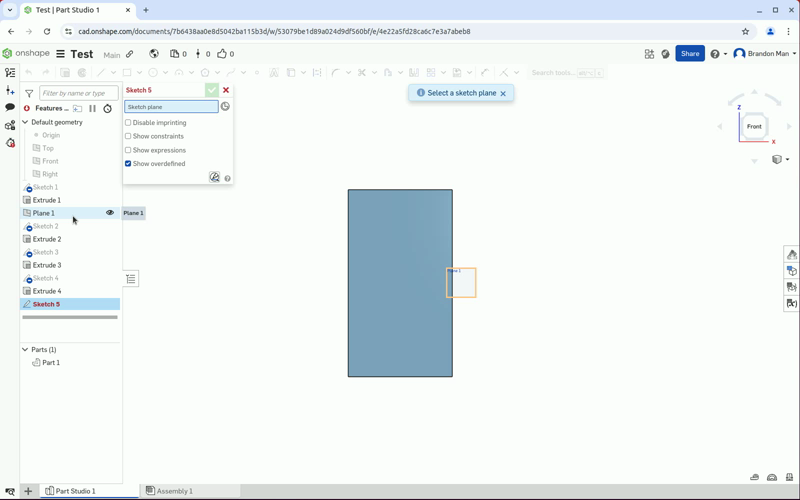
click(73, 215)
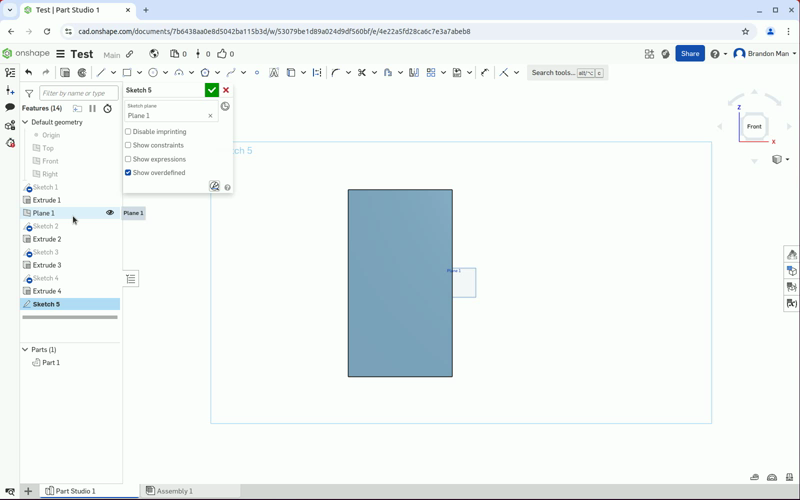
mouse_move(73, 352)
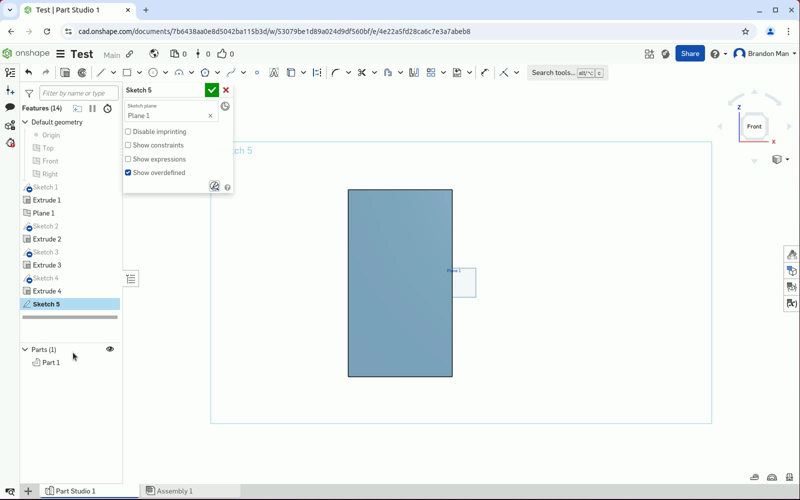
key(y)
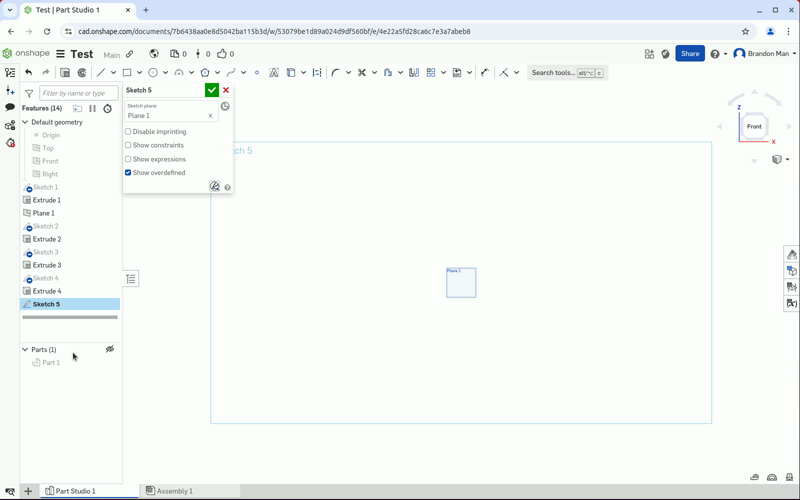
key(c)
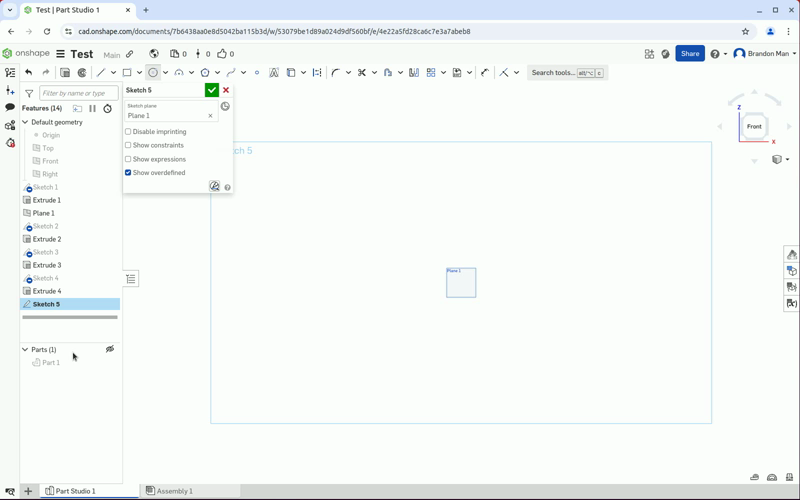
key_down(shift)
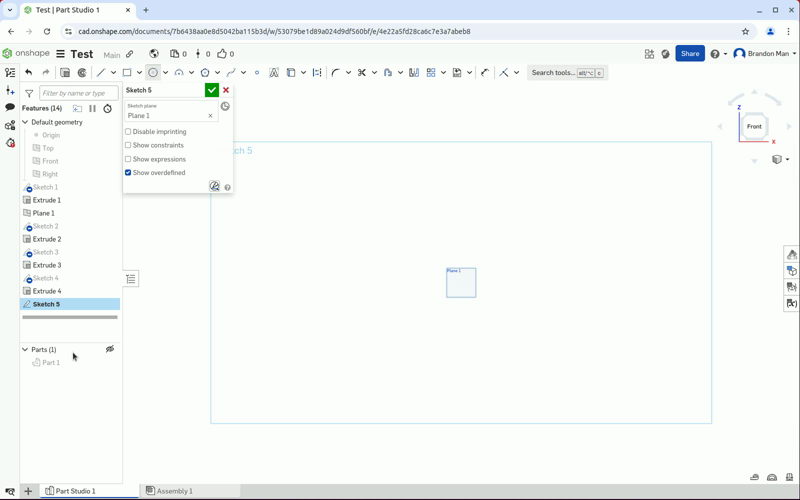
mouse_move(401, 359)
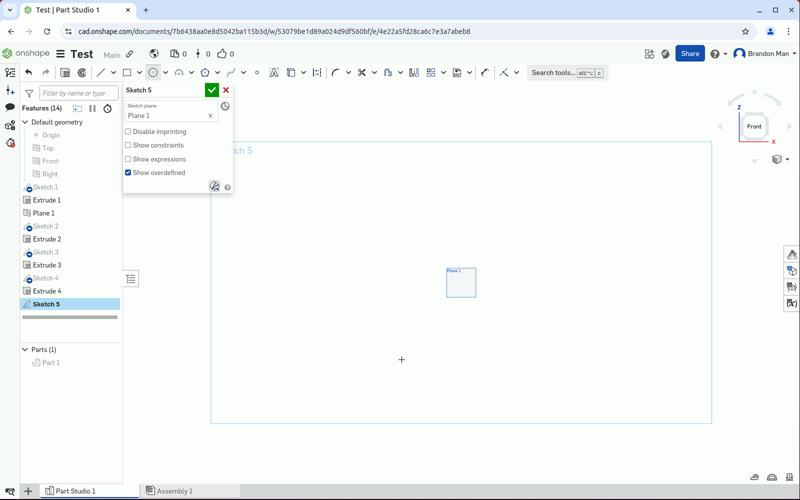
click(401, 359)
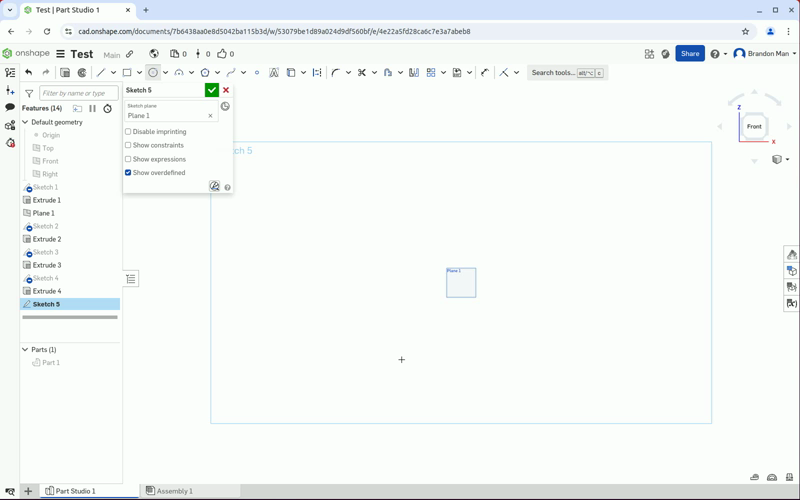
key_up(shift)
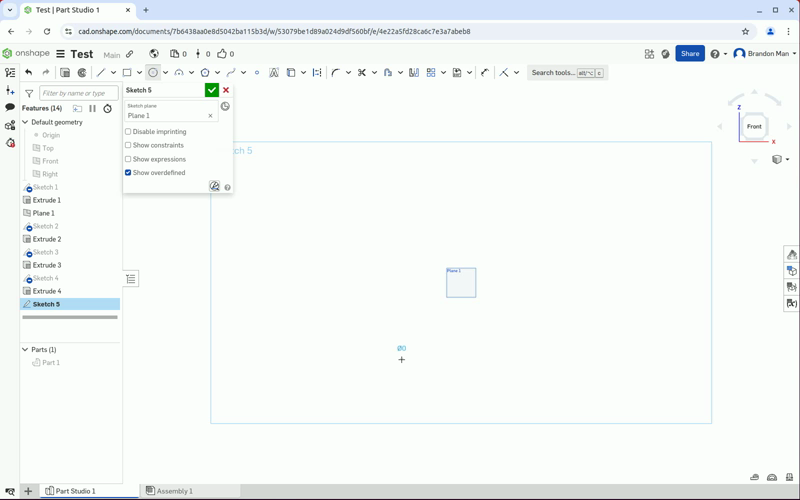
mouse_move(409, 359)
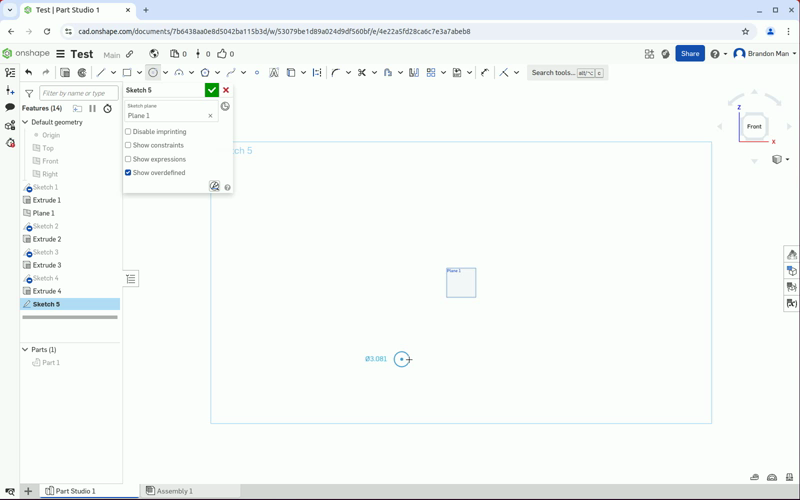
click(409, 359)
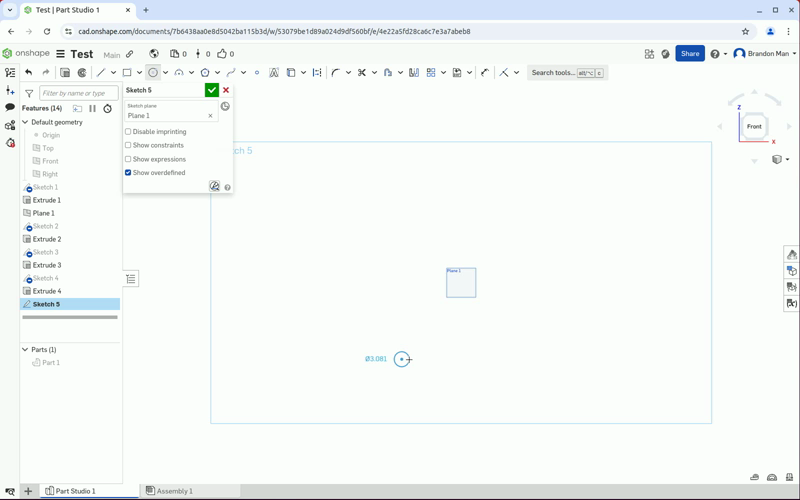
key(esc)
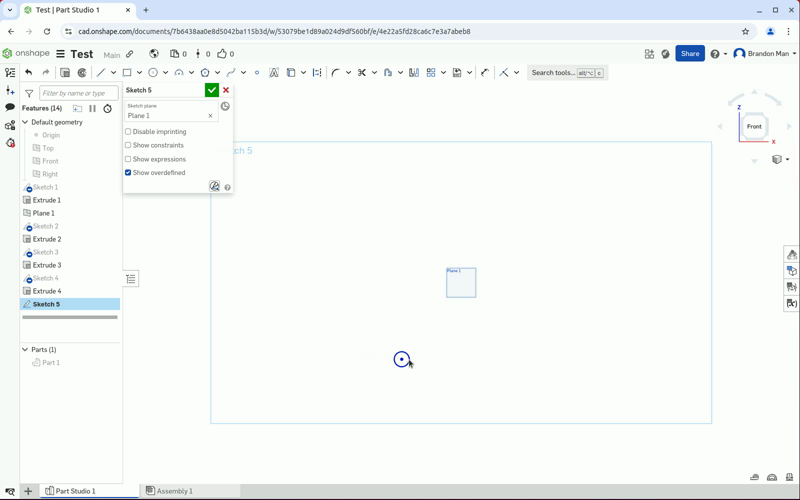
mouse_move(397, 358)
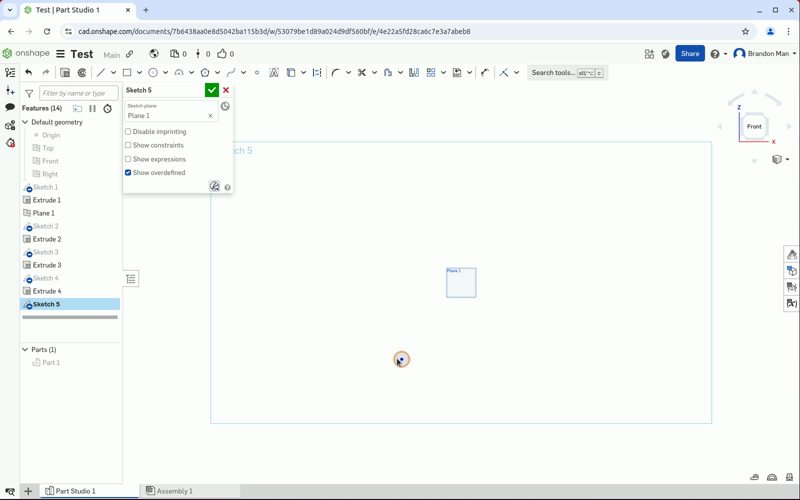
scroll(6)
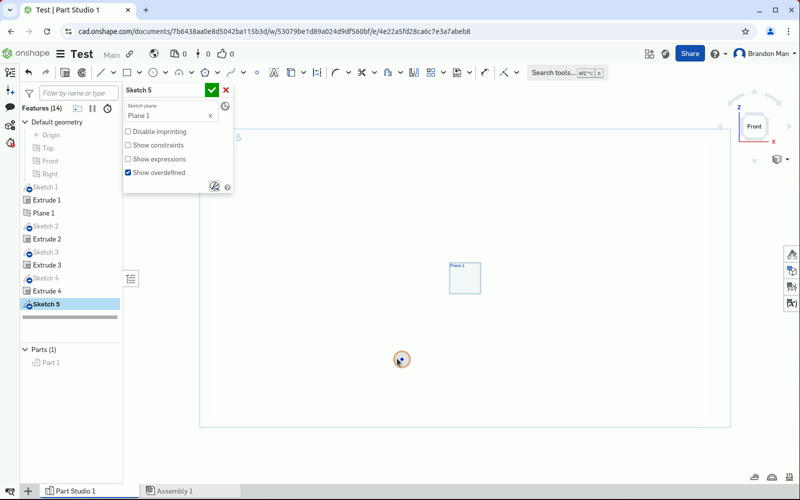
scroll(6)
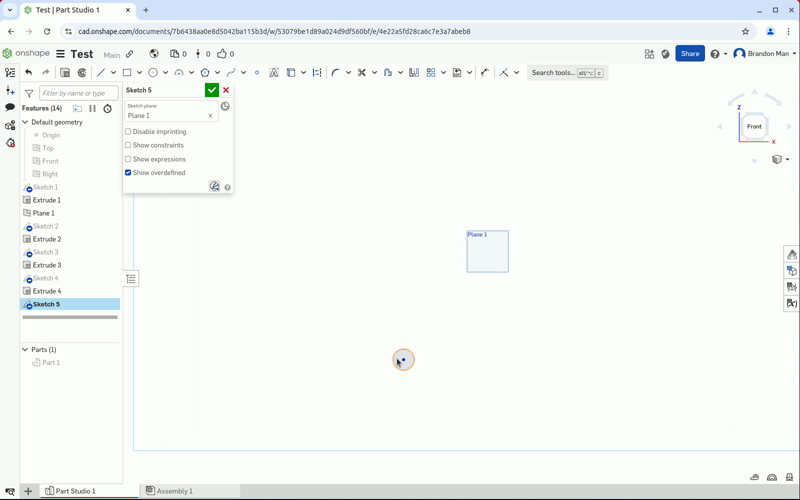
scroll(6)
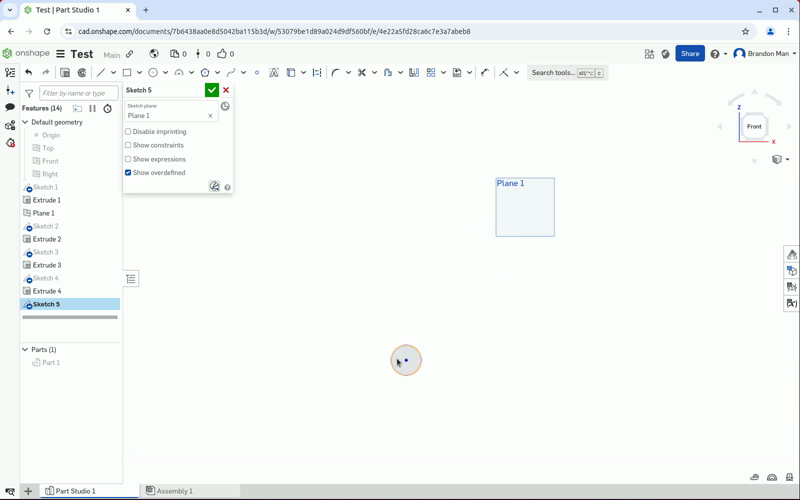
scroll(6)
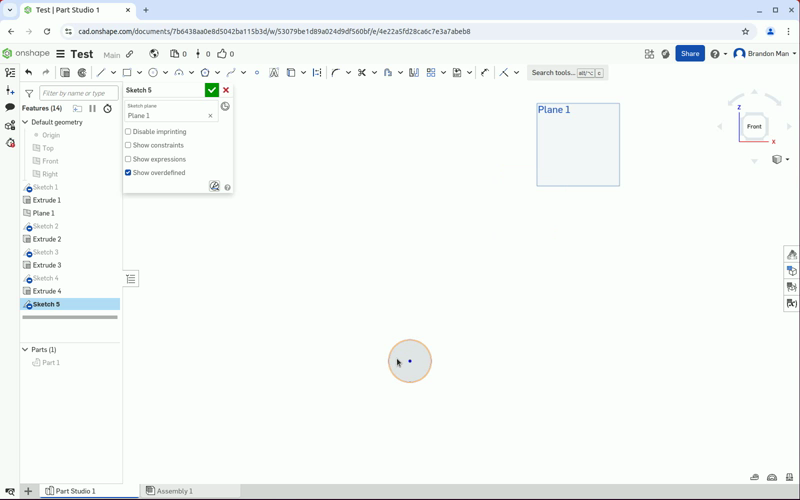
scroll(6)
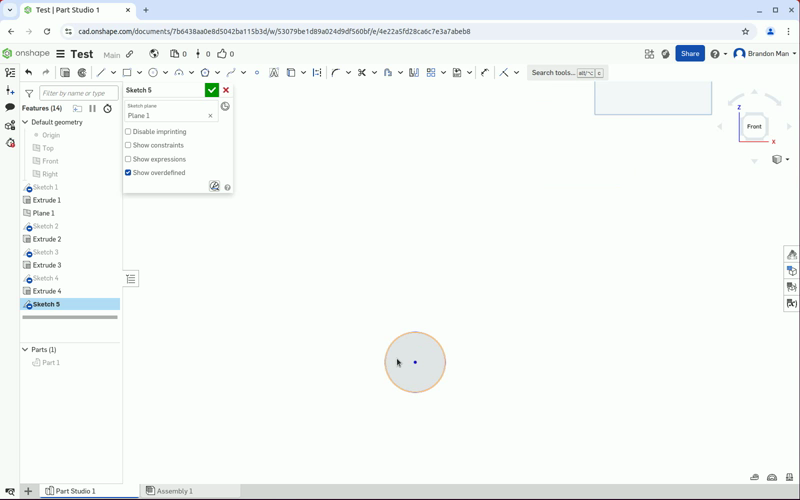
scroll(6)
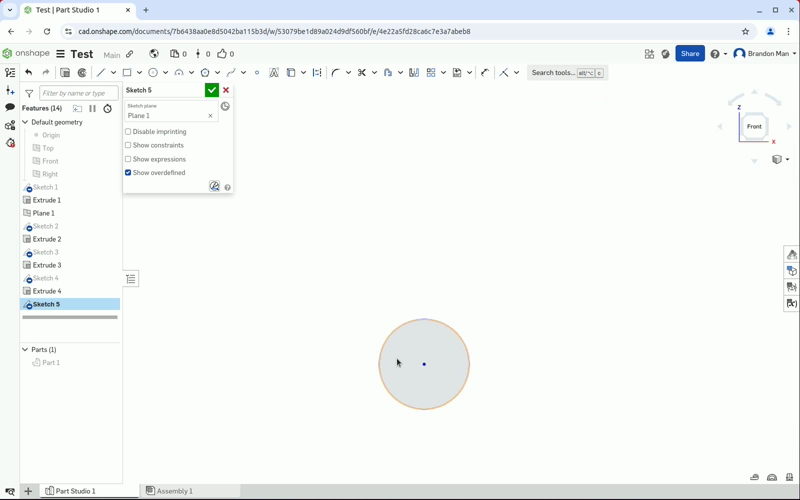
scroll(6)
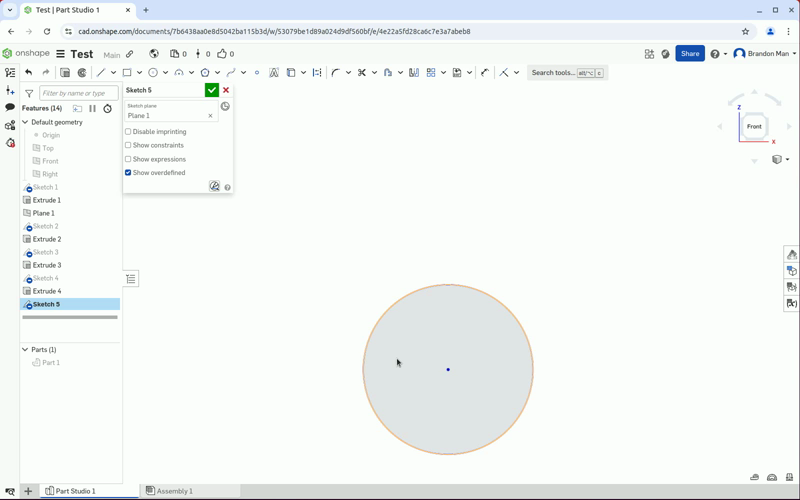
click(397, 358)
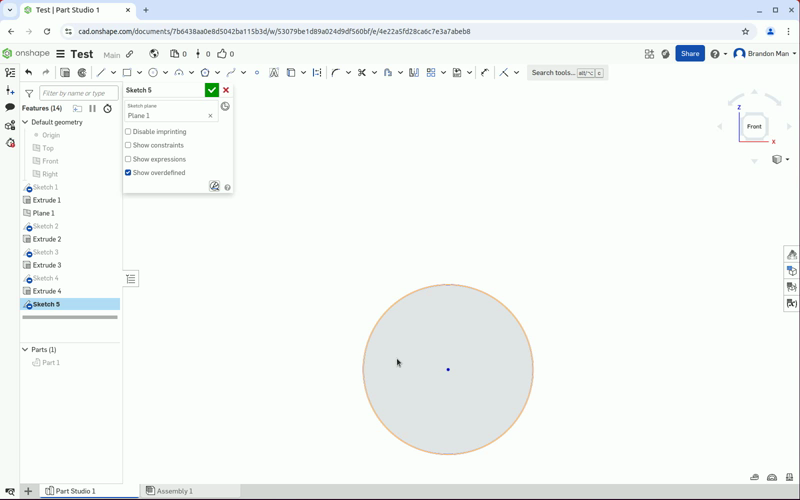
scroll(-6)
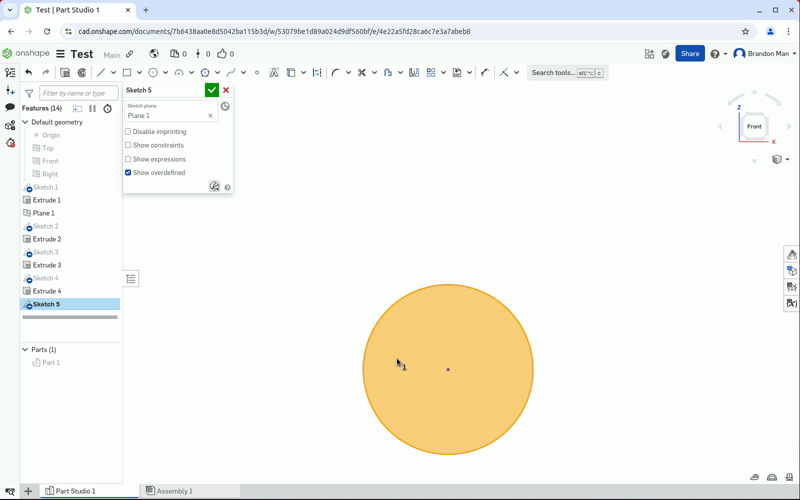
scroll(-6)
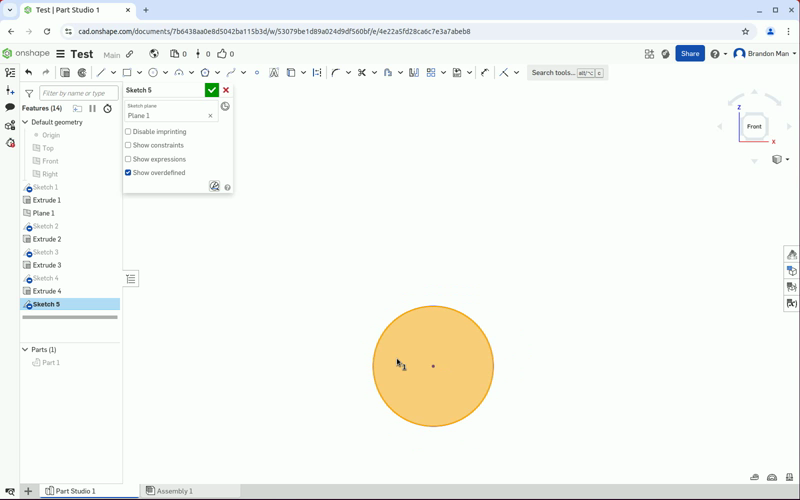
scroll(-6)
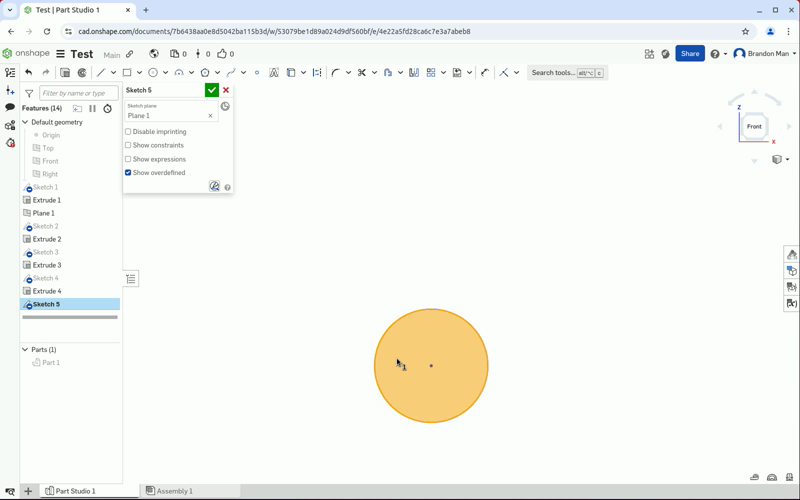
scroll(-6)
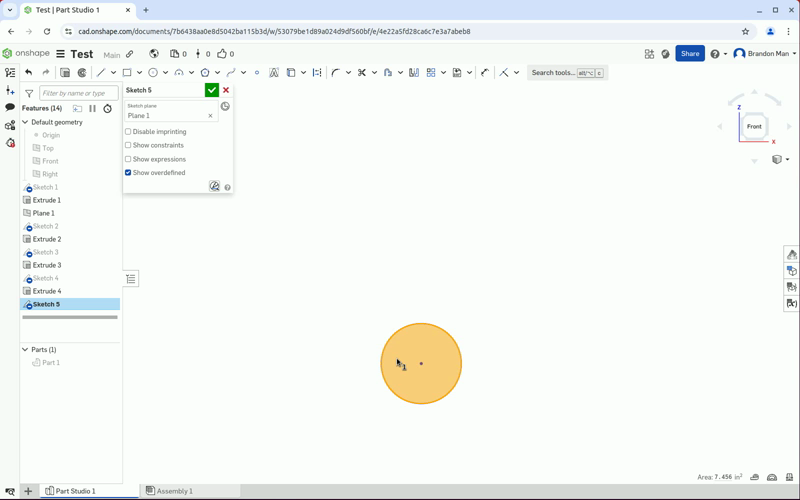
scroll(-6)
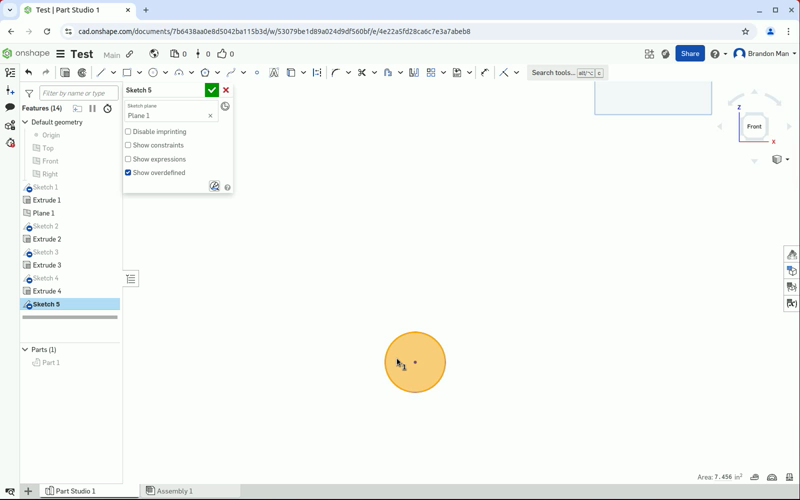
scroll(-6)
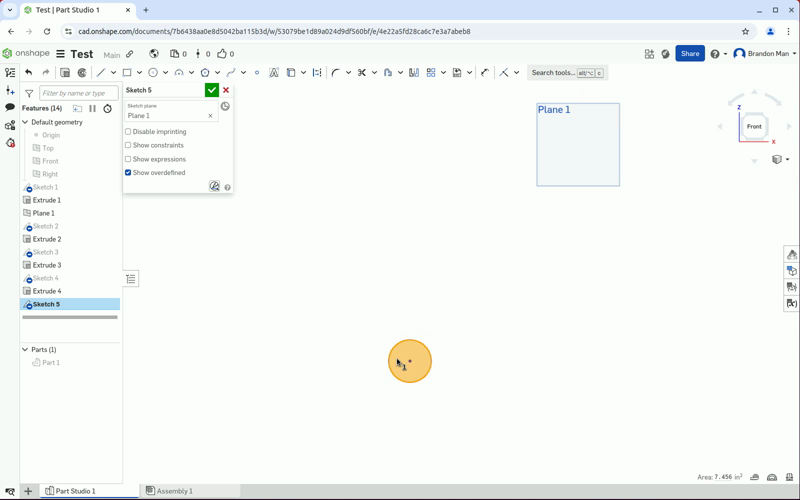
scroll(-6)
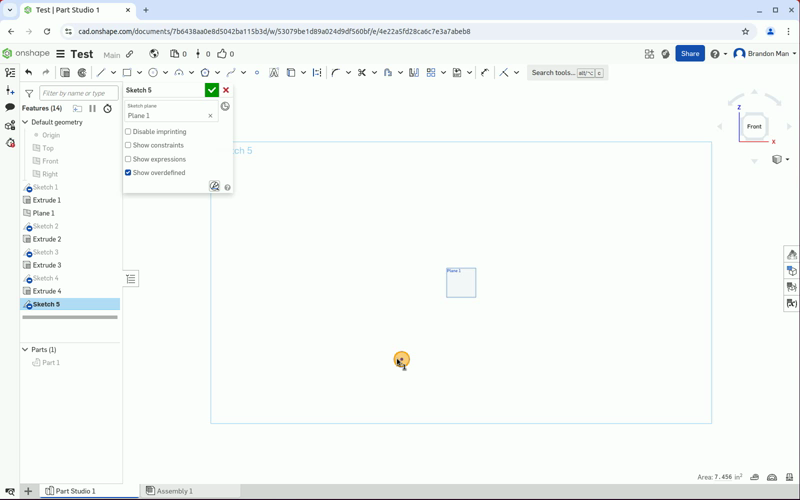
mouse_move(73, 352)
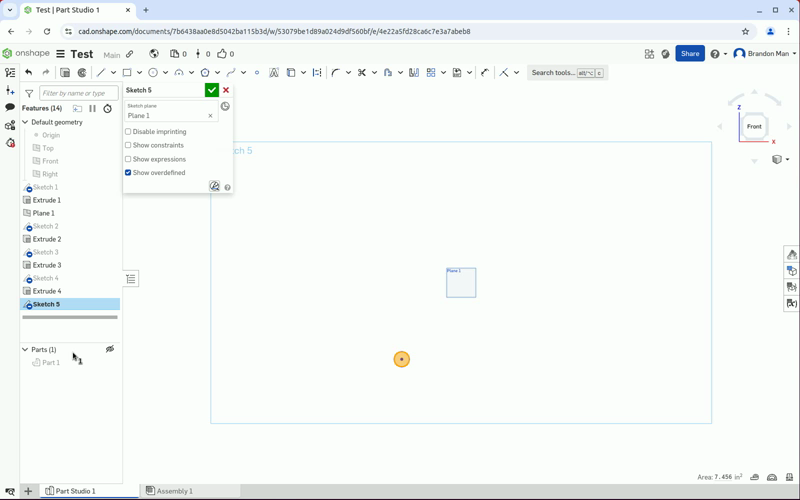
key(shift+y)
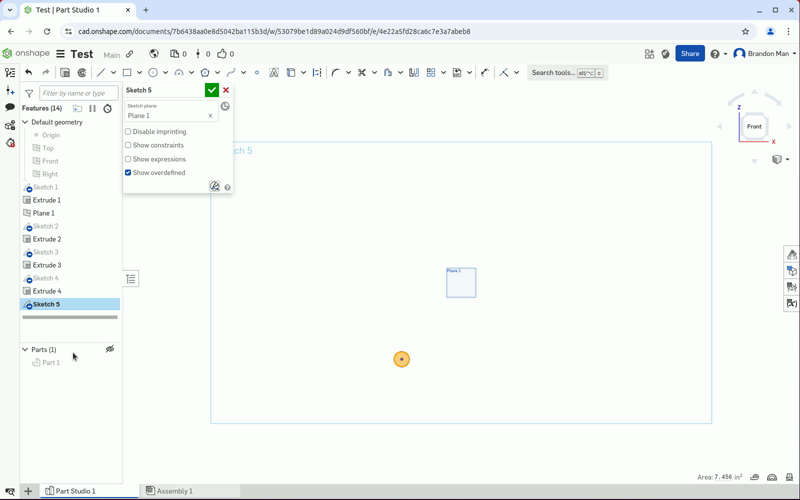
key(shift+e)
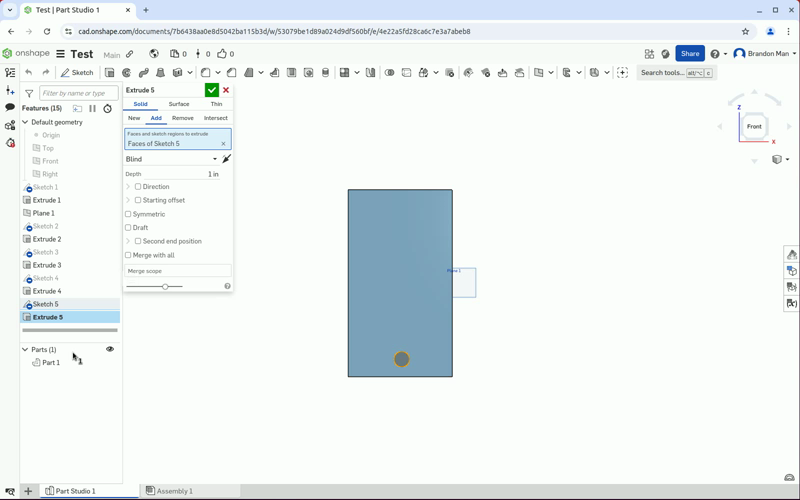
mouse_move(143, 106)
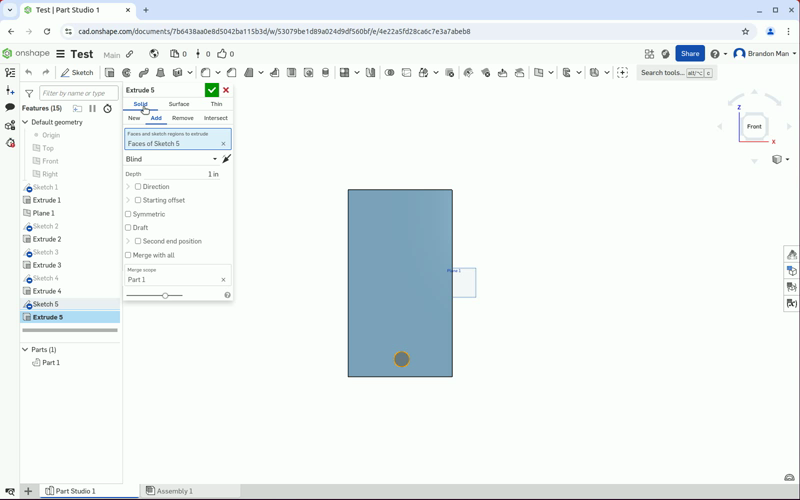
click(143, 106)
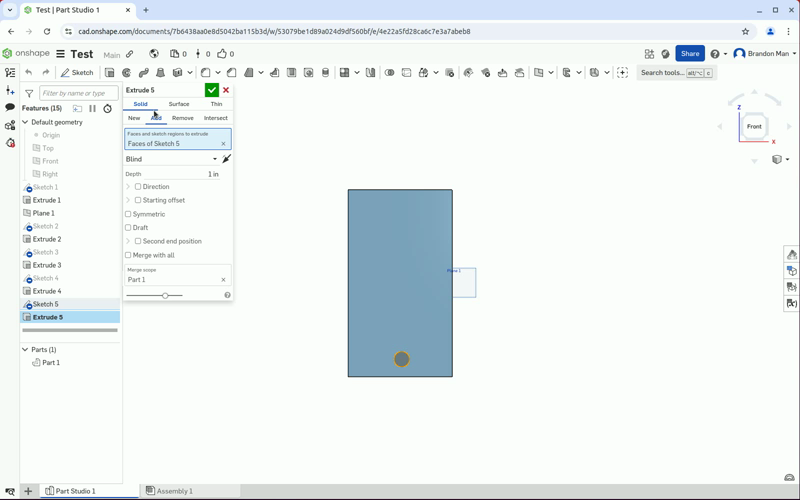
mouse_move(186, 120)
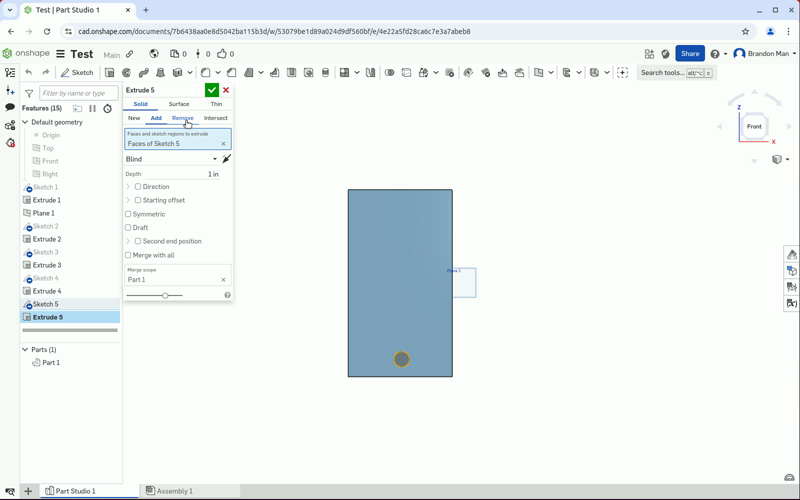
click(186, 120)
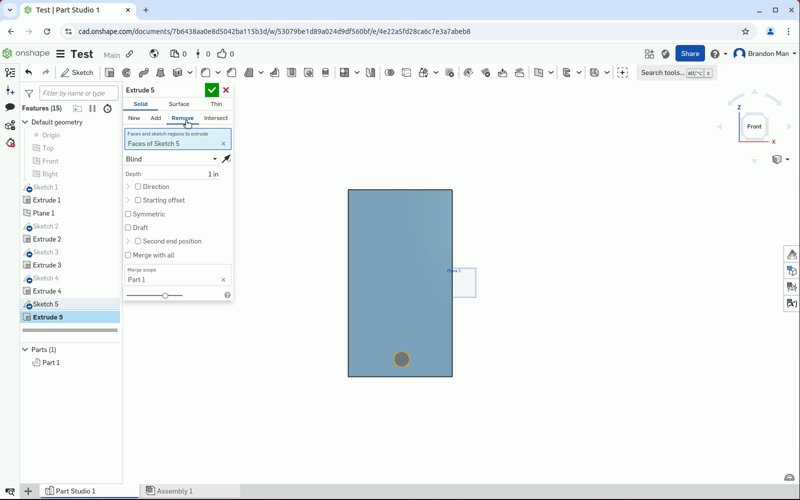
key(tab, 4)
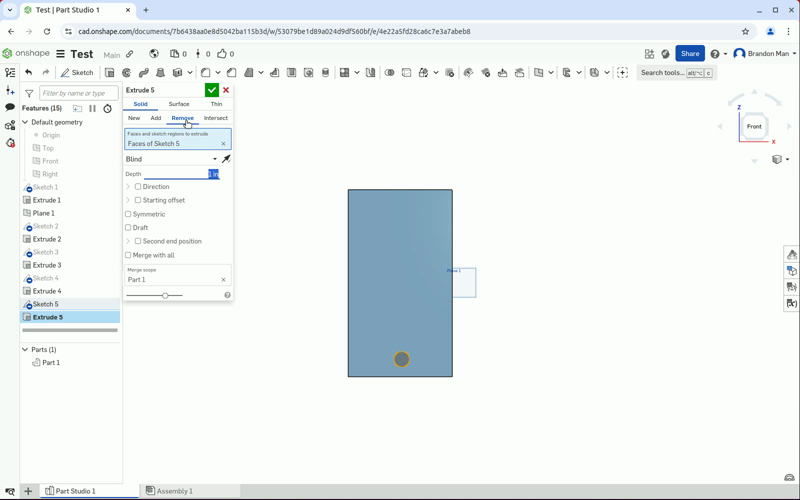
text(0.241)
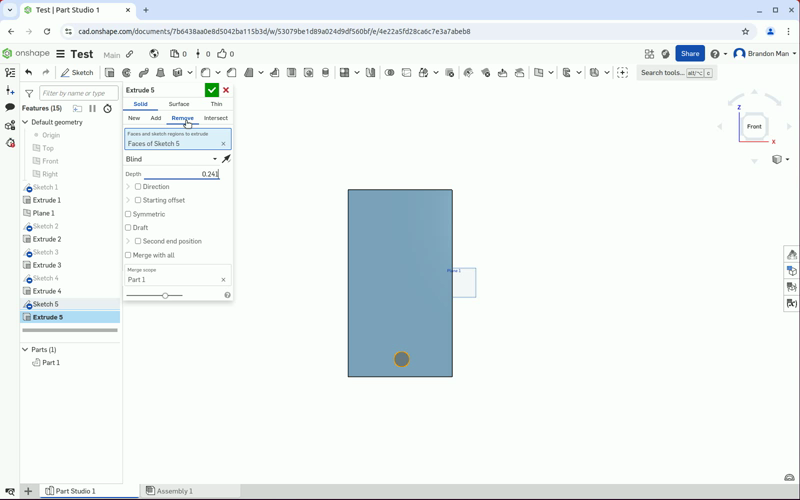
key(tab, 6)
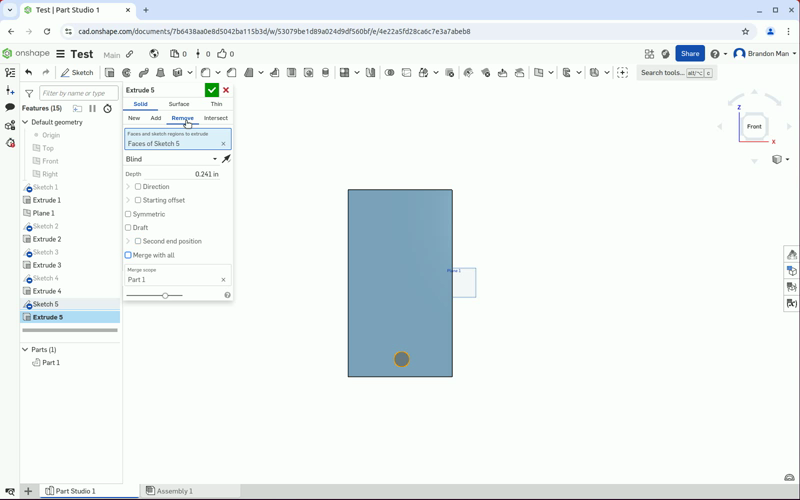
key(space)
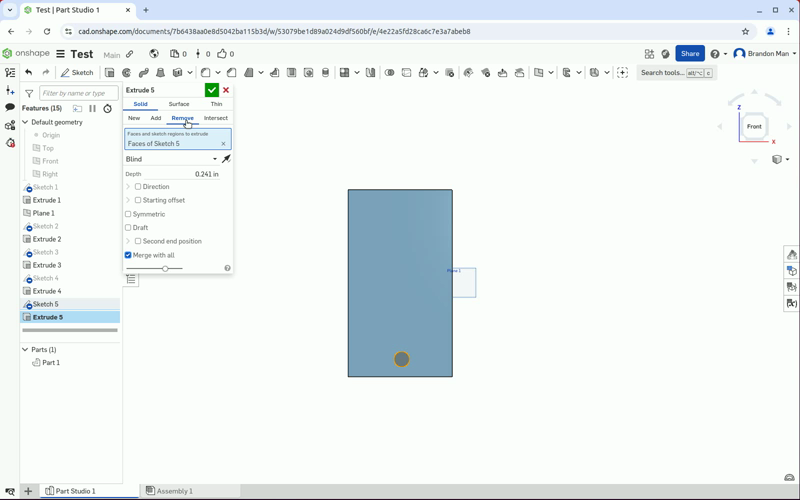
key(enter)
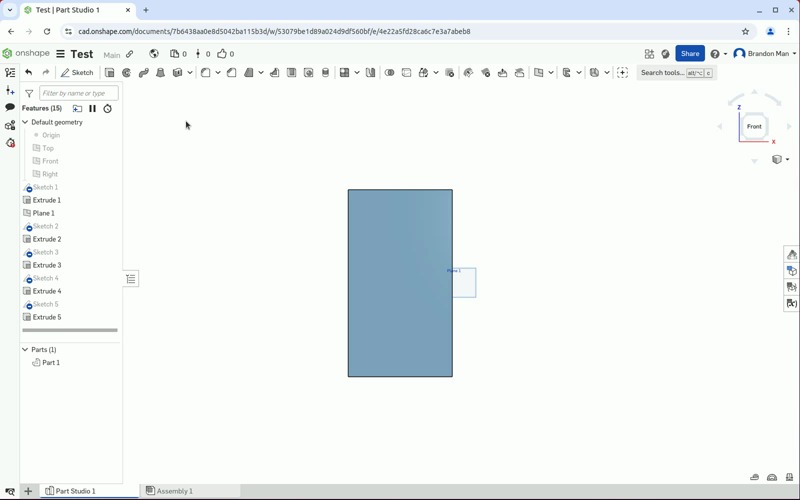
key(shift+h)
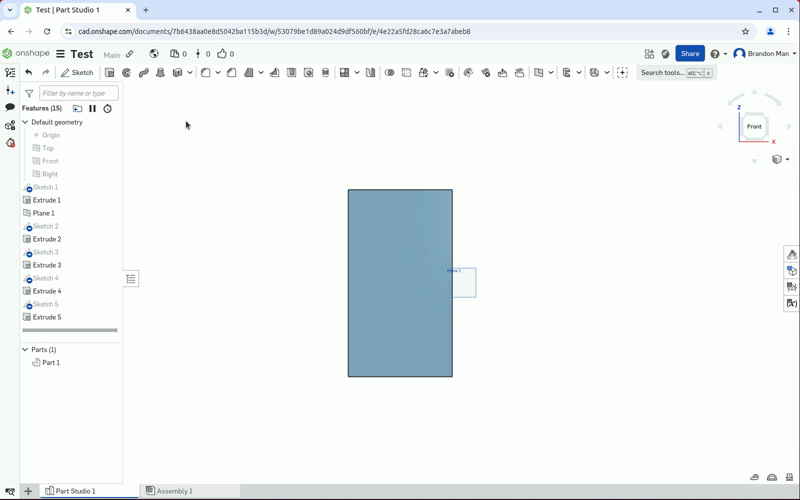
key(shift+h)
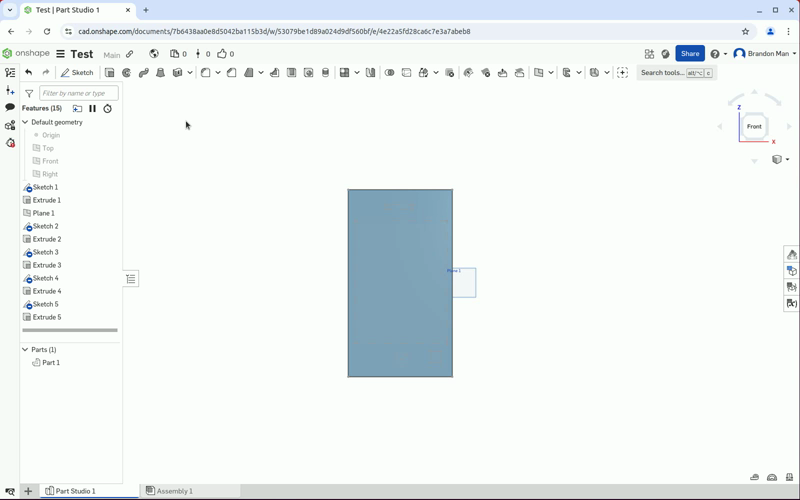
key(shift+7)
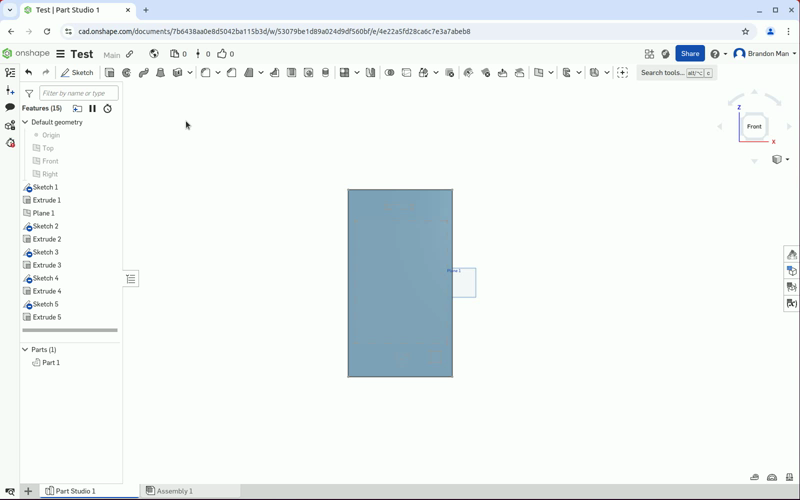
key(left, 2)
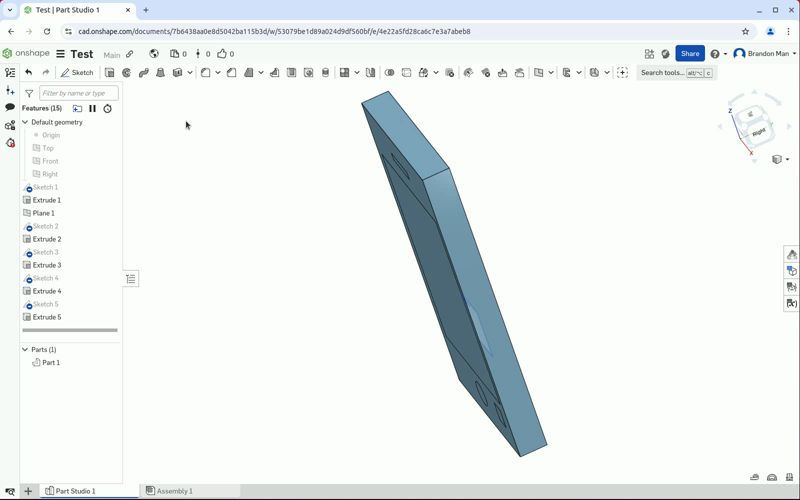
key(down, 2)
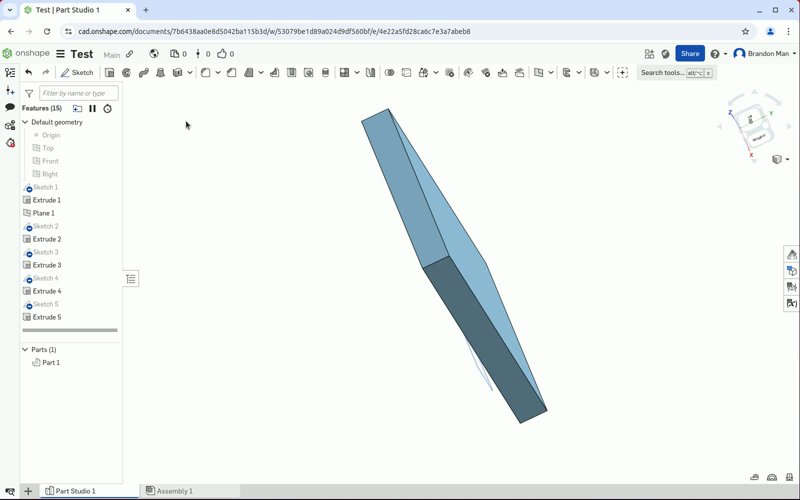
key(up, 2)
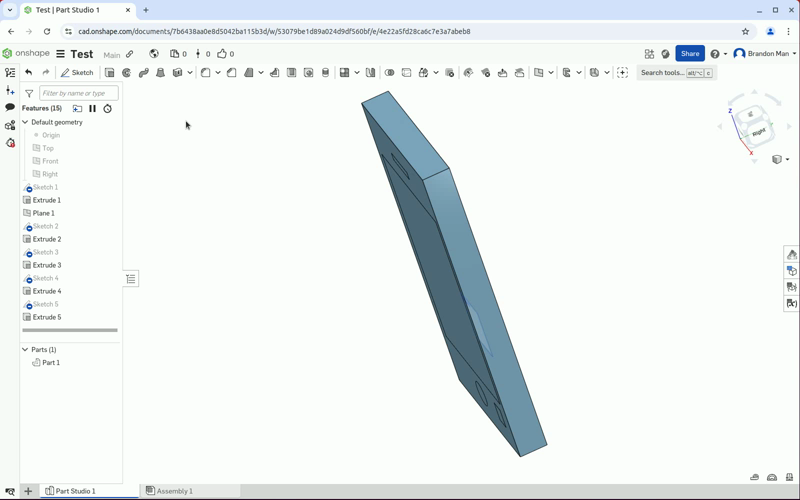
key(right, 2)
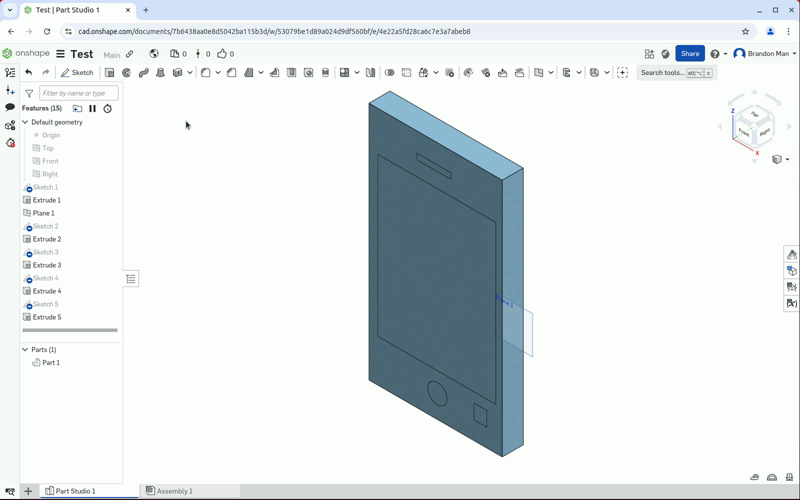
mouse_move(73, 189)
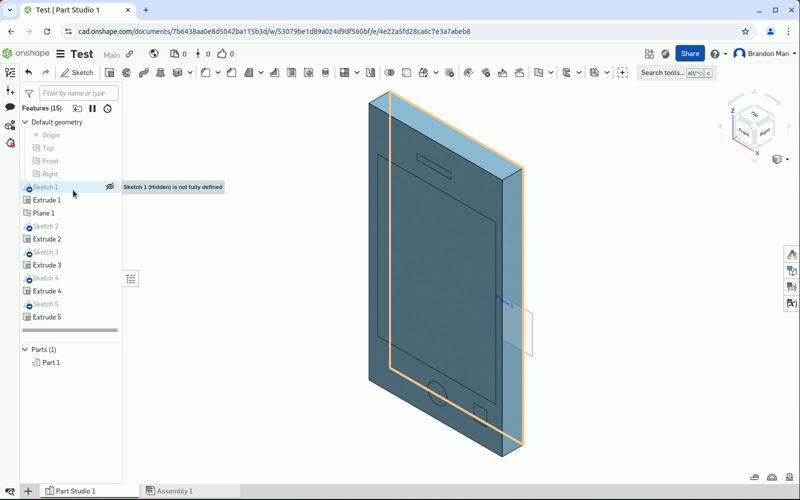
click(73, 189)